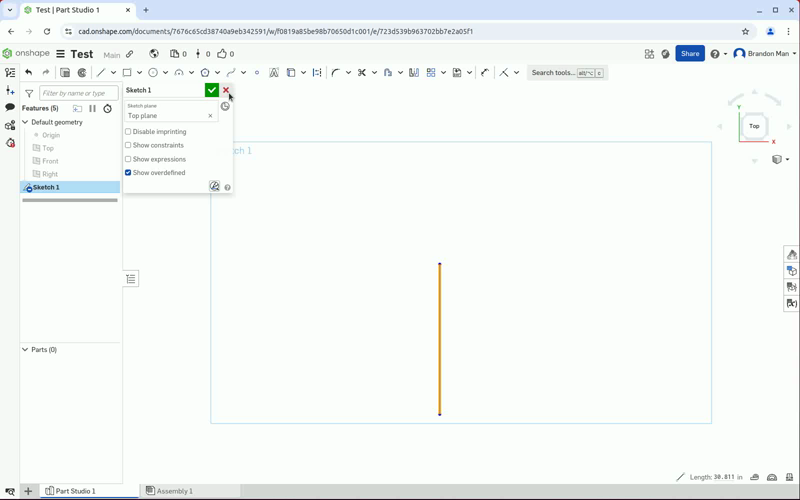
key(shift+h)
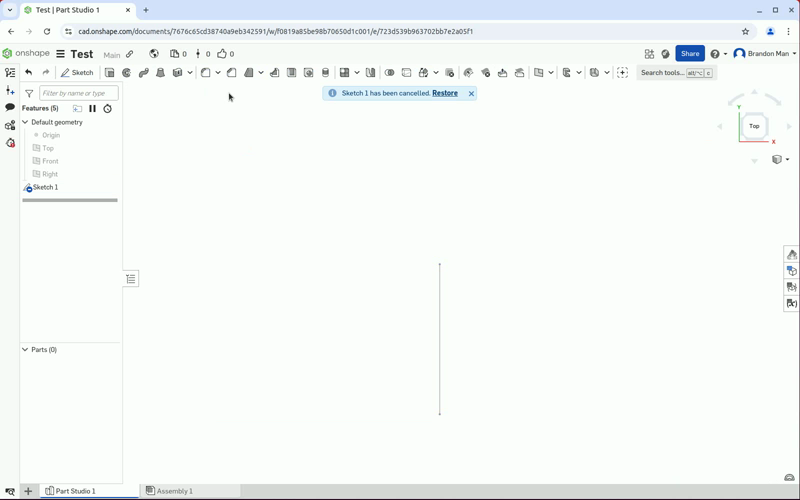
key(shift+s)
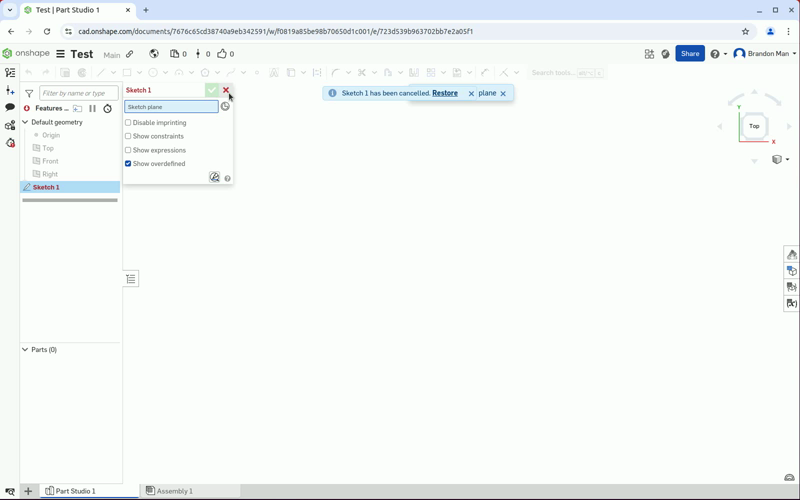
mouse_move(73, 150)
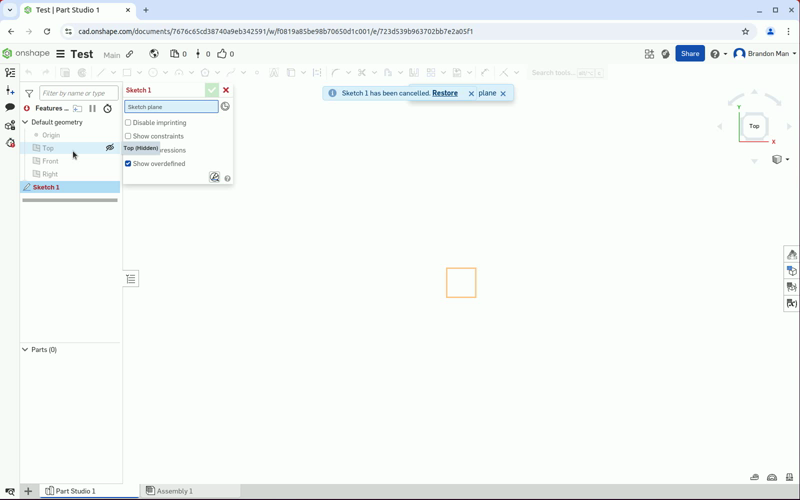
click(73, 150)
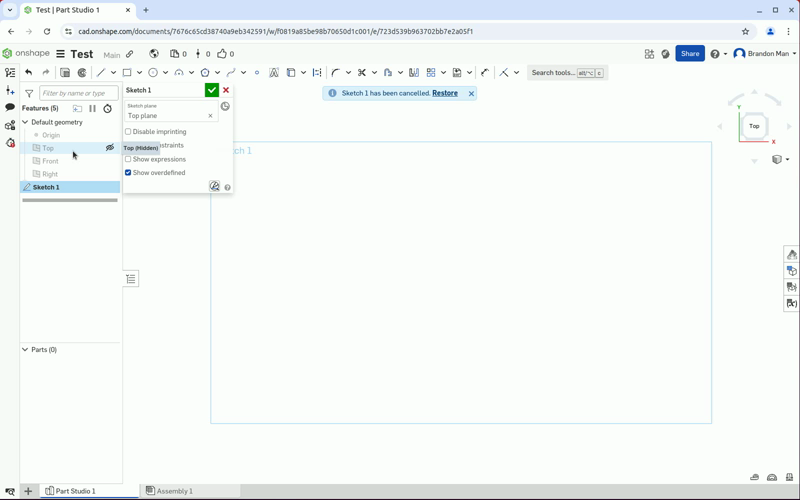
mouse_move(73, 352)
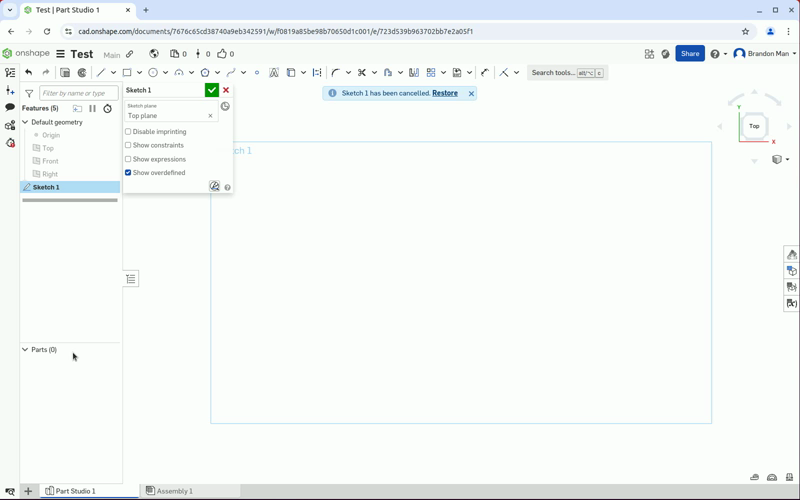
key(y)
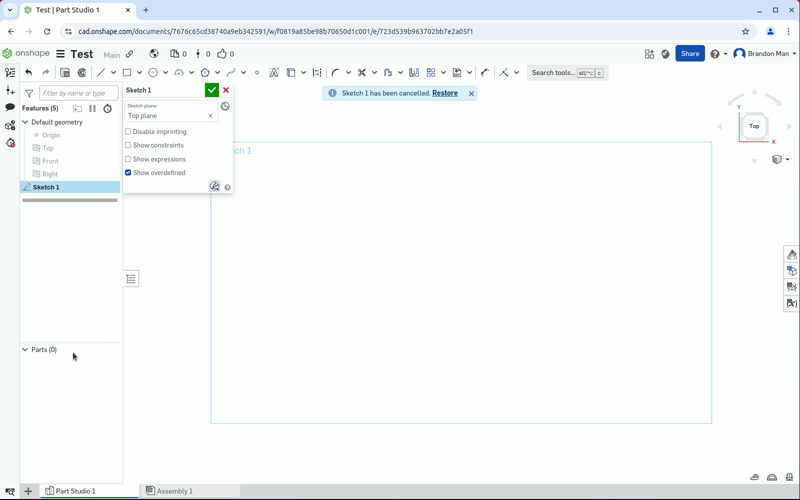
key(l)
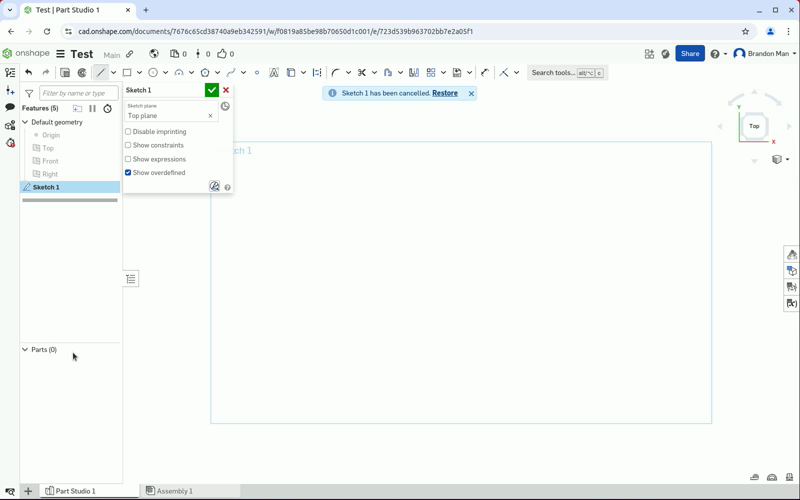
key_down(shift)
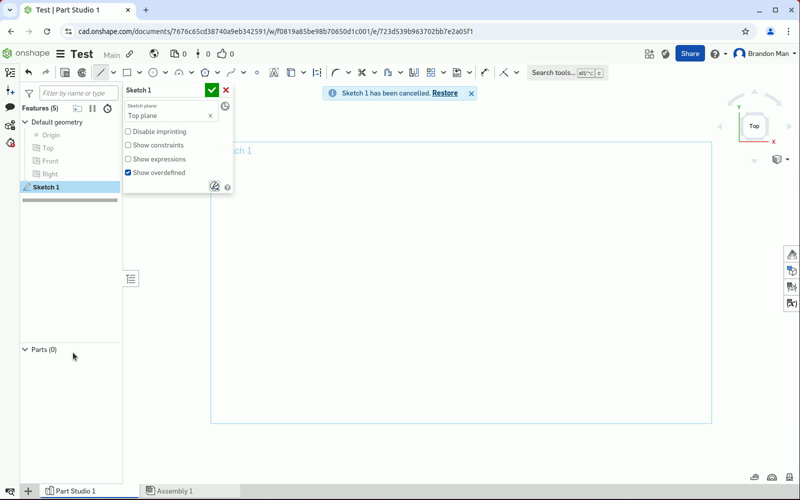
mouse_move(348, 359)
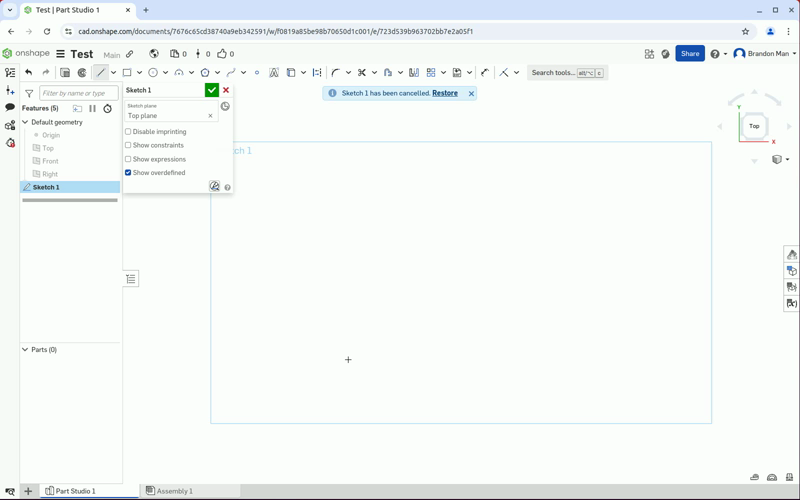
click(348, 359)
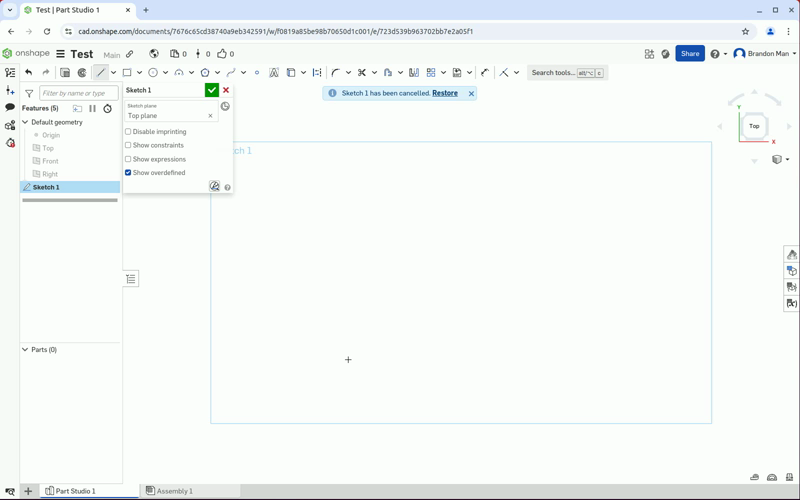
key_up(shift)
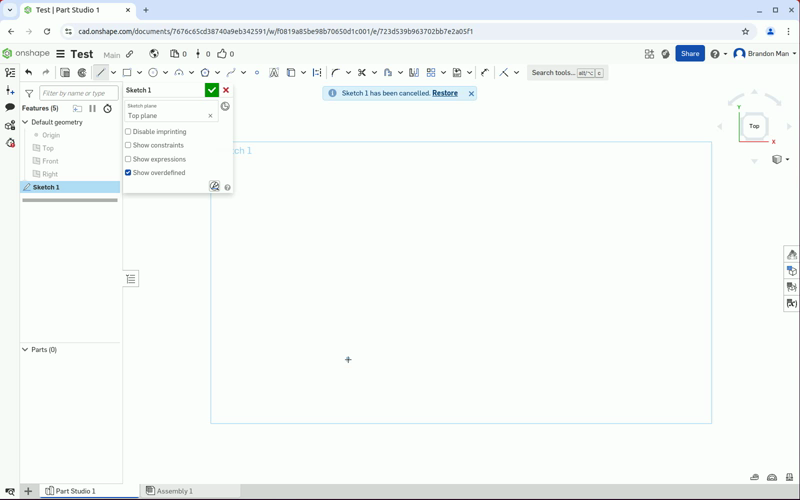
key_down(shift)
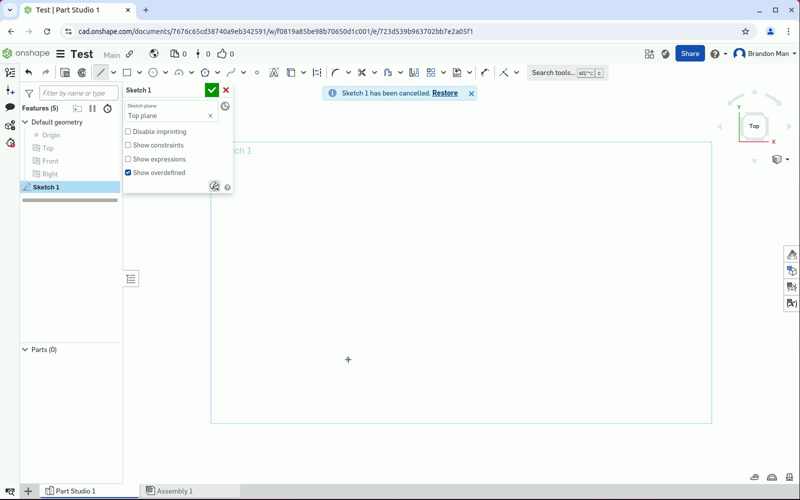
mouse_move(378, 359)
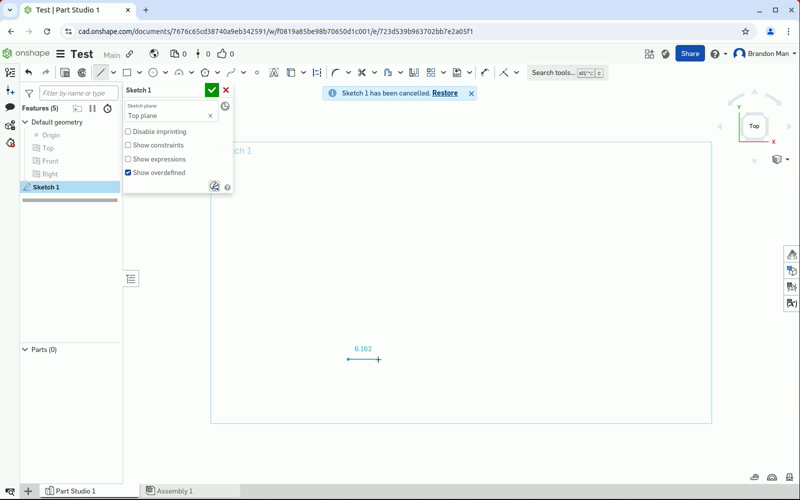
mouse_move(371, 359)
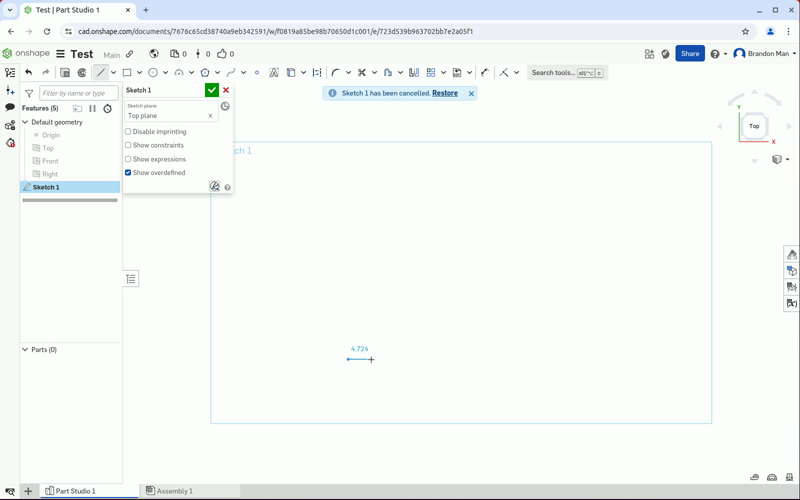
click(371, 359)
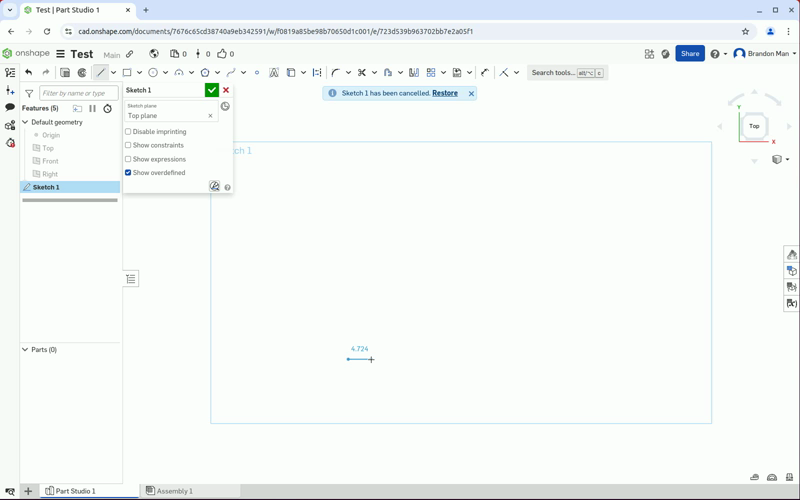
key_up(shift)
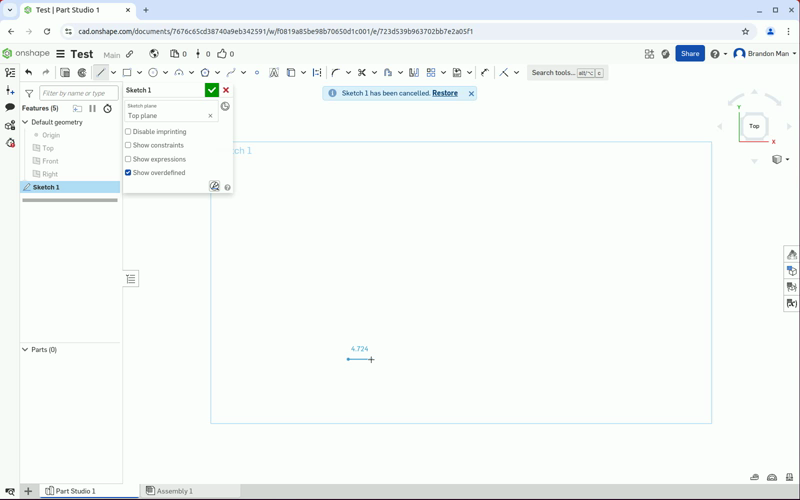
key_down(shift)
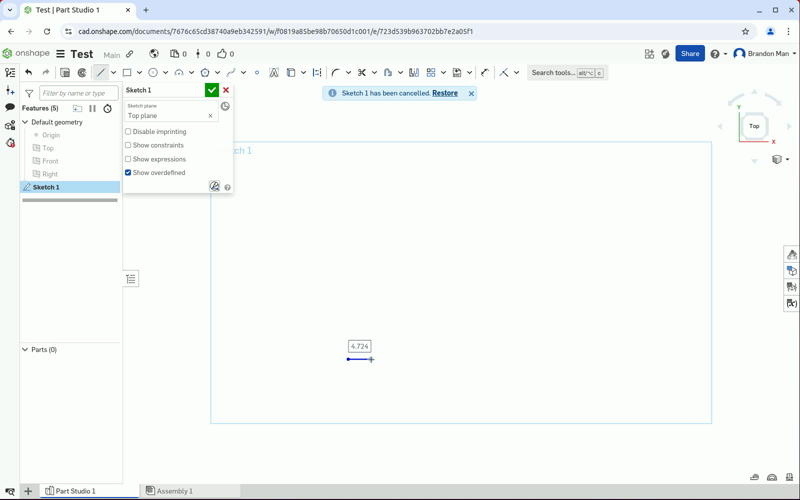
mouse_move(401, 359)
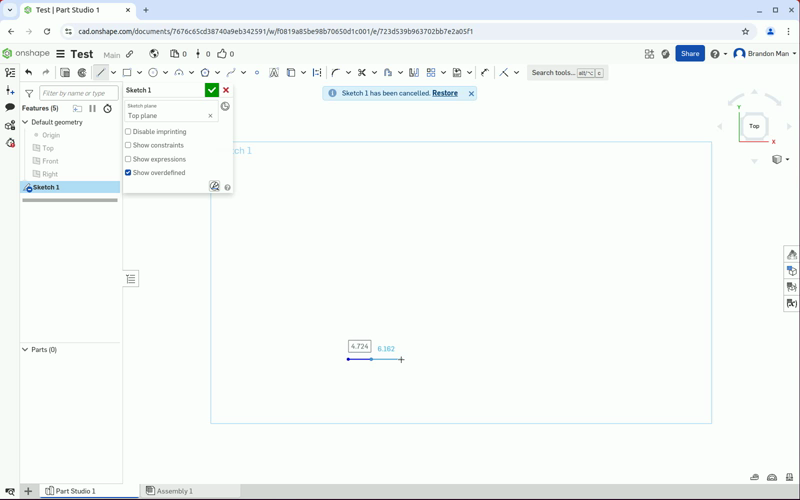
mouse_move(371, 321)
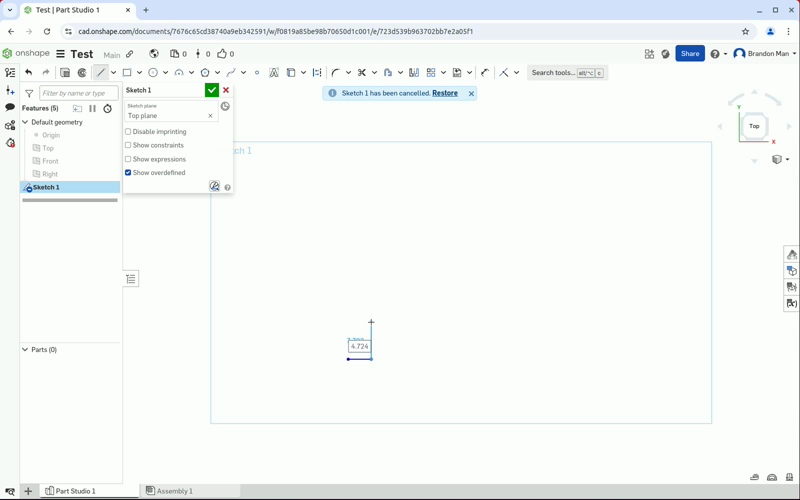
click(371, 321)
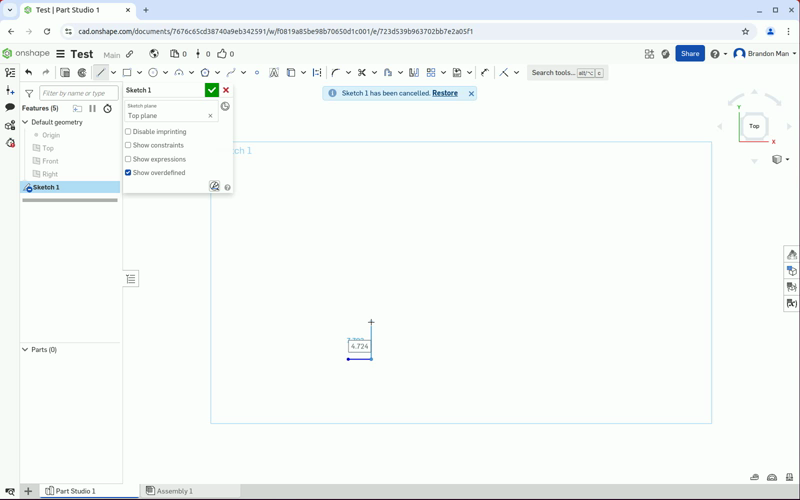
key_up(shift)
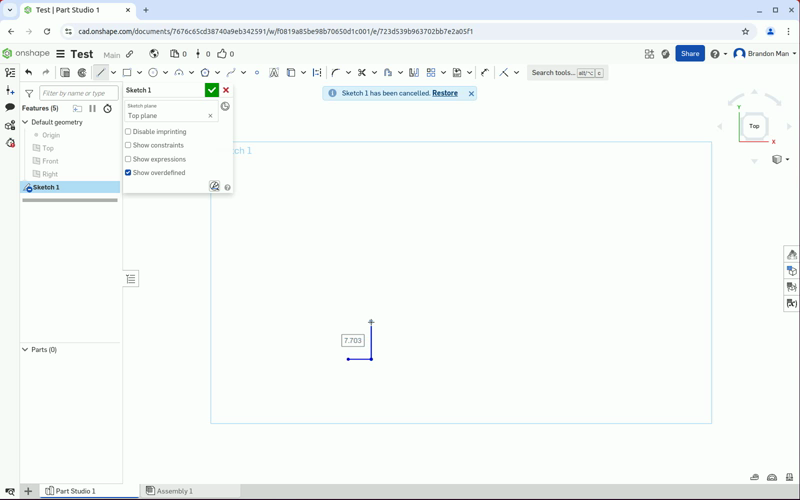
key_down(shift)
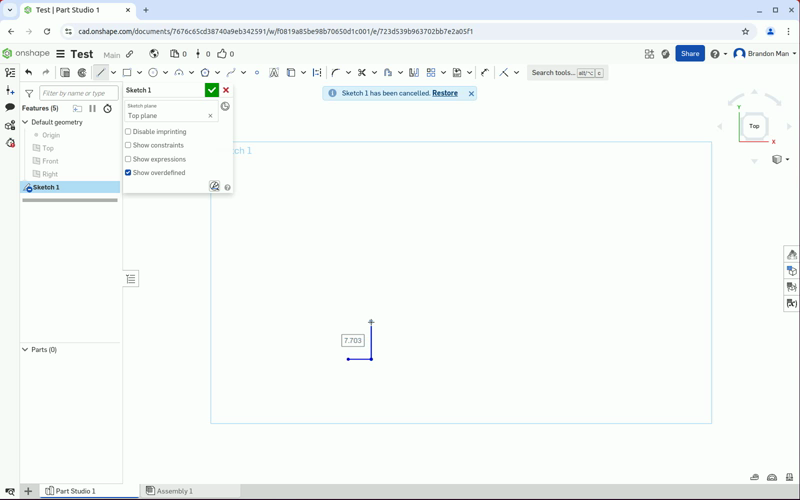
mouse_move(401, 321)
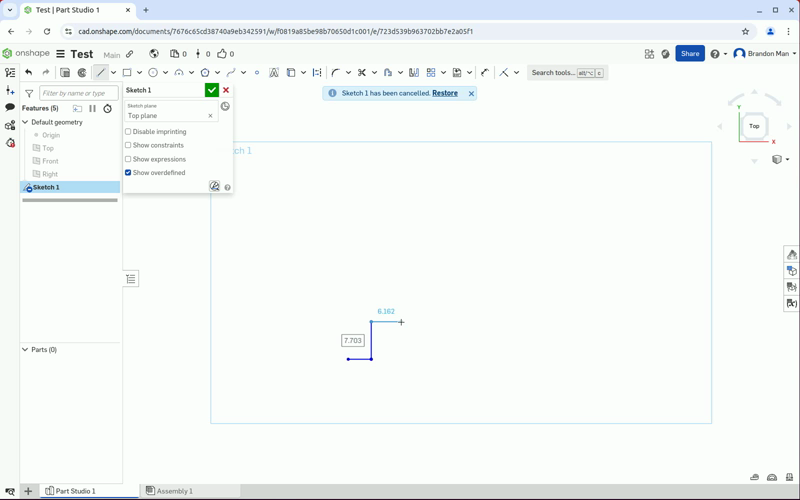
mouse_move(348, 321)
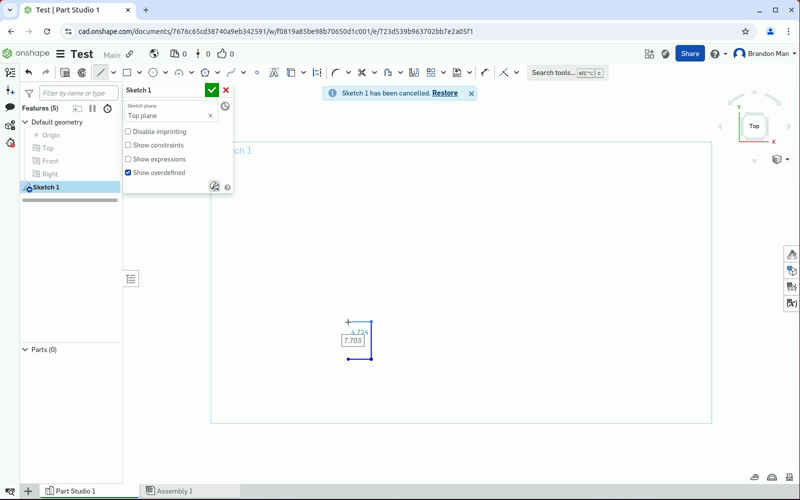
click(348, 321)
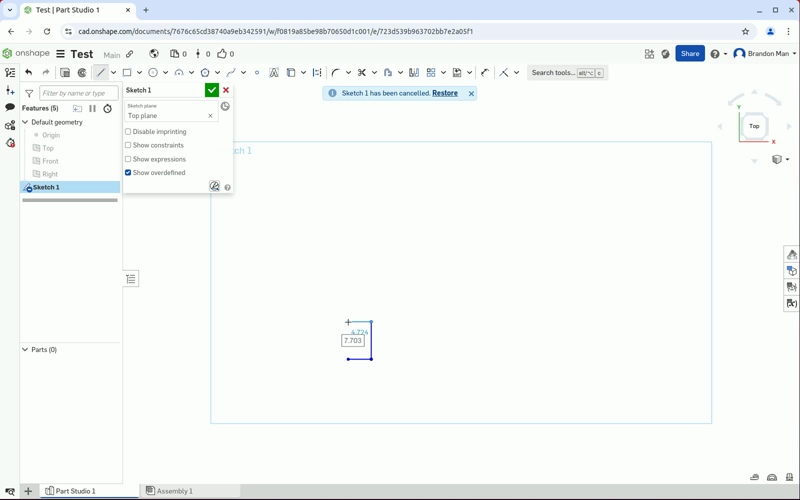
key_up(shift)
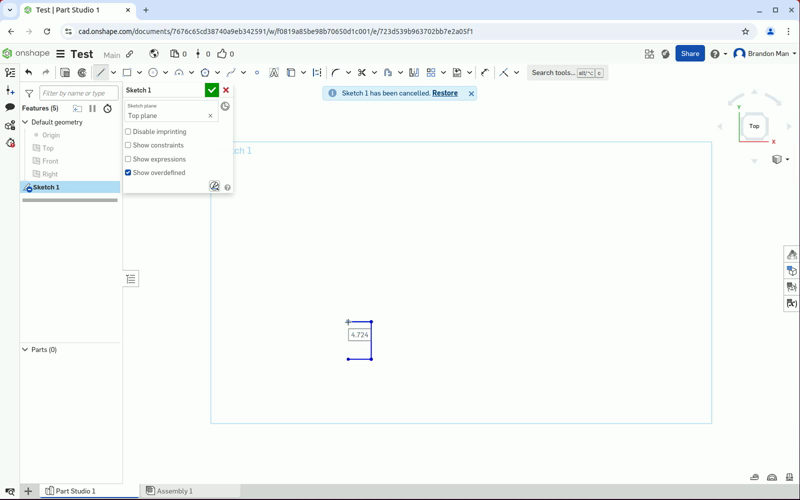
mouse_move(378, 321)
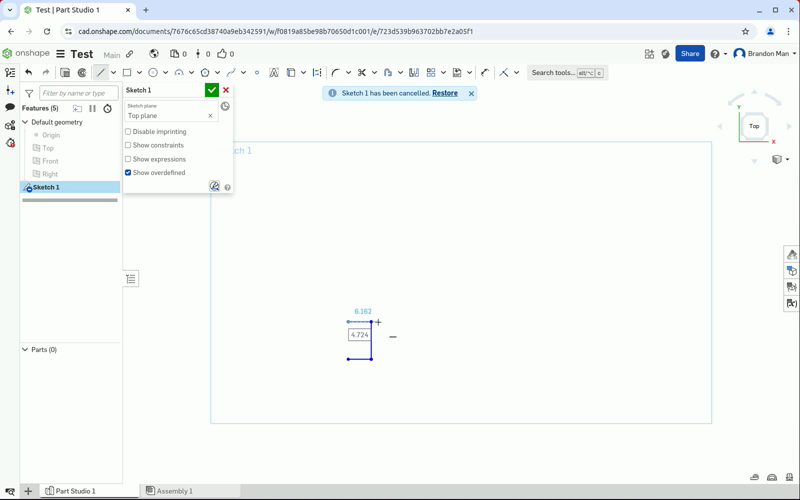
key_down(shift)
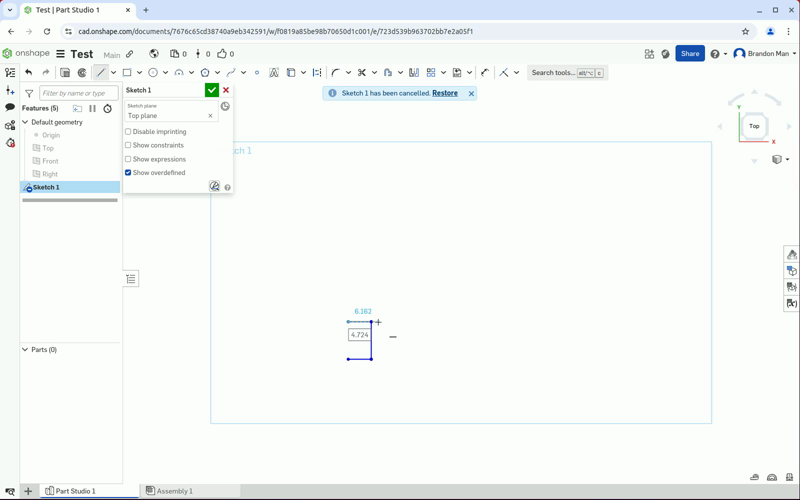
mouse_move(348, 359)
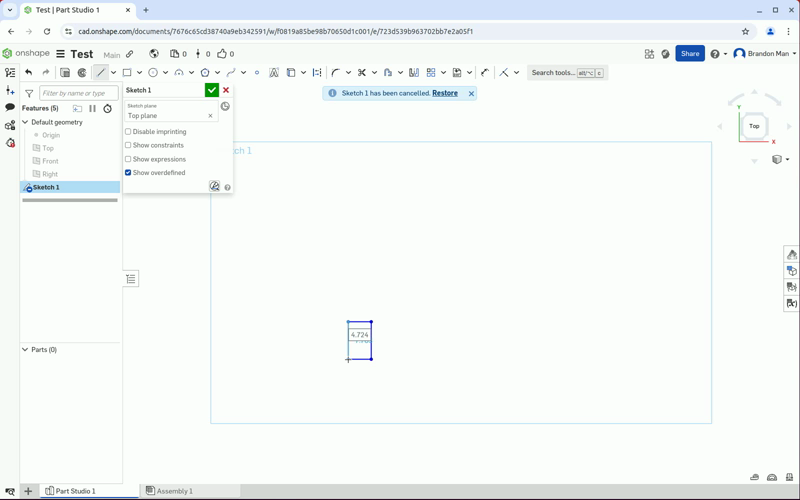
key_up(shift)
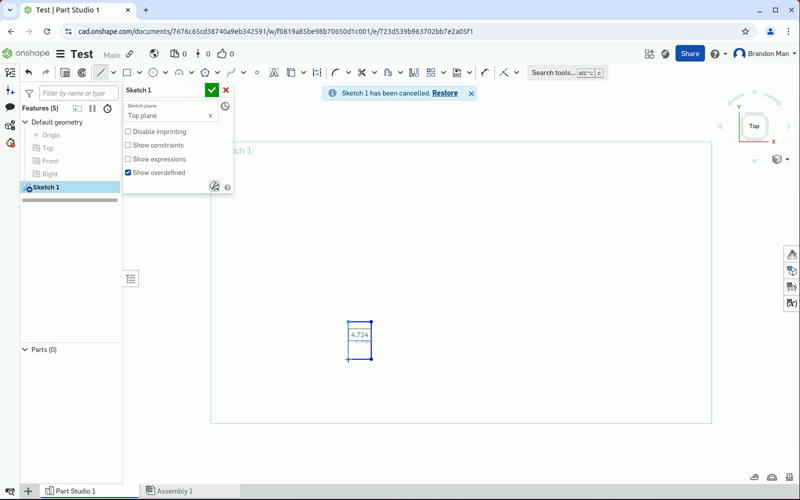
click(348, 359)
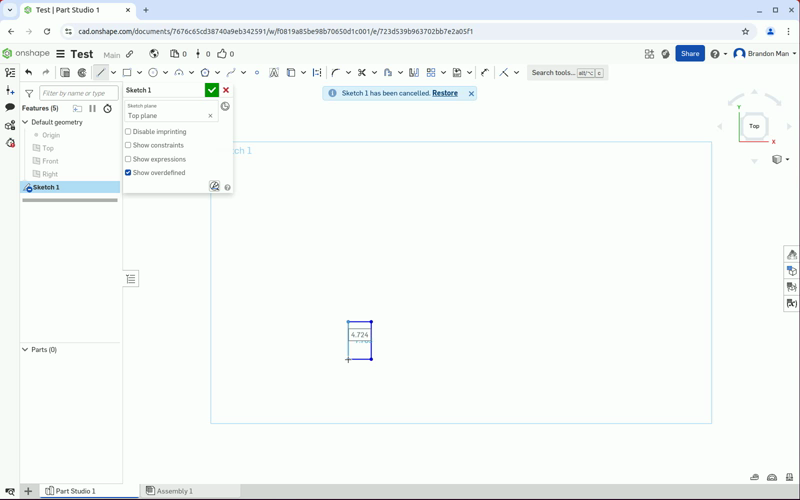
key(esc)
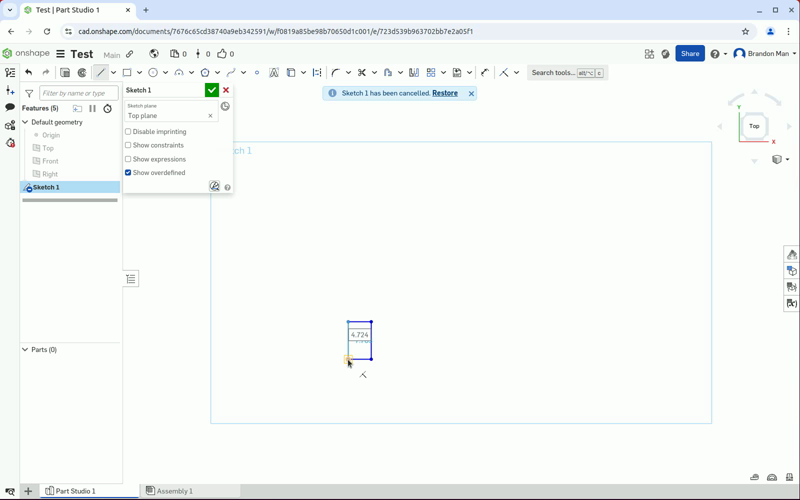
mouse_move(369, 337)
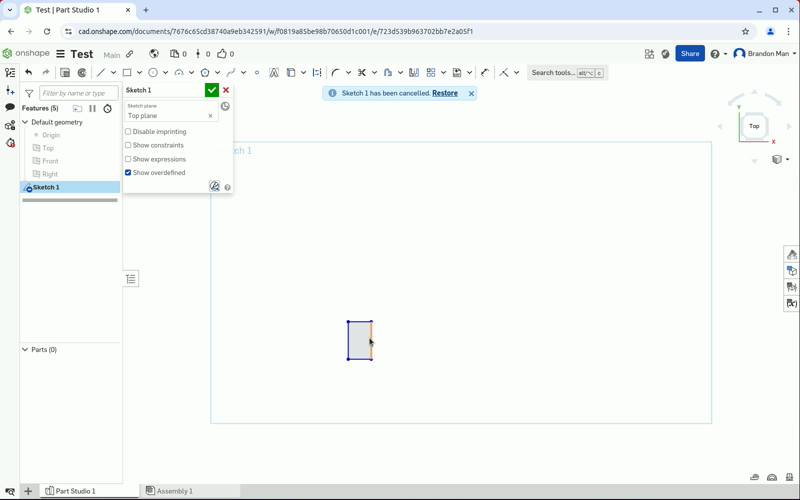
scroll(6)
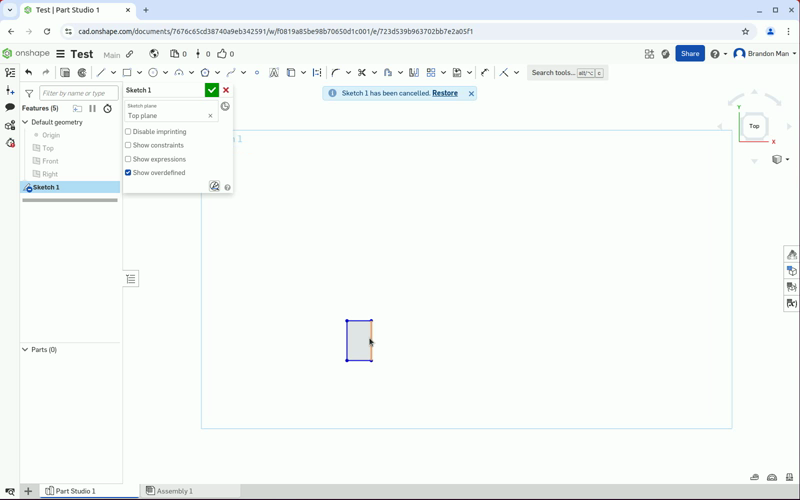
scroll(6)
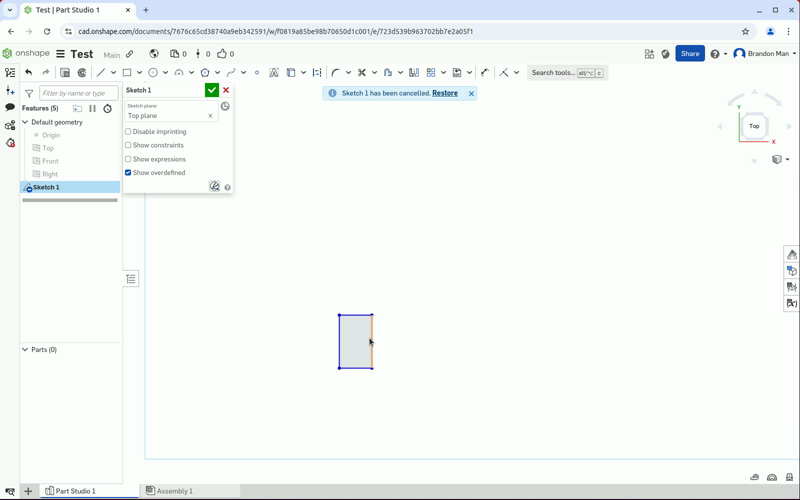
scroll(6)
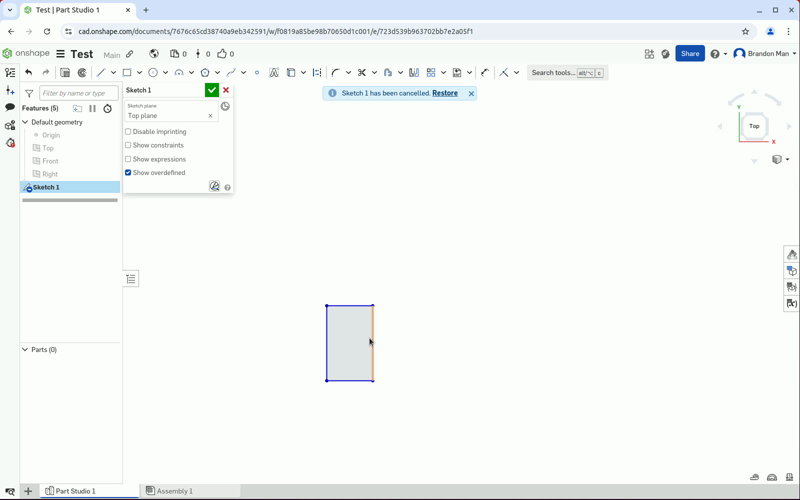
scroll(6)
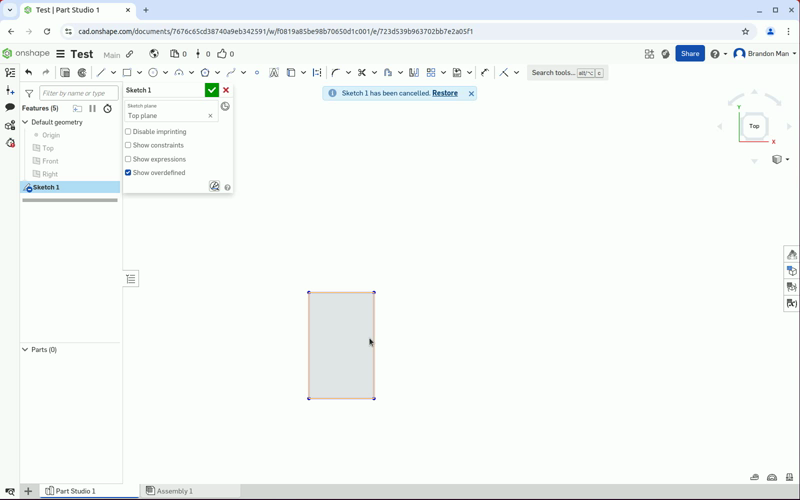
scroll(6)
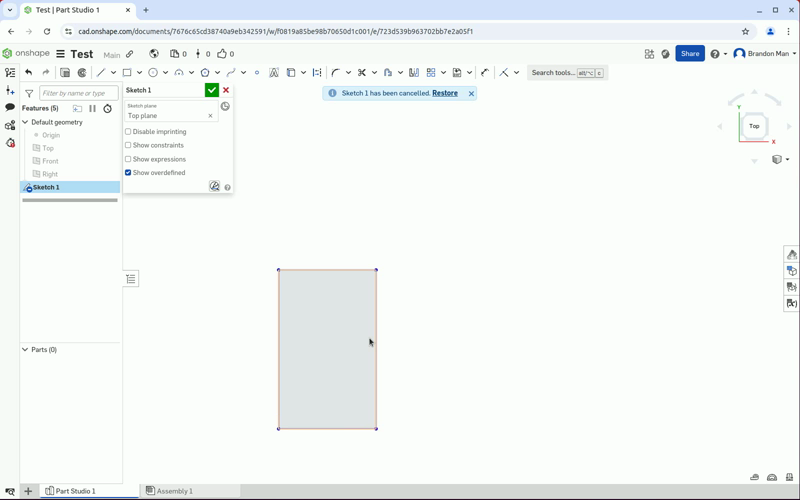
scroll(6)
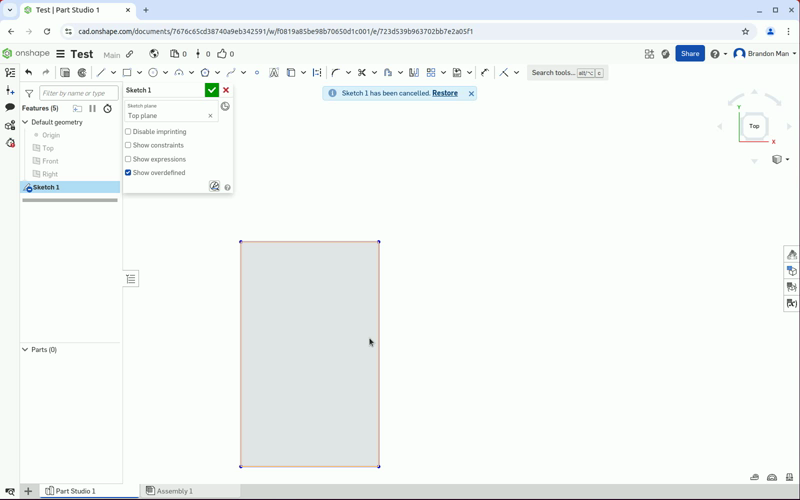
scroll(6)
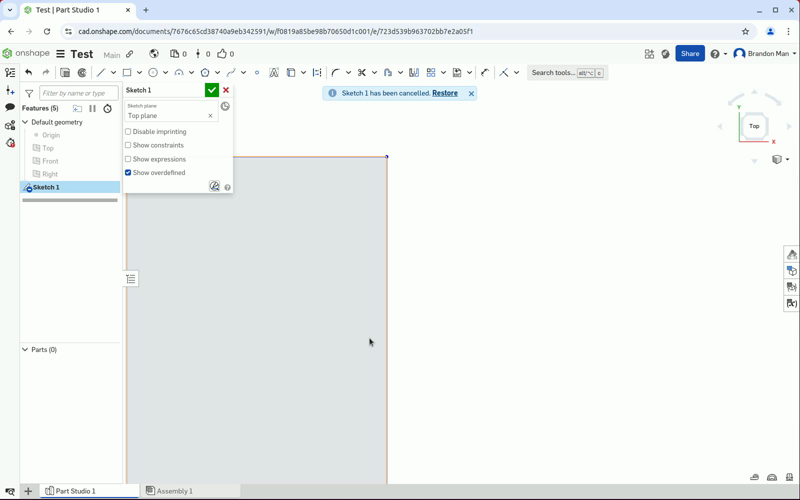
click(369, 337)
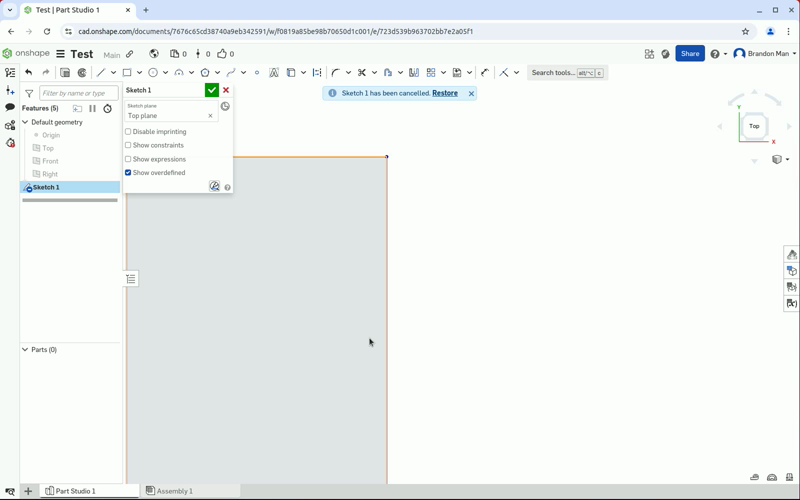
scroll(-6)
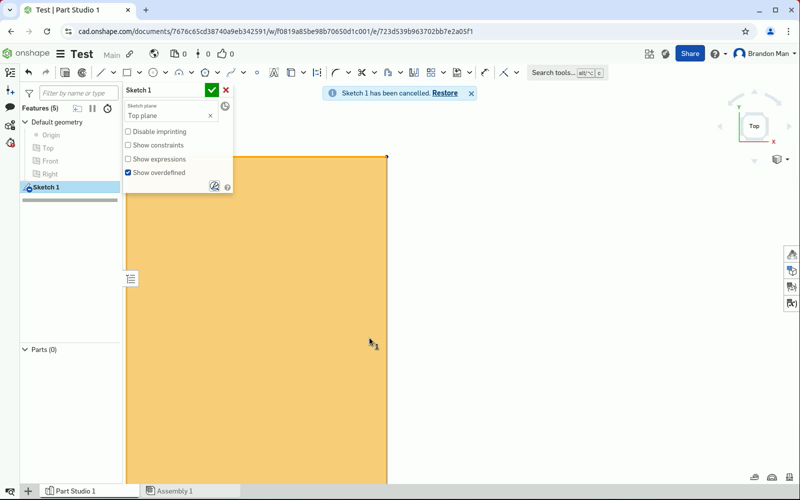
scroll(-6)
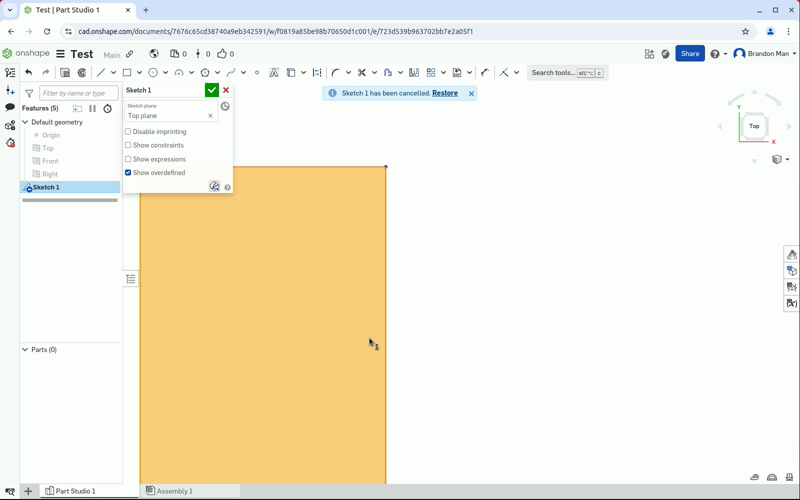
scroll(-6)
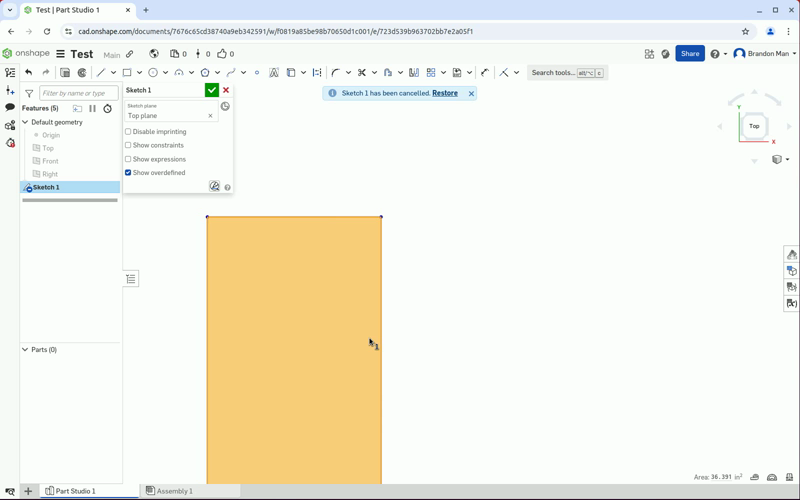
scroll(-6)
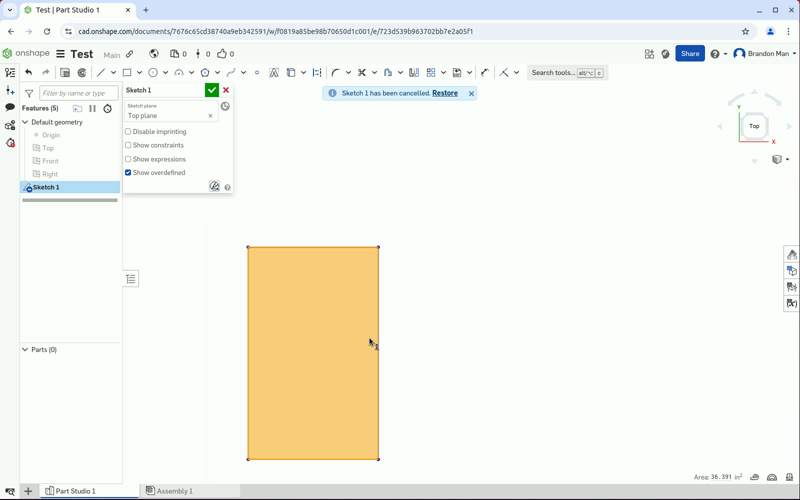
scroll(-6)
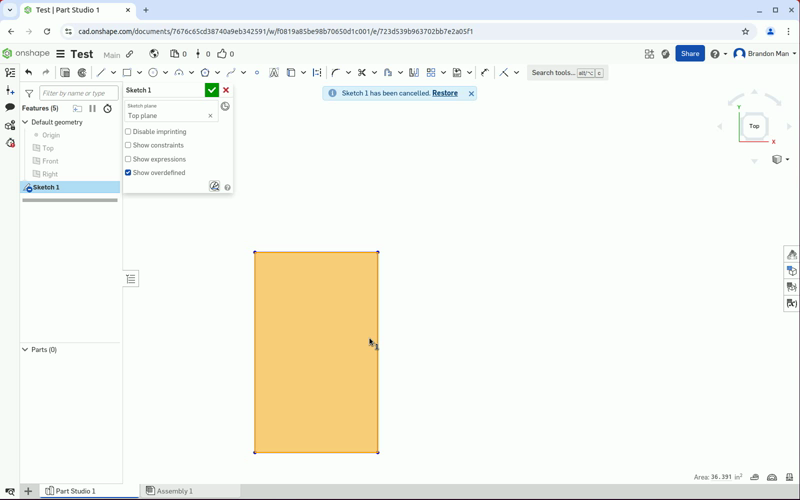
scroll(-6)
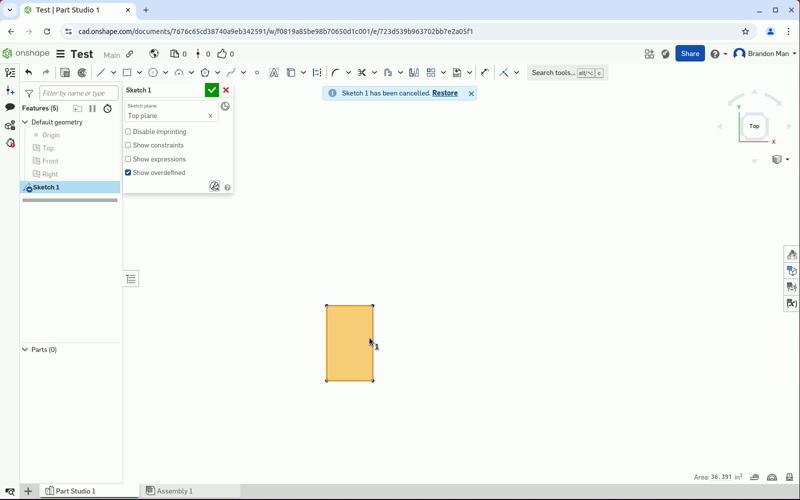
scroll(-6)
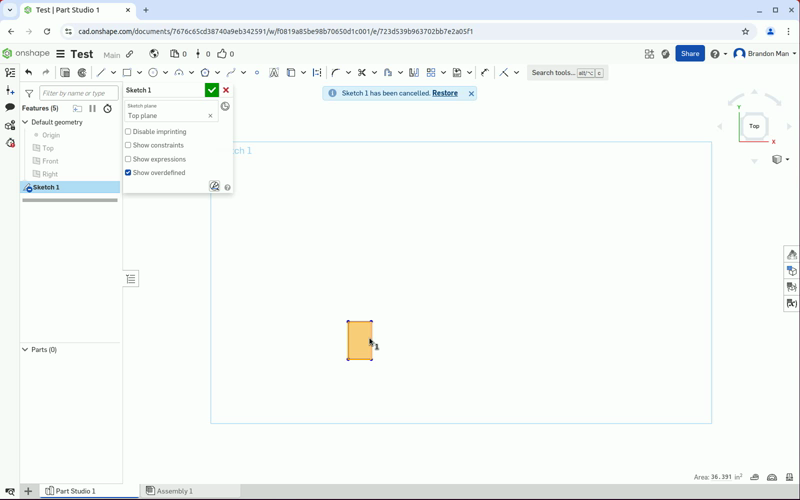
mouse_move(73, 352)
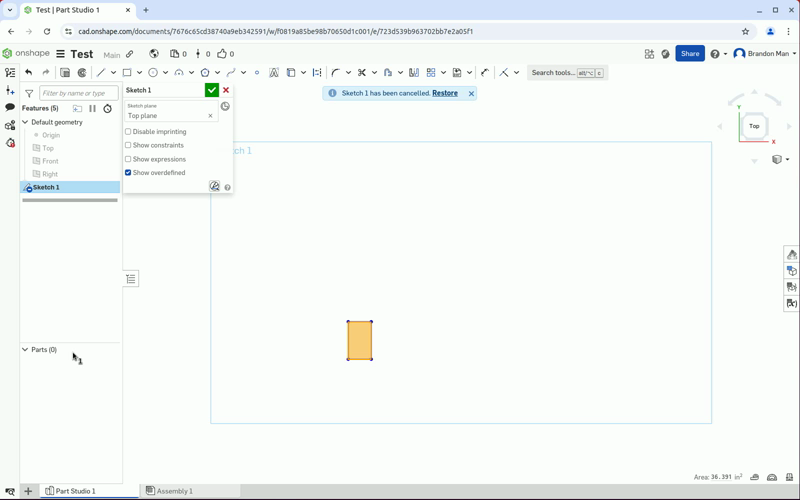
key(shift+y)
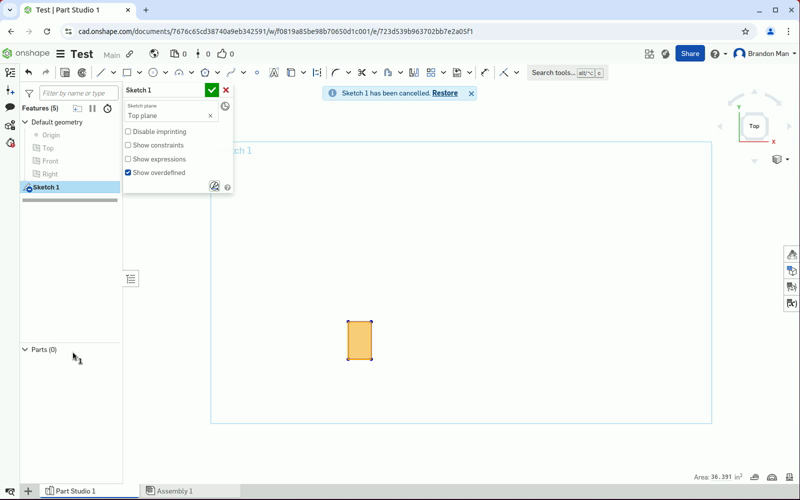
key(shift+e)
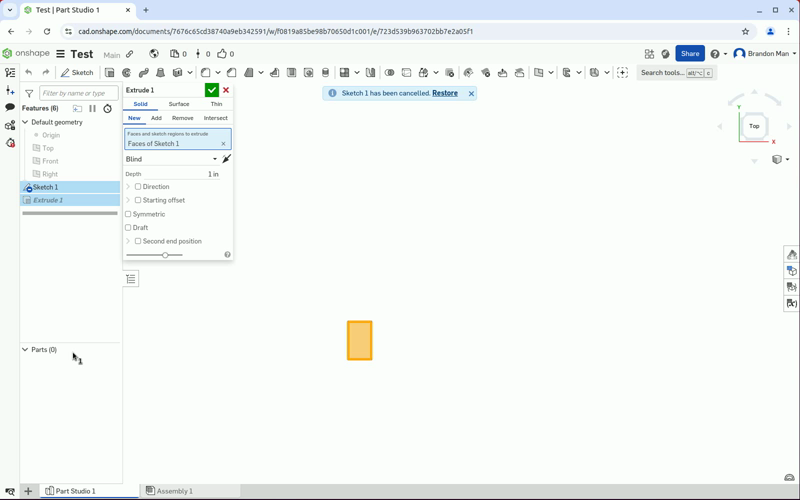
mouse_move(143, 106)
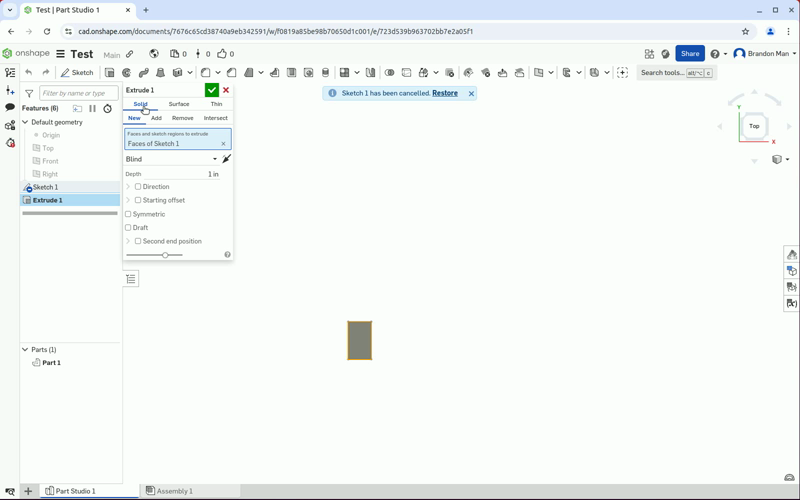
click(143, 106)
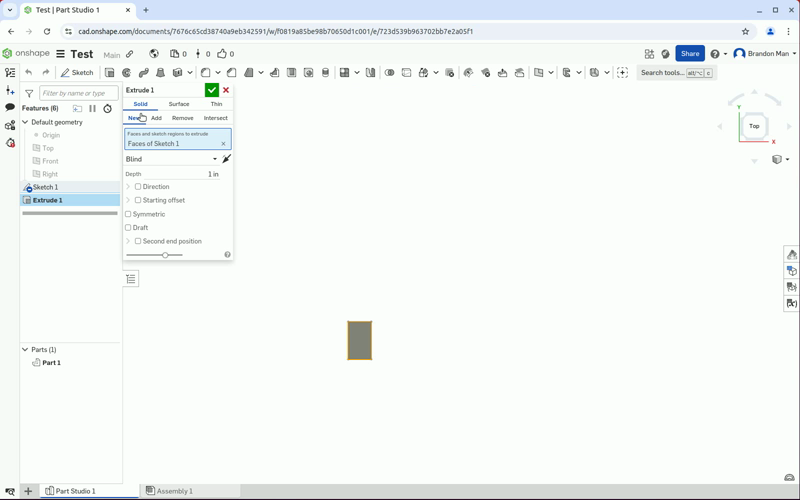
mouse_move(137, 120)
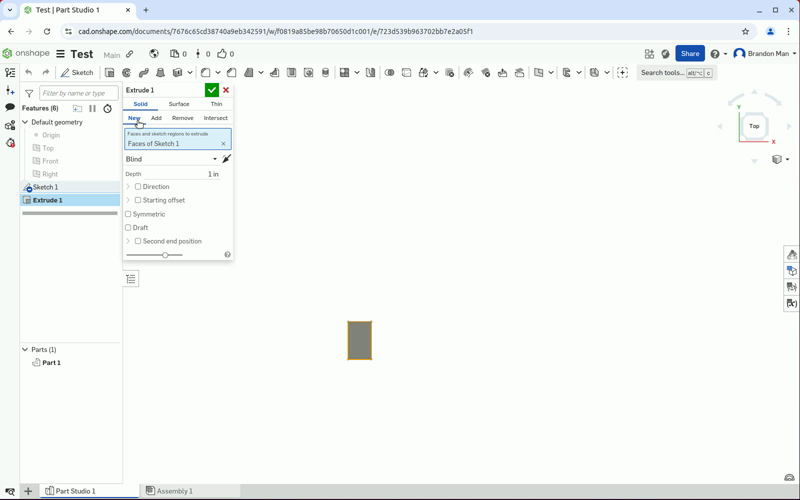
click(137, 120)
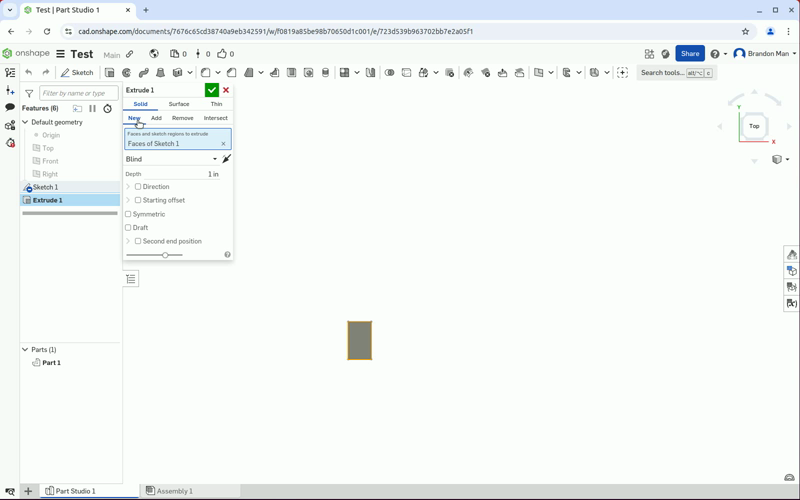
key(tab, 4)
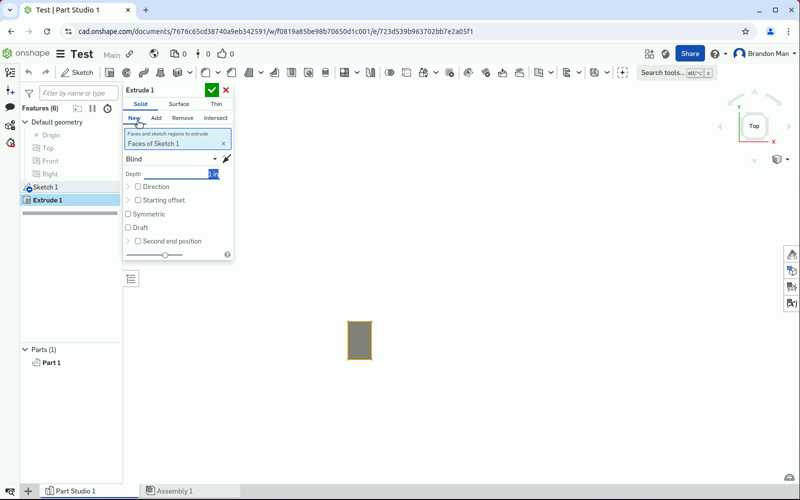
text(0.963)
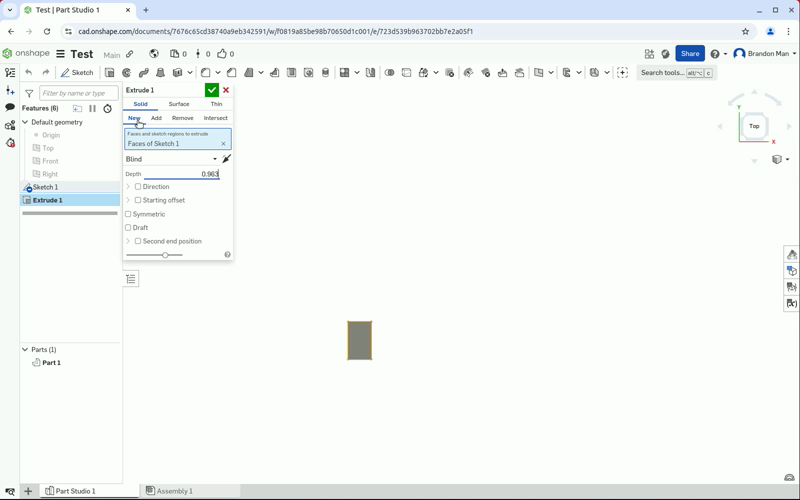
key(enter)
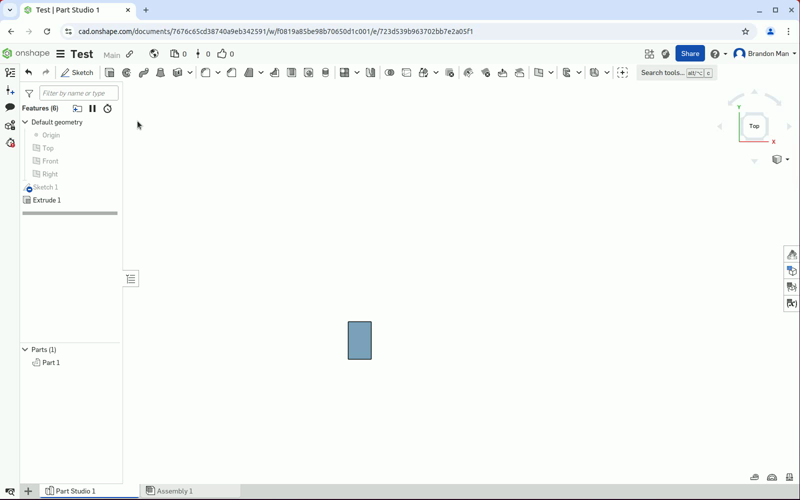
key(shift+h)
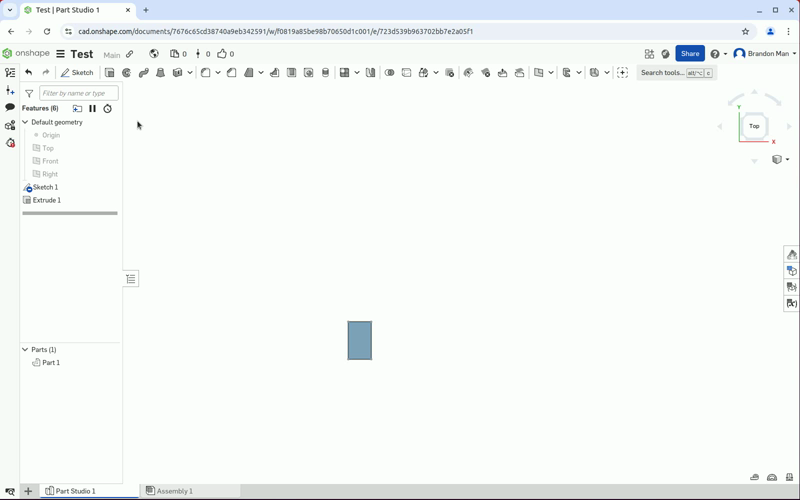
key(shift+h)
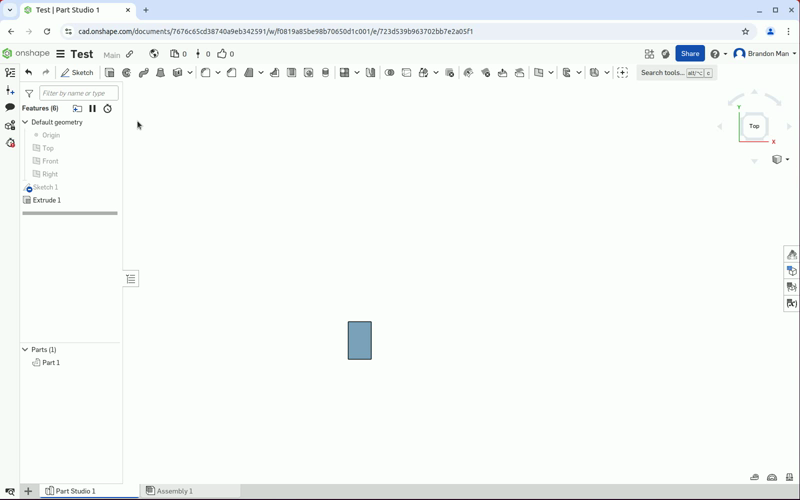
mouse_move(73, 189)
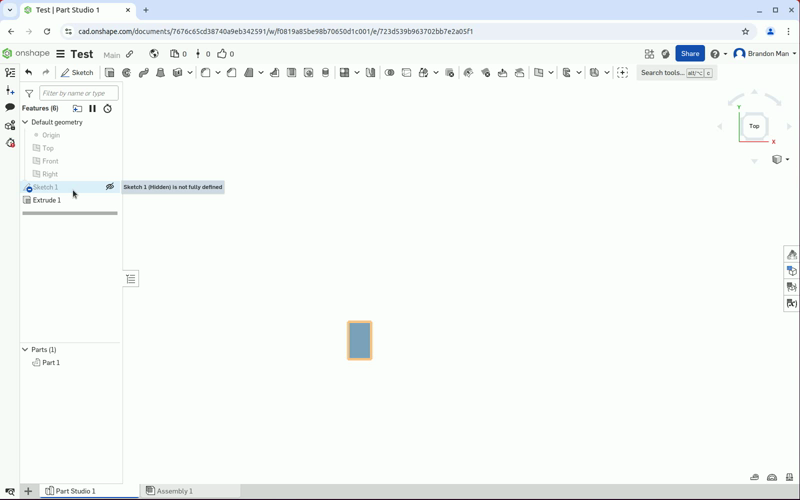
click(73, 189)
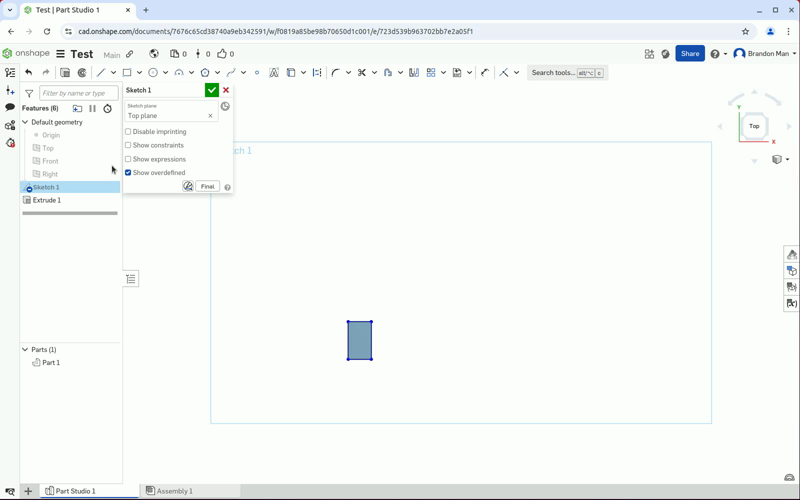
mouse_move(229, 92)
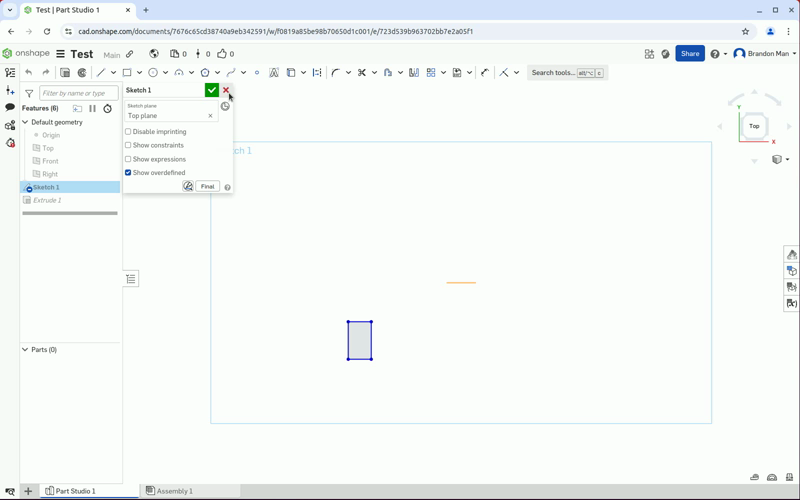
click(229, 92)
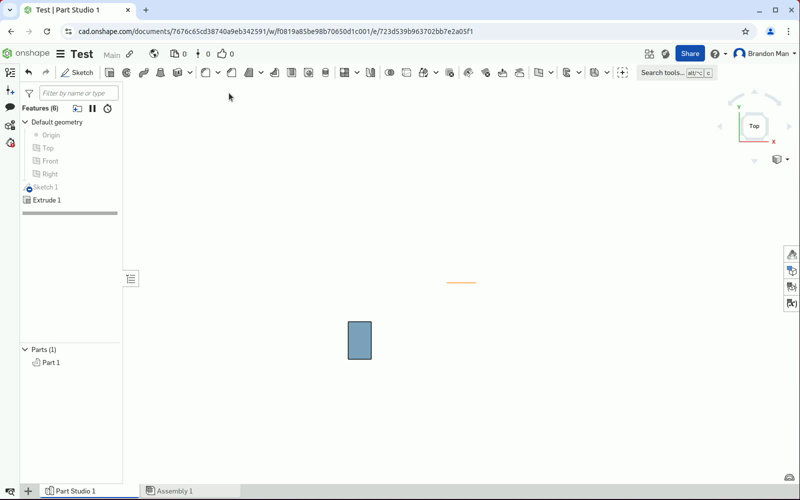
mouse_move(541, 75)
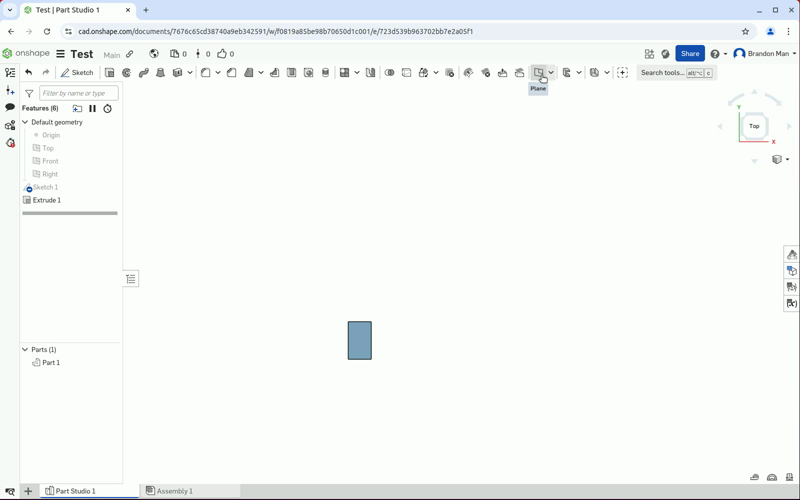
click(541, 75)
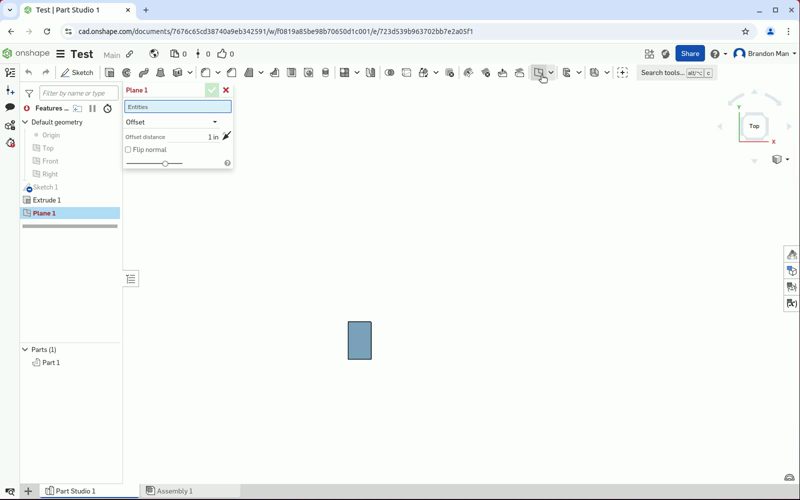
mouse_move(73, 150)
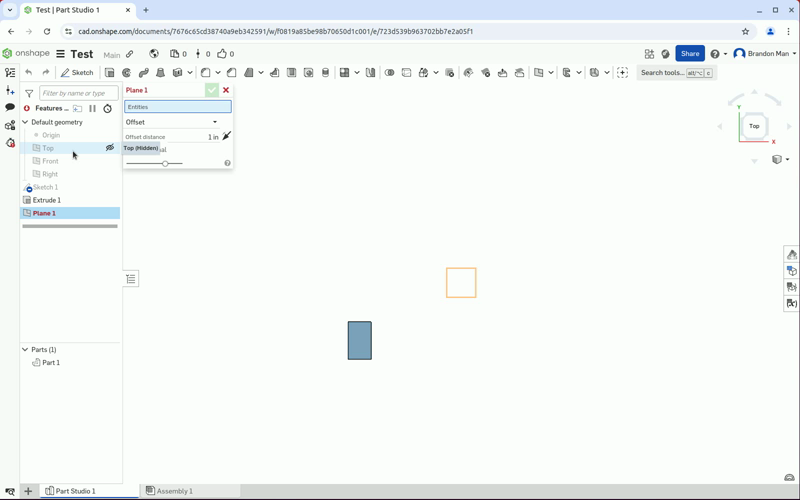
click(73, 150)
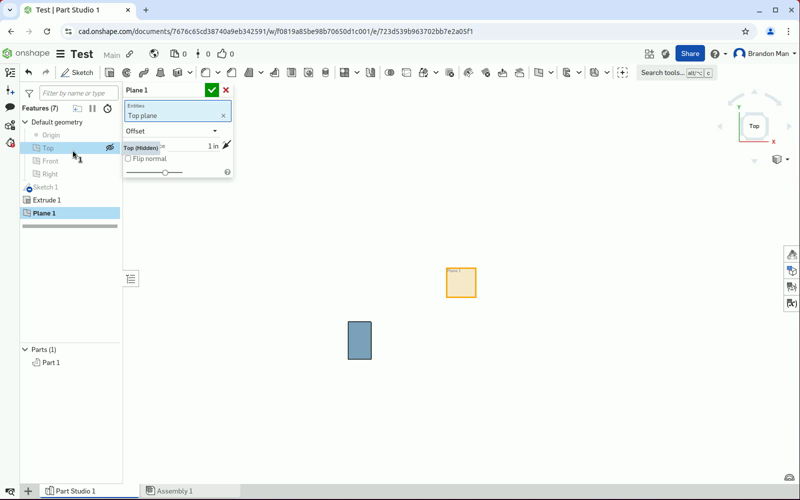
key(tab, 2)
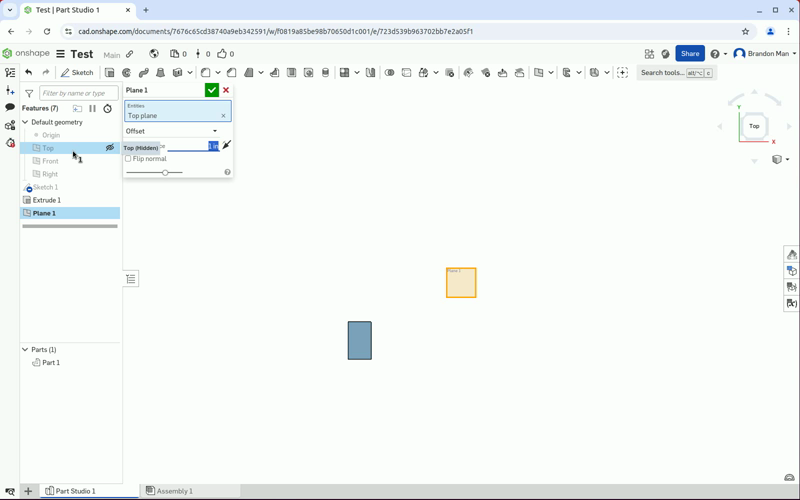
text(0.955)
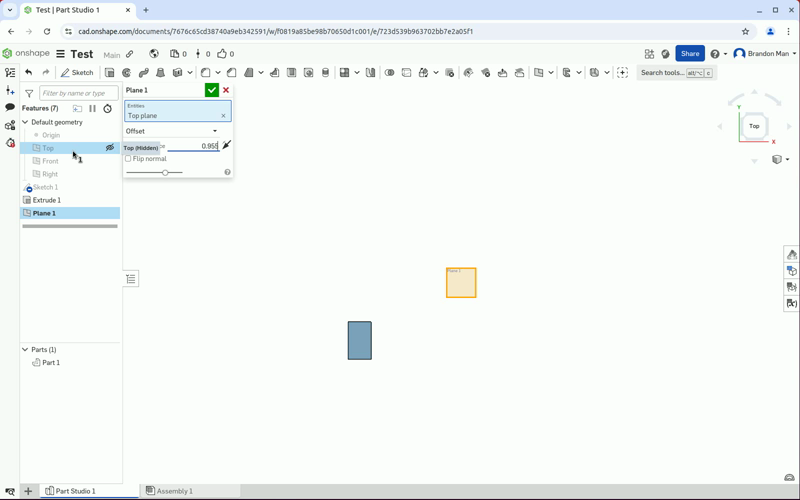
key(enter, 2)
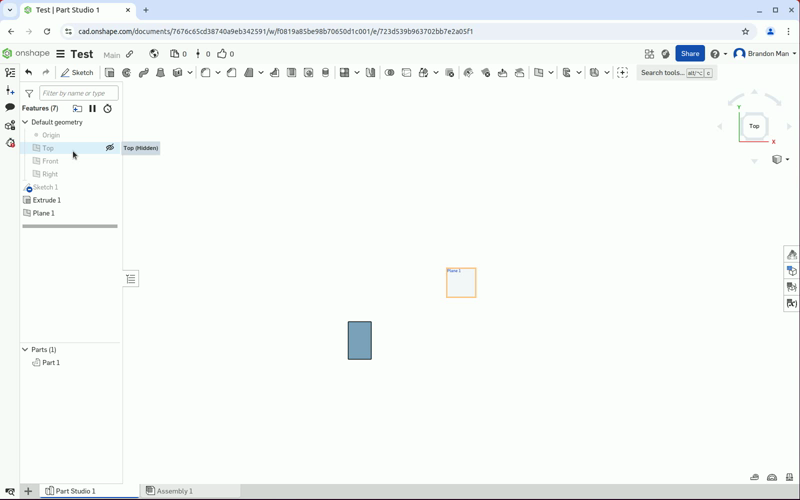
key(shift+s)
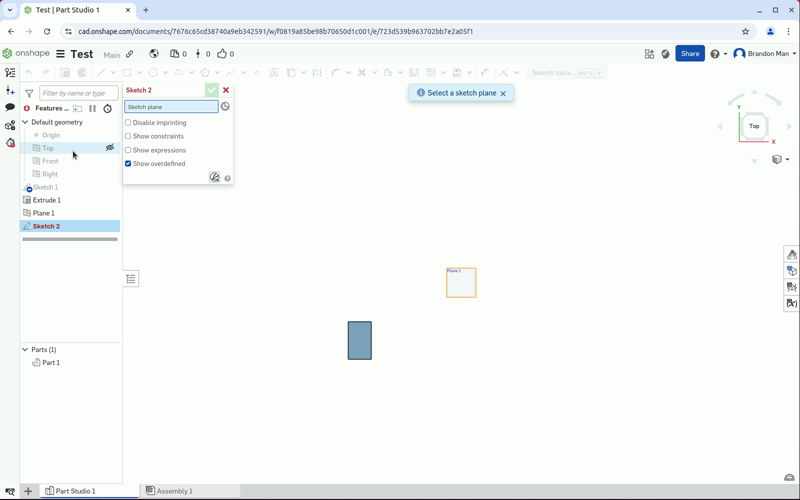
mouse_move(73, 215)
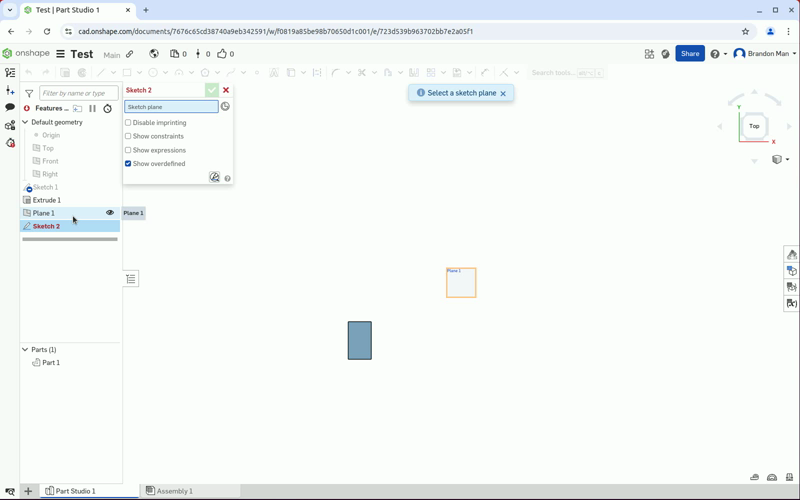
click(73, 215)
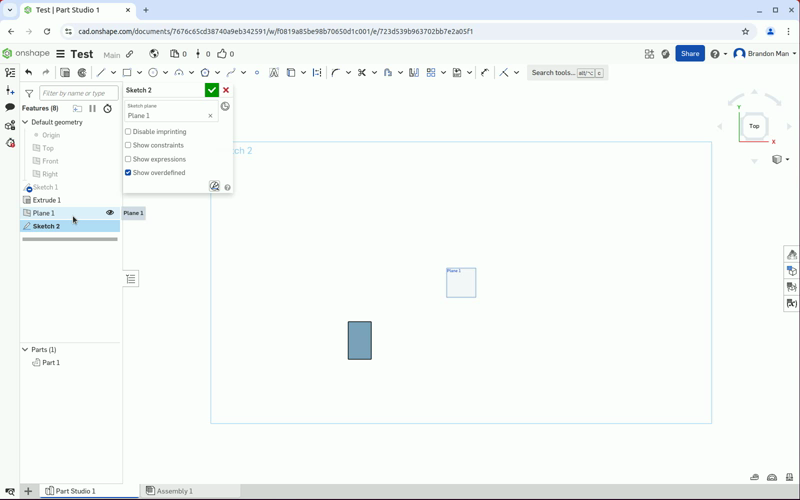
mouse_move(73, 352)
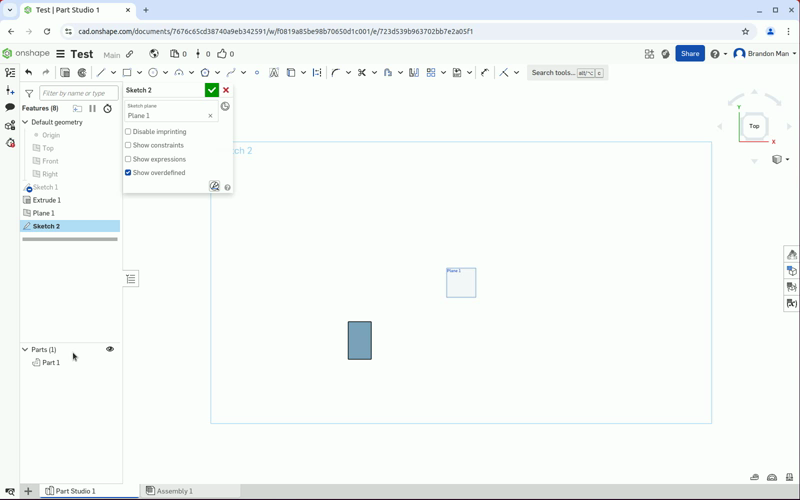
key(y)
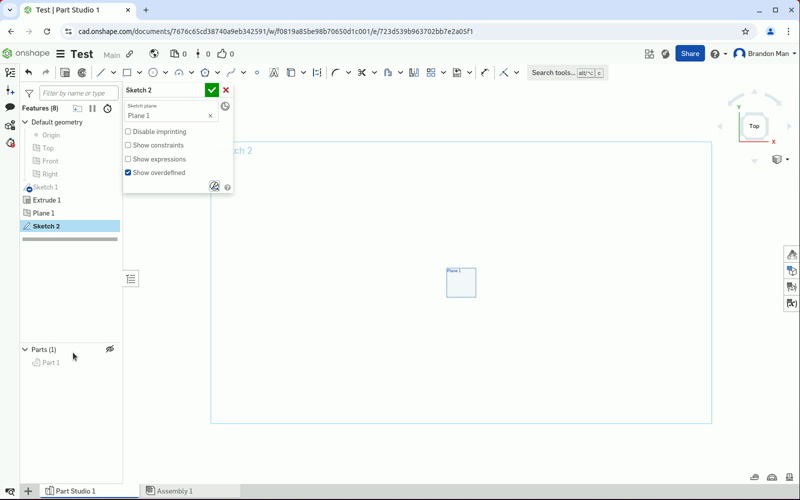
key(l)
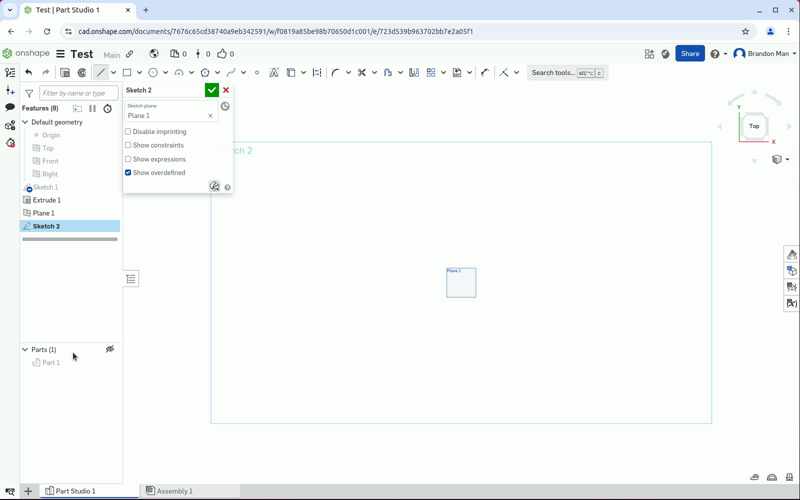
key_down(shift)
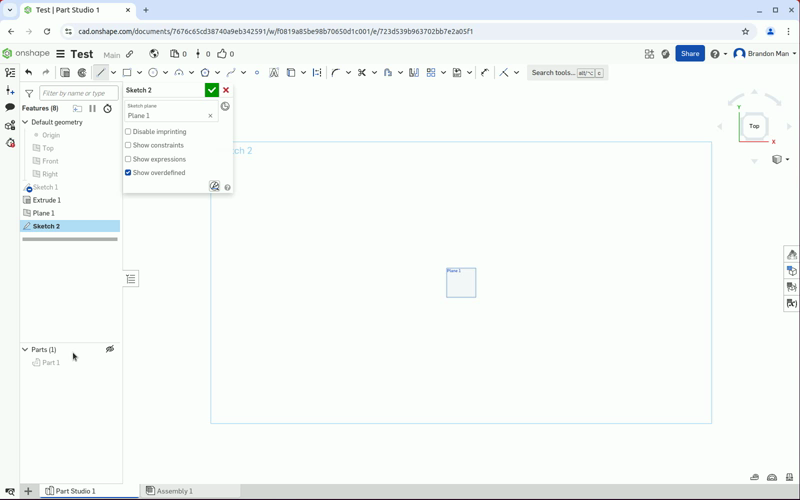
mouse_move(352, 349)
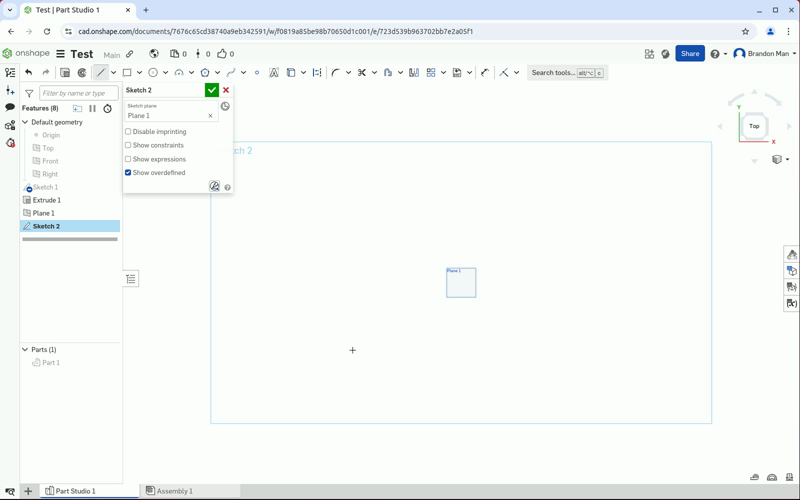
click(352, 349)
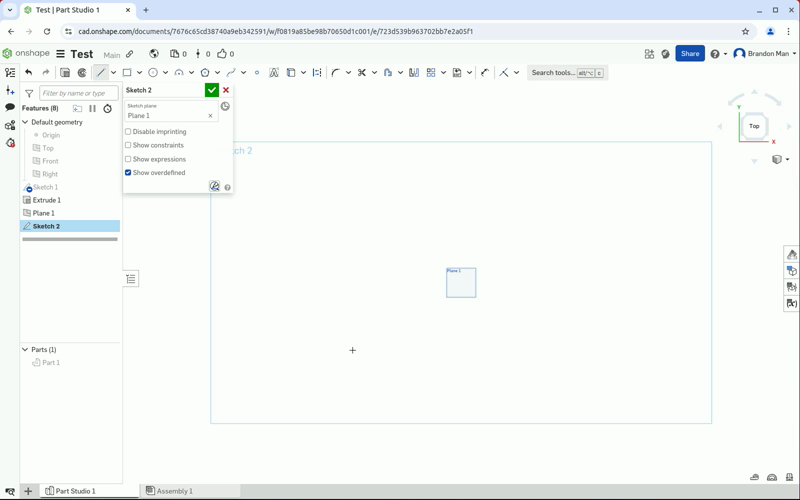
key_up(shift)
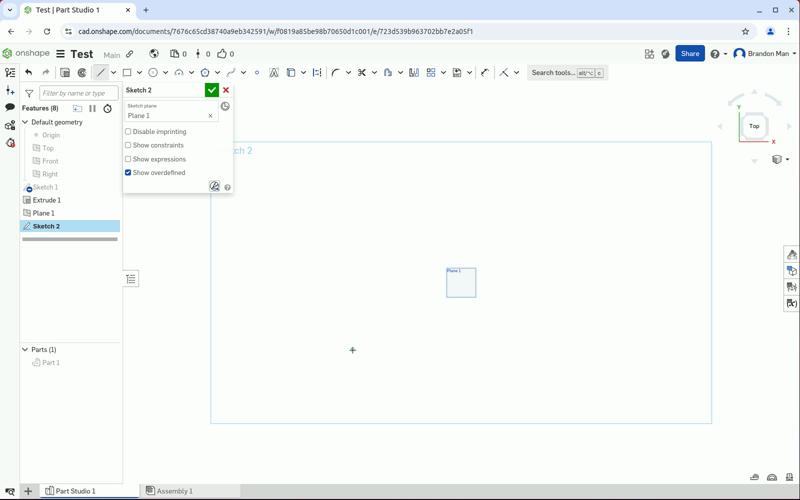
key_down(shift)
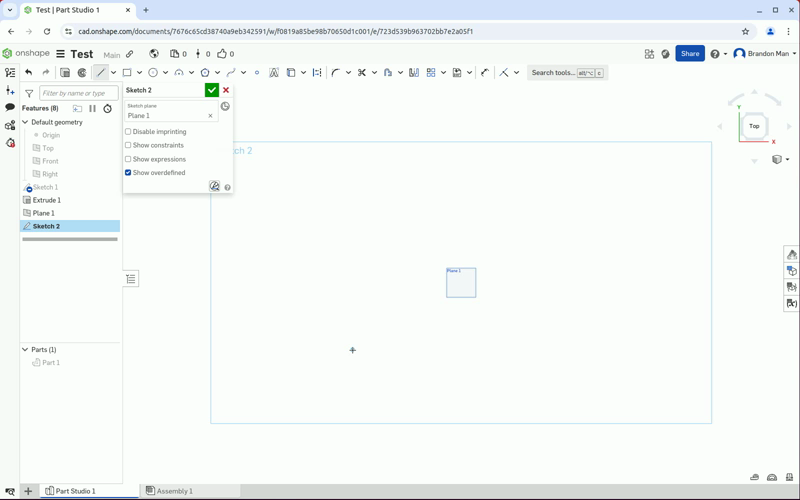
mouse_move(382, 349)
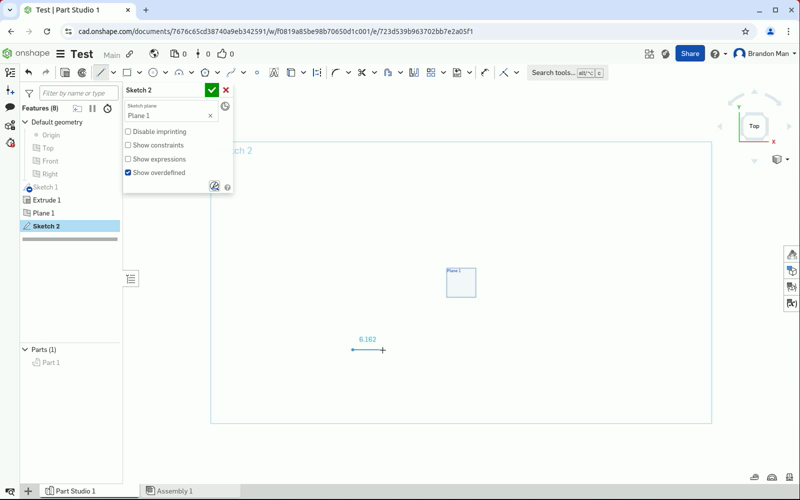
mouse_move(357, 349)
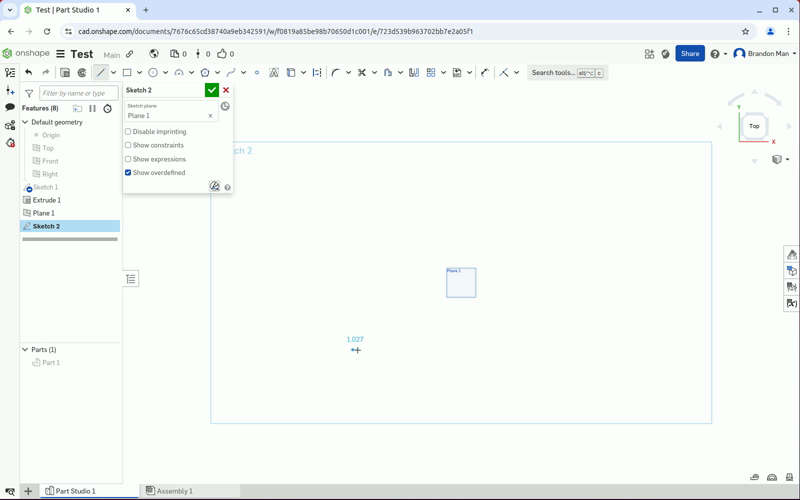
scroll(6)
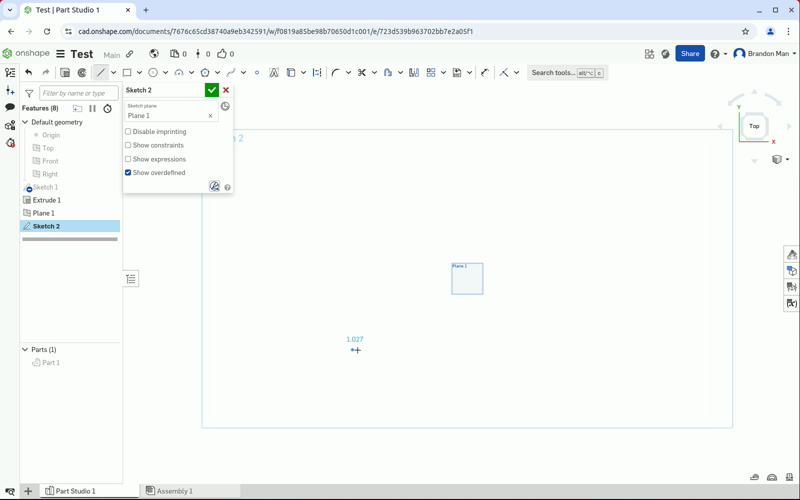
scroll(6)
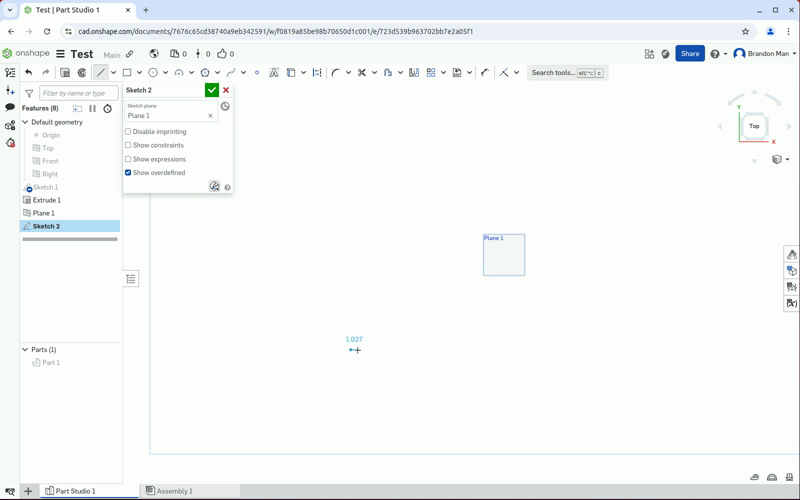
scroll(6)
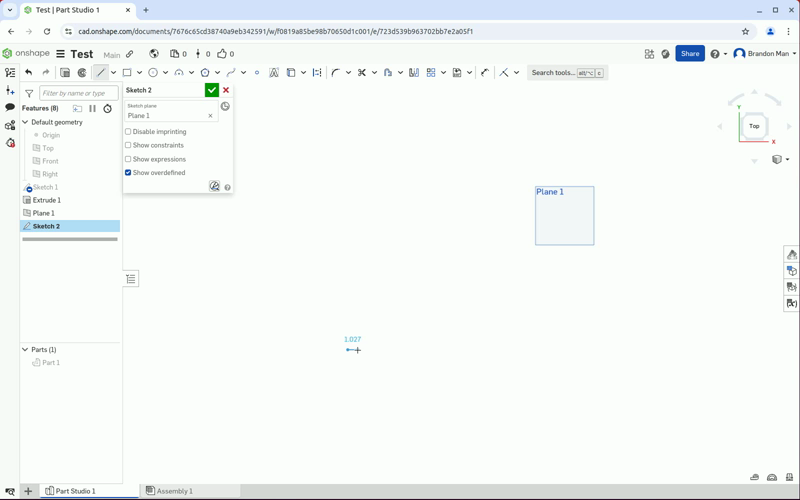
scroll(6)
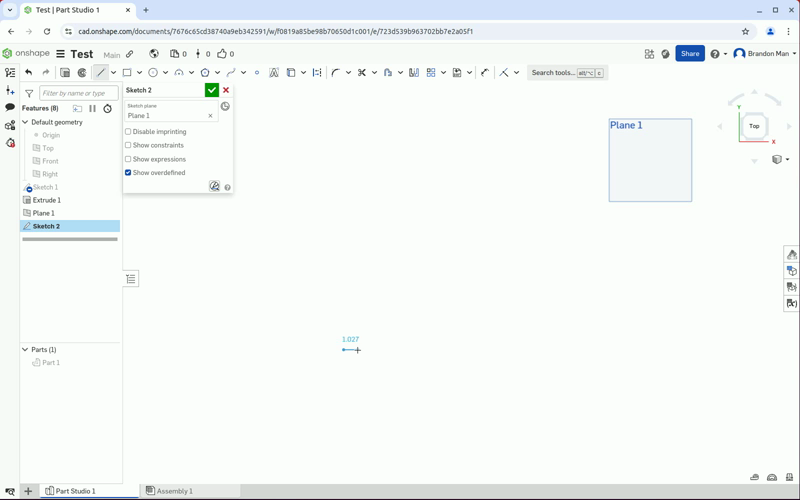
scroll(6)
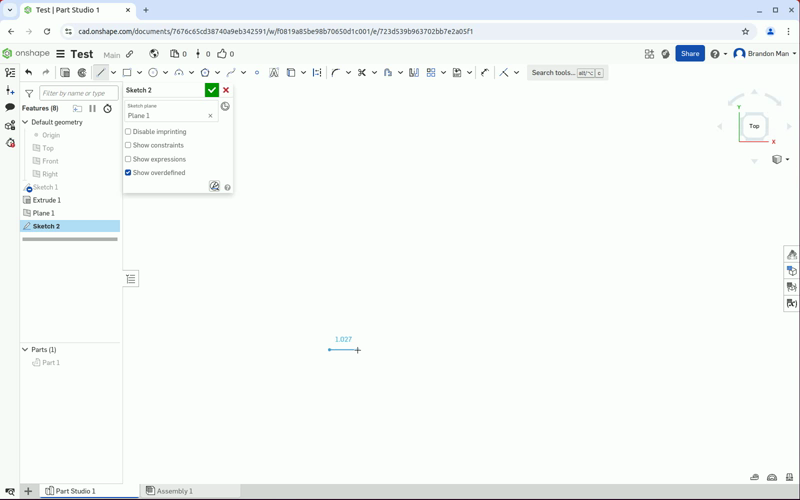
scroll(6)
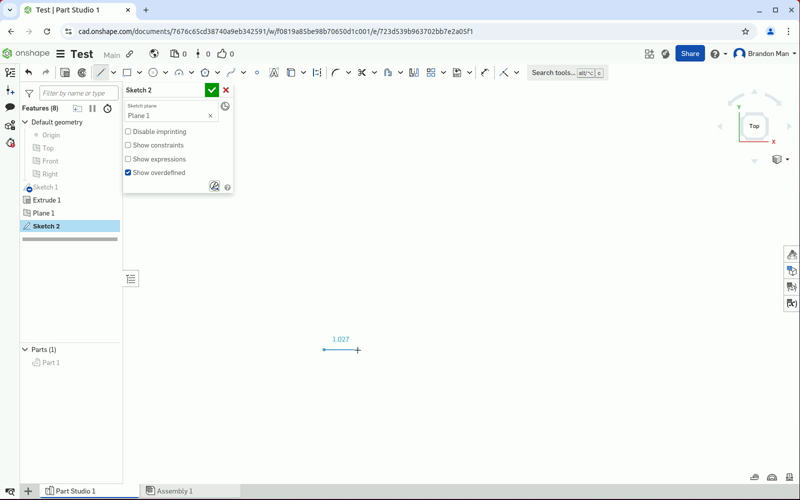
scroll(6)
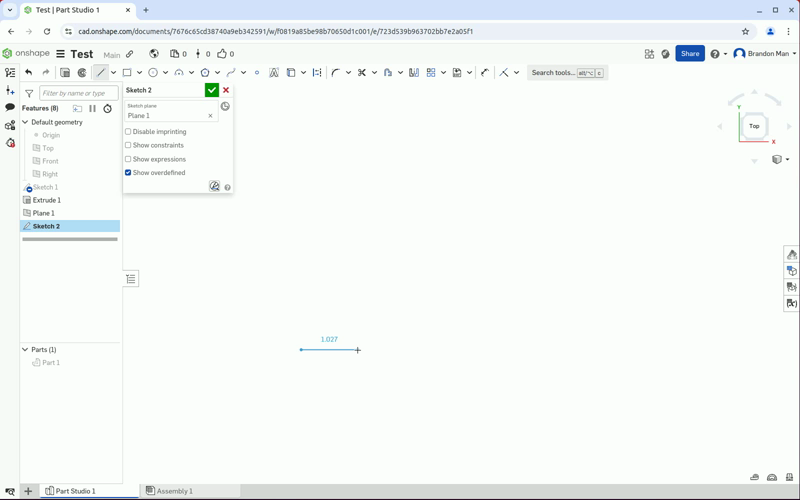
click(357, 349)
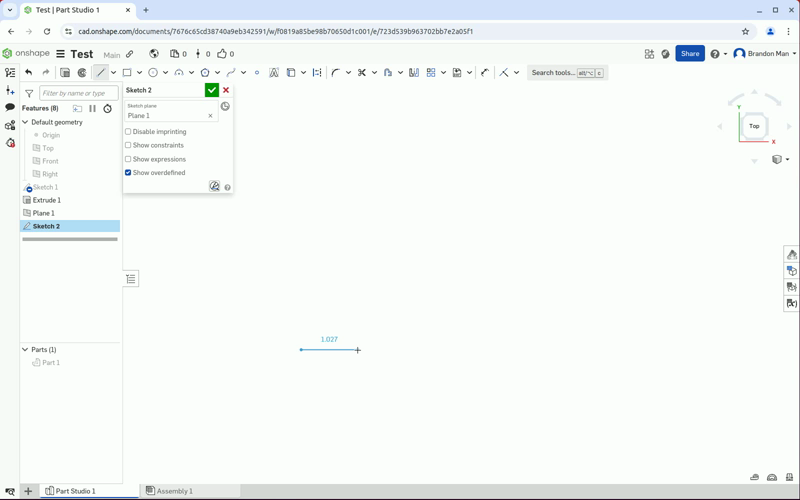
scroll(-6)
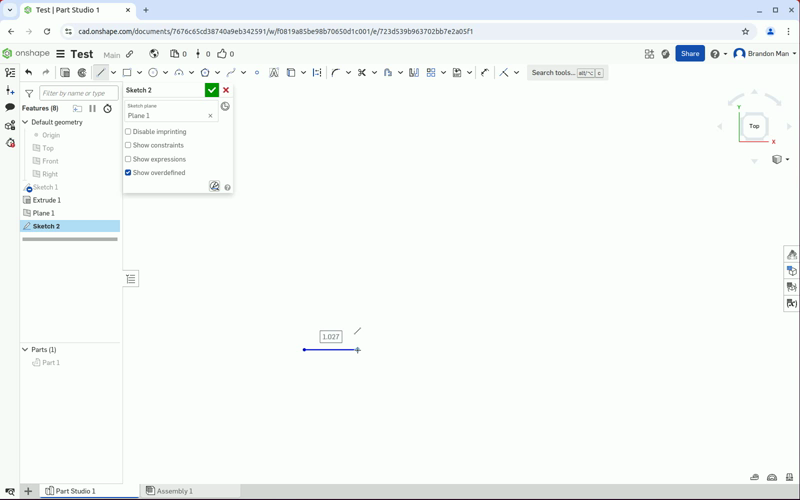
scroll(-6)
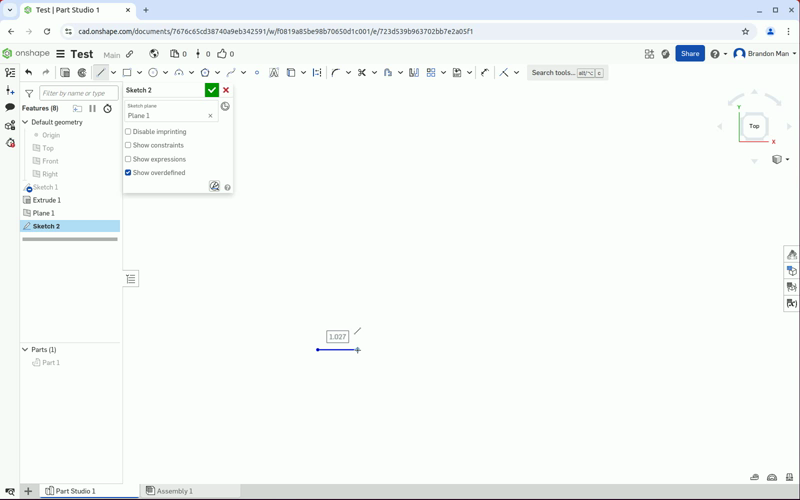
scroll(-6)
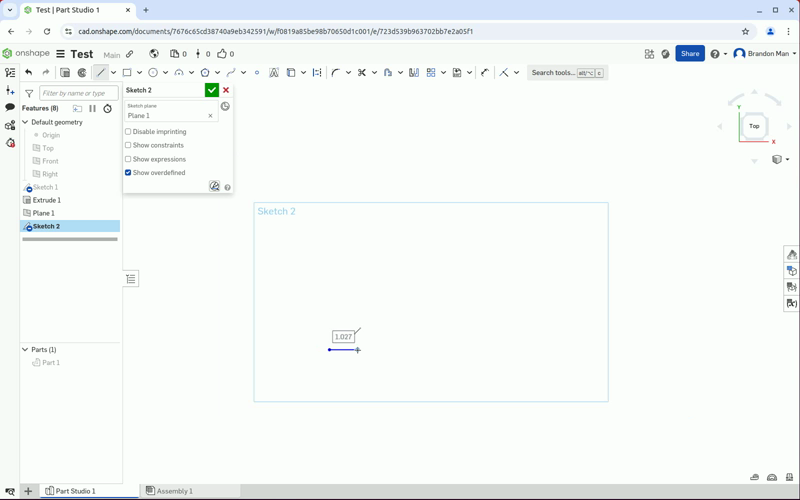
scroll(-6)
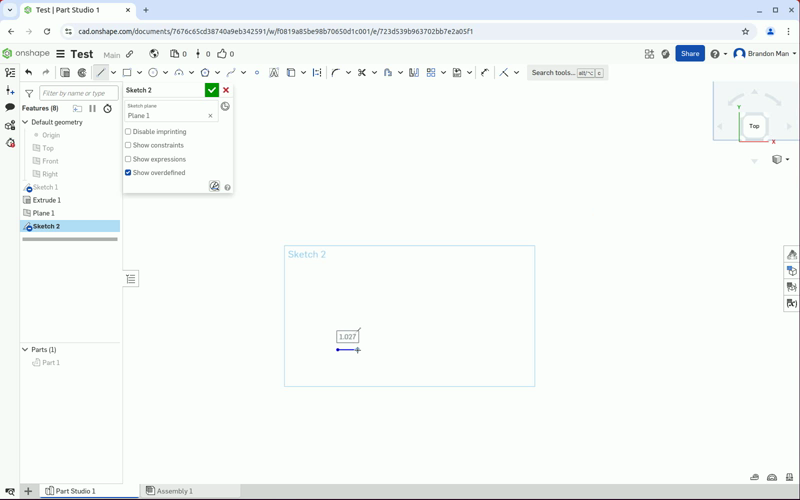
scroll(-6)
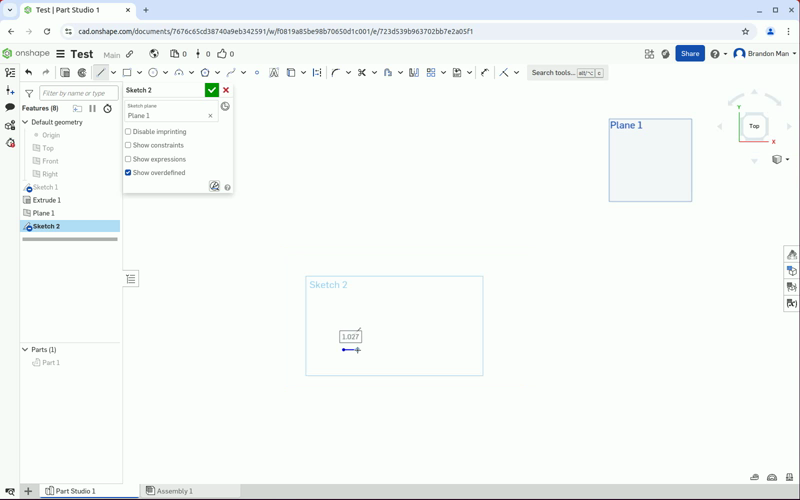
scroll(-6)
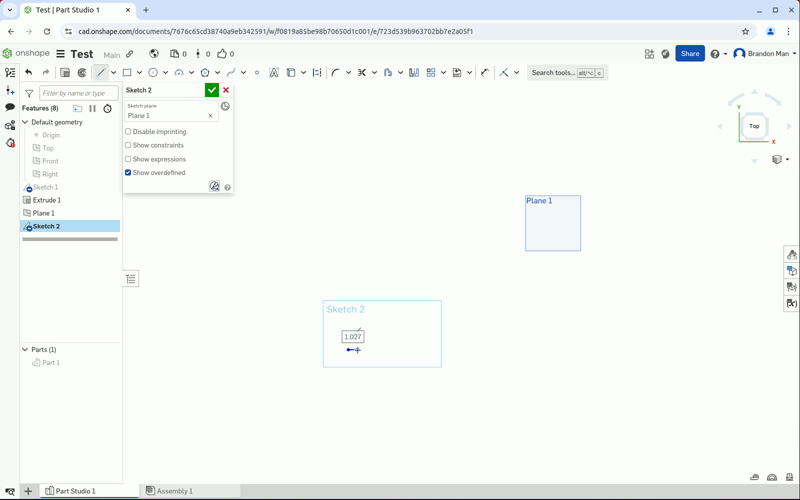
scroll(-6)
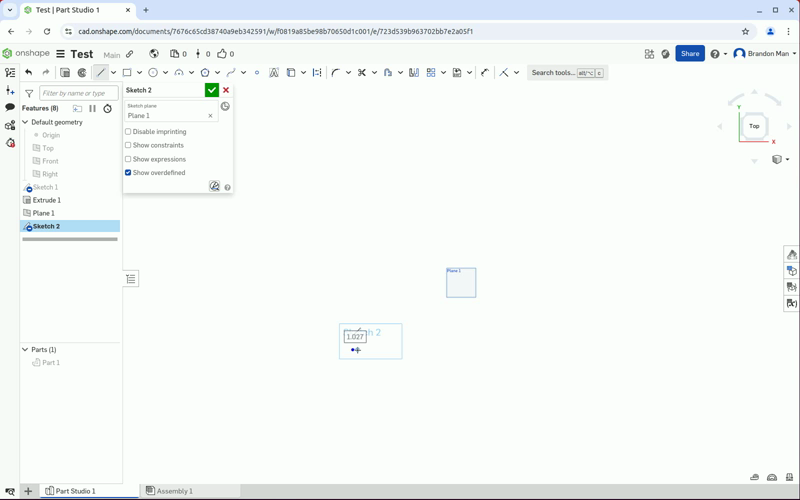
key_up(shift)
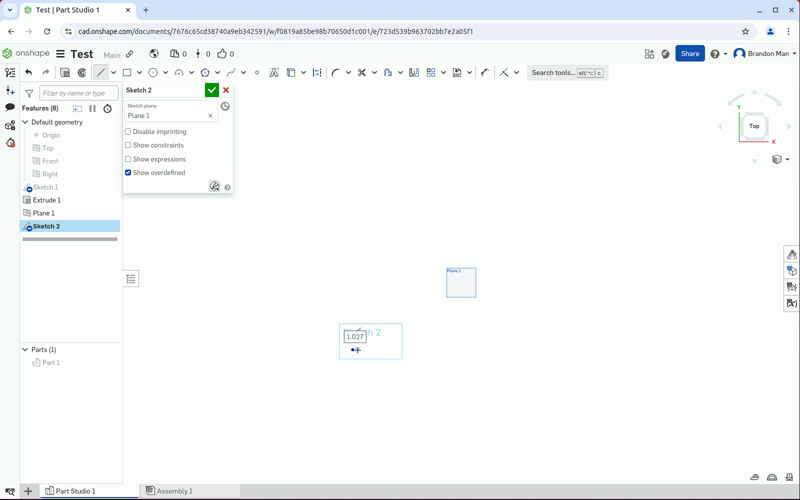
key_down(shift)
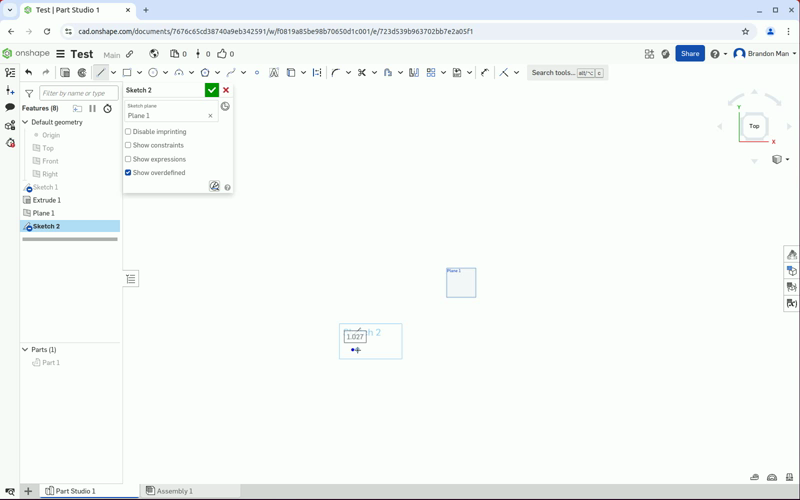
mouse_move(387, 349)
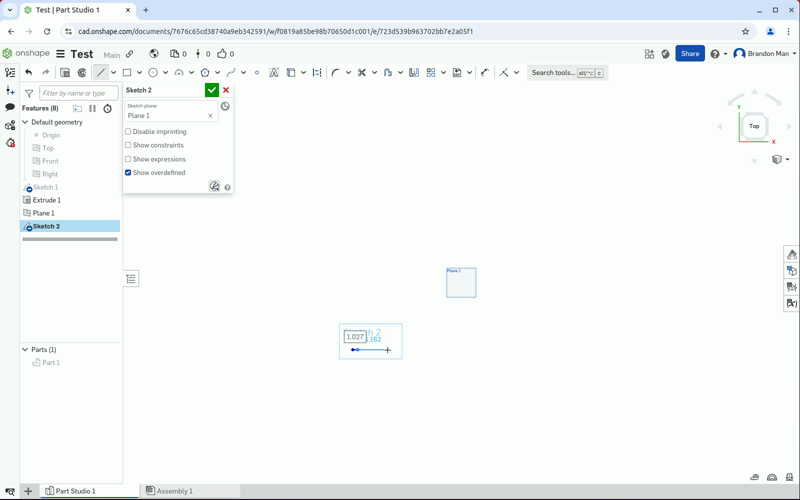
mouse_move(357, 331)
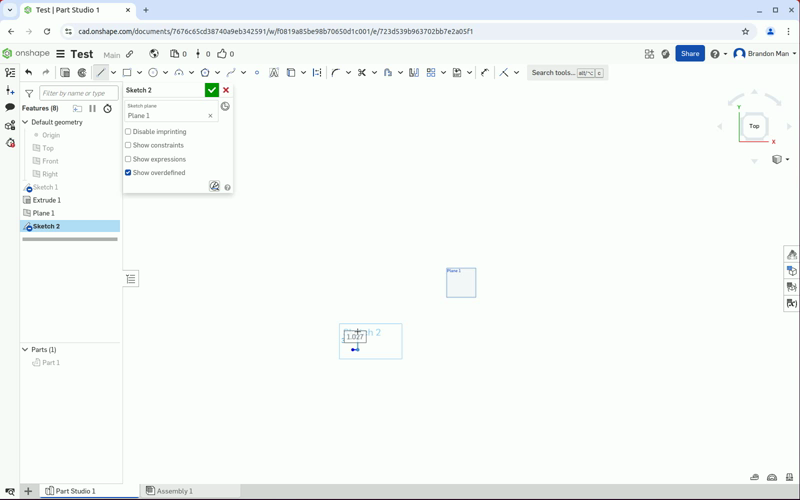
click(357, 331)
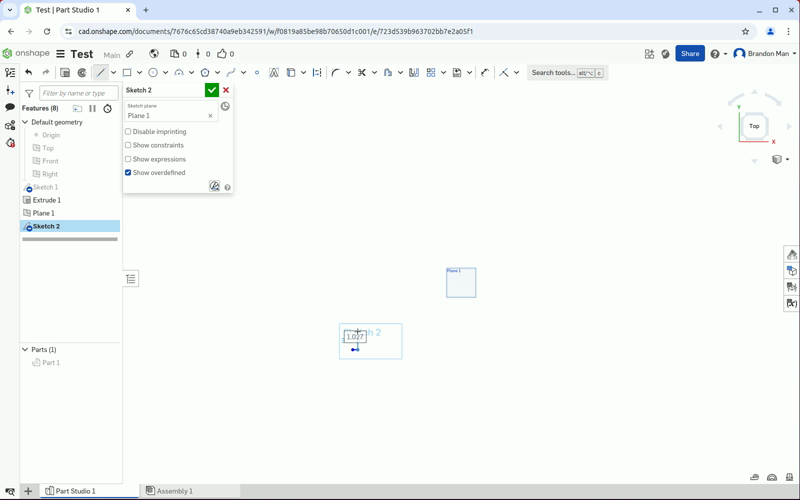
key_up(shift)
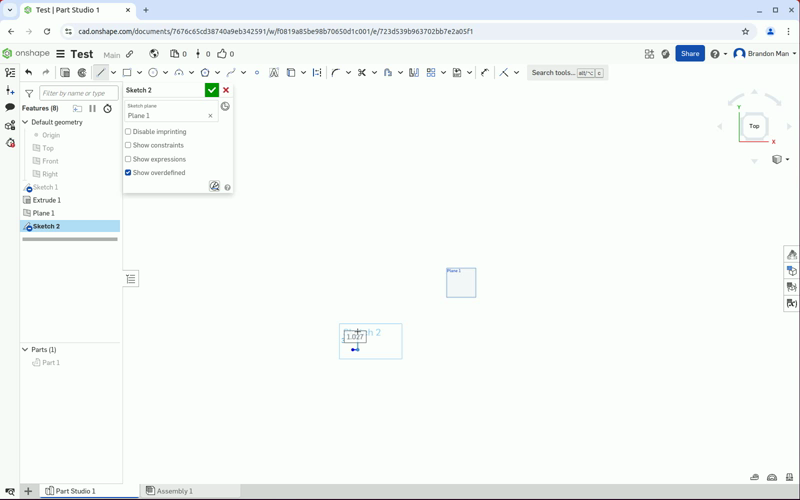
key_down(shift)
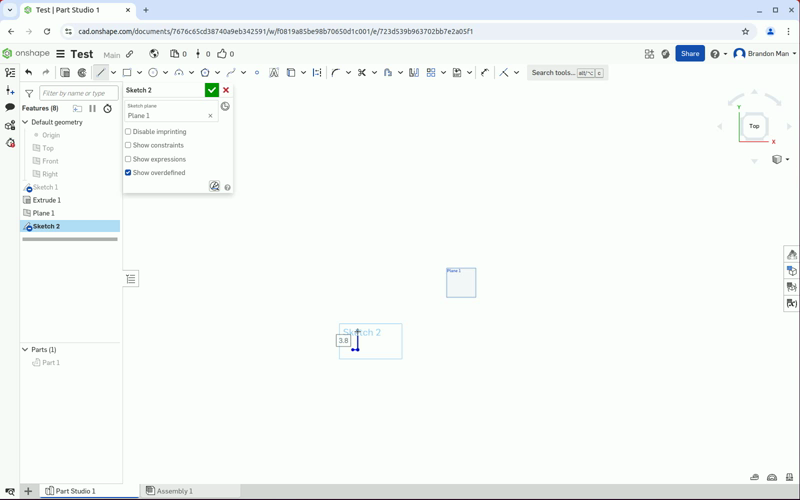
mouse_move(387, 331)
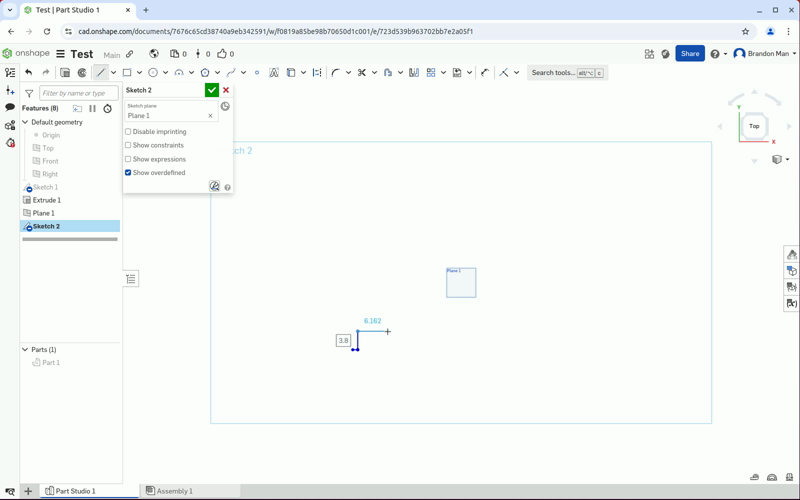
mouse_move(352, 331)
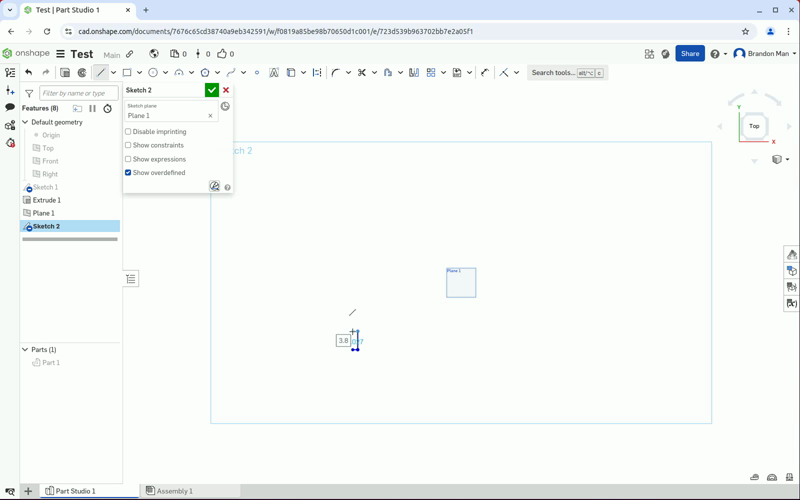
scroll(6)
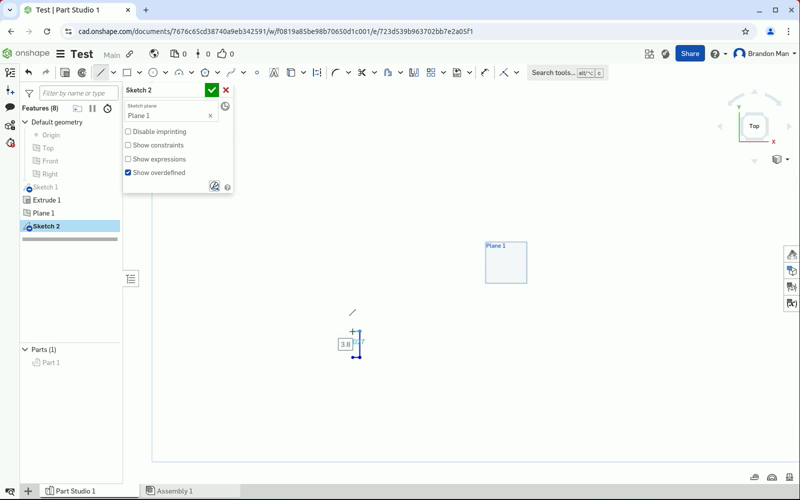
scroll(6)
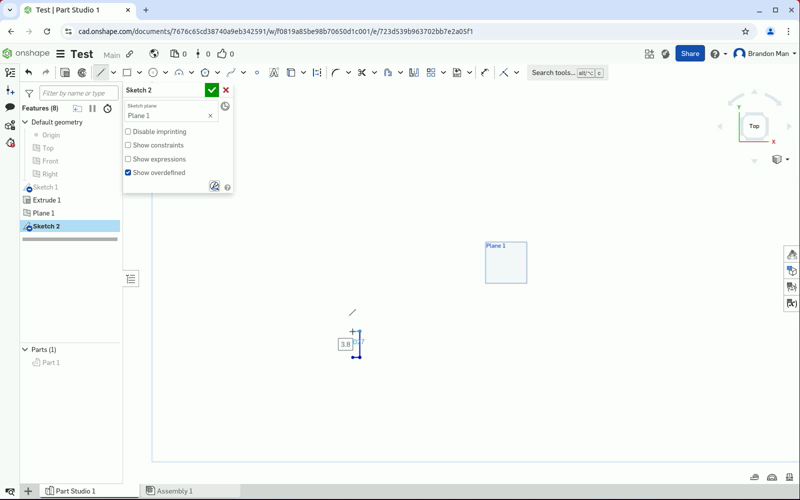
scroll(6)
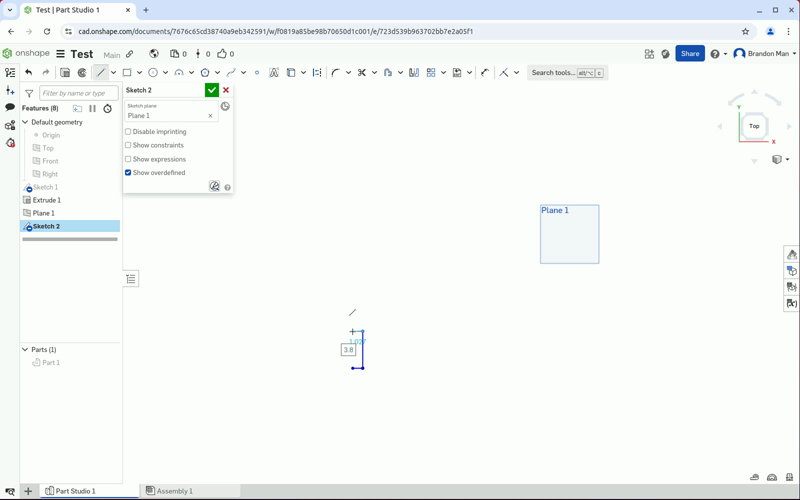
scroll(6)
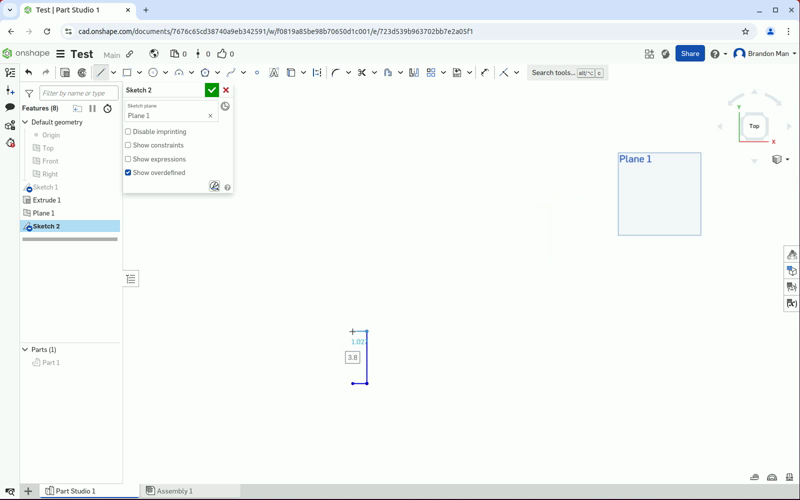
scroll(6)
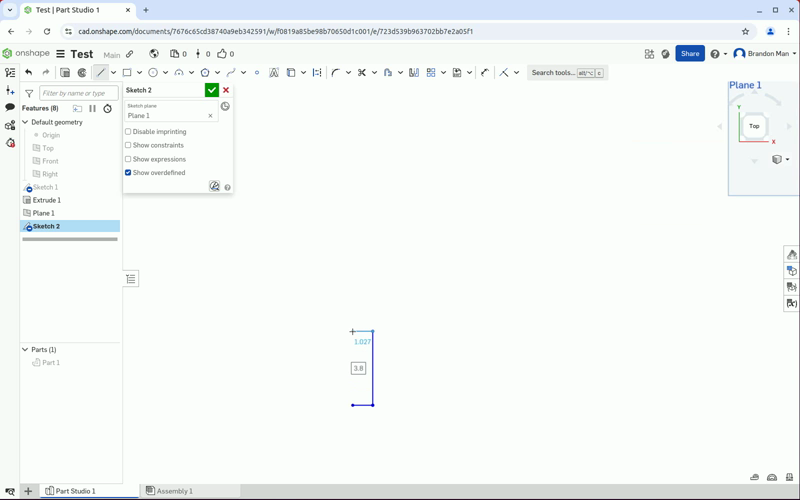
scroll(6)
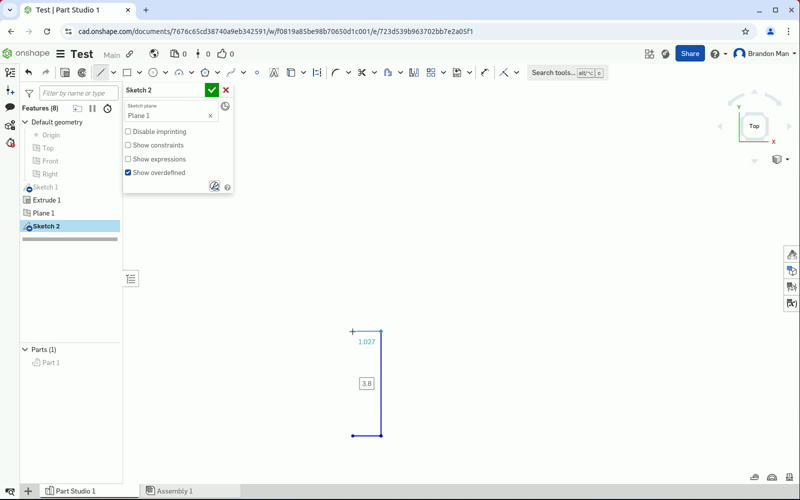
scroll(6)
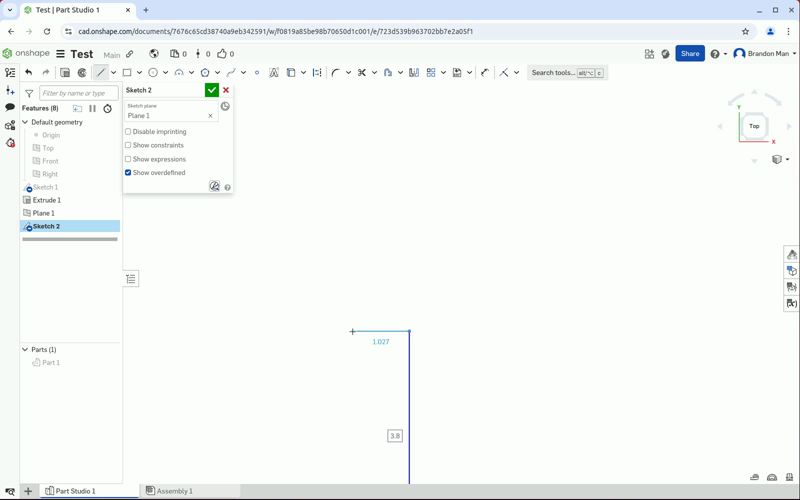
click(352, 331)
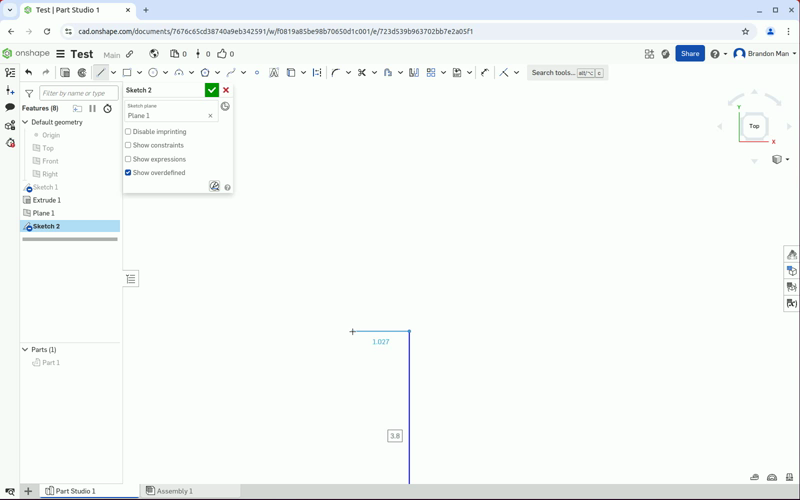
scroll(-6)
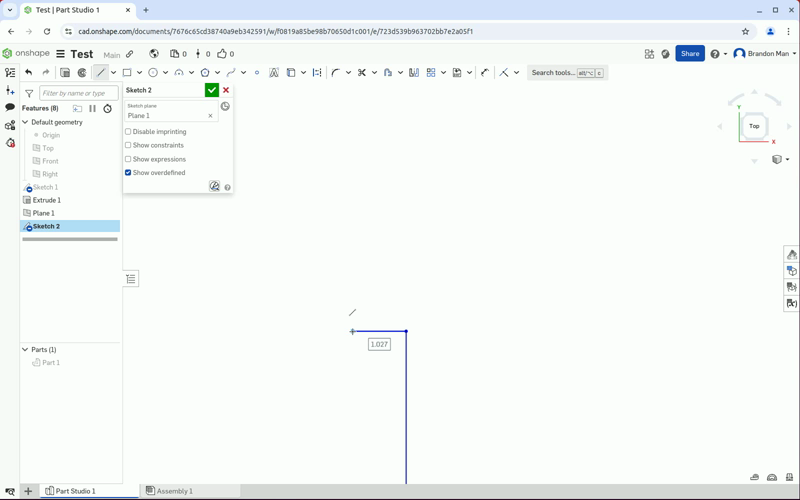
scroll(-6)
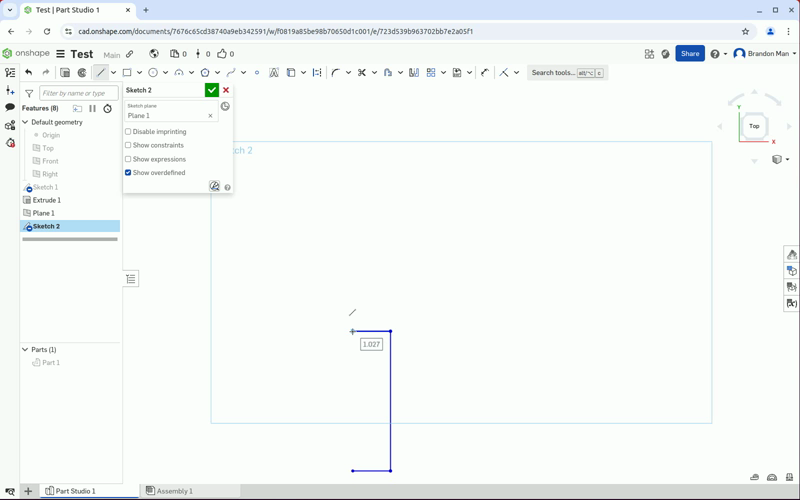
scroll(-6)
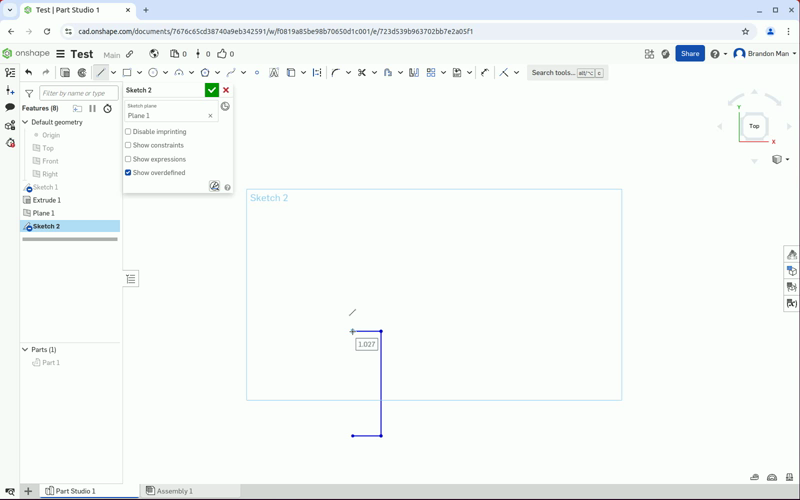
scroll(-6)
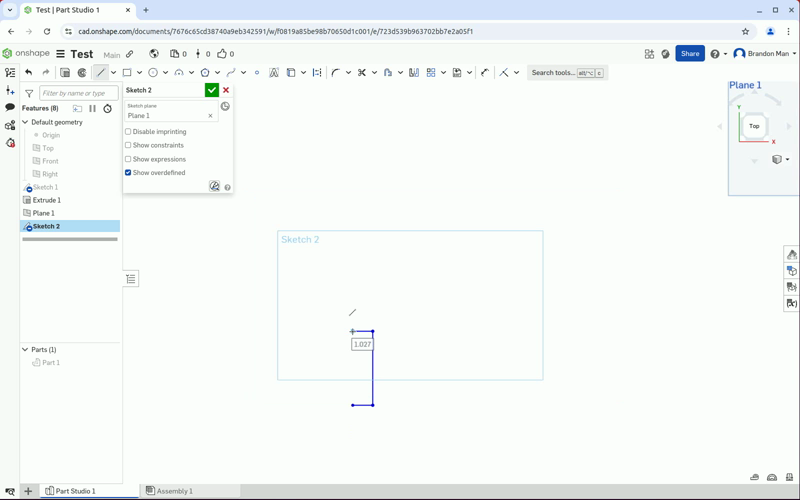
scroll(-6)
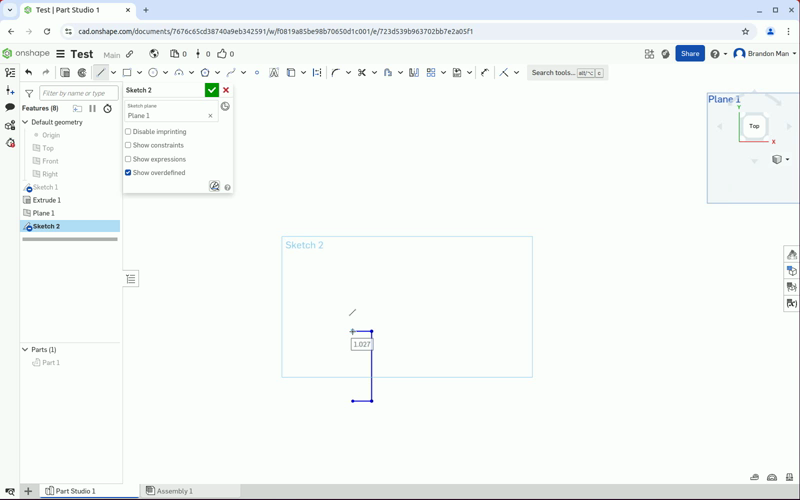
scroll(-6)
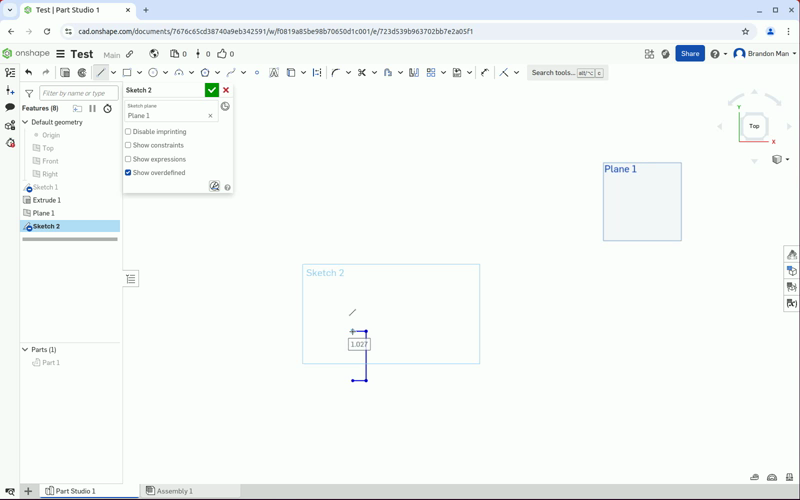
scroll(-6)
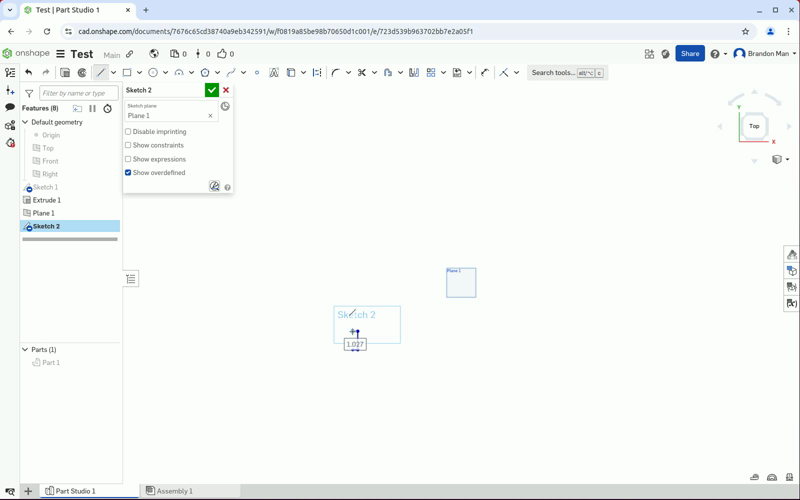
key_up(shift)
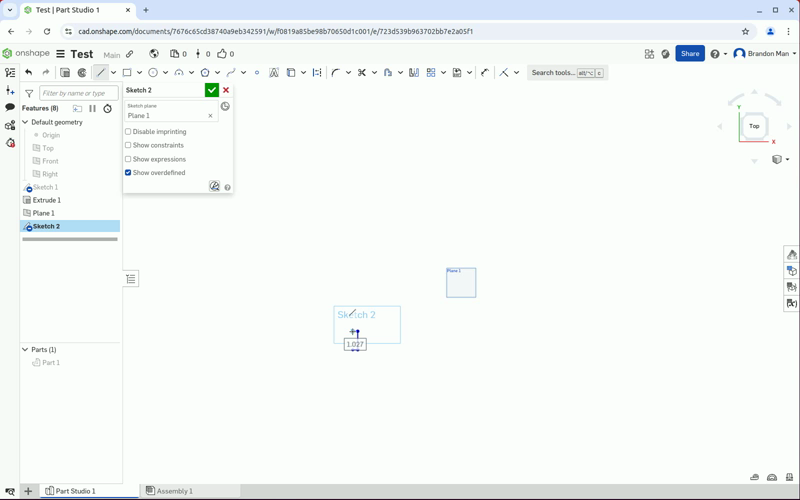
mouse_move(382, 331)
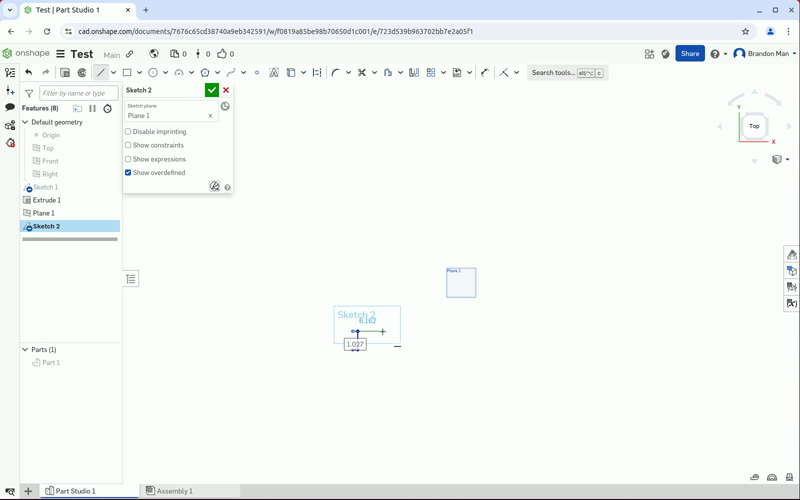
key_down(shift)
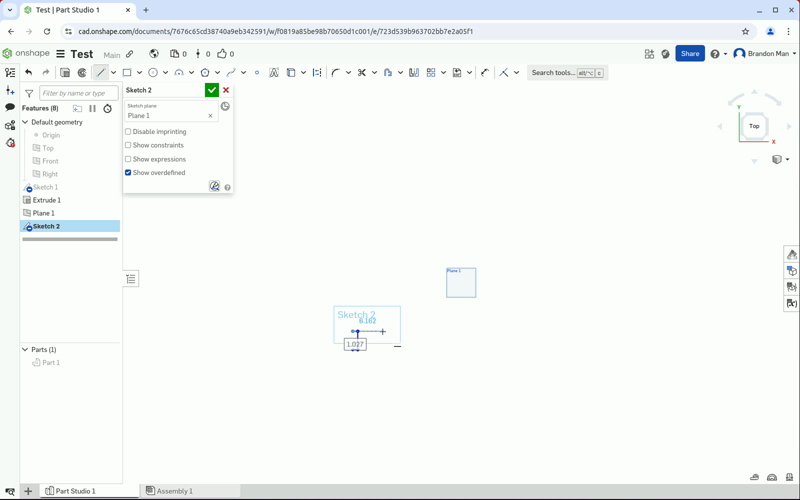
mouse_move(352, 349)
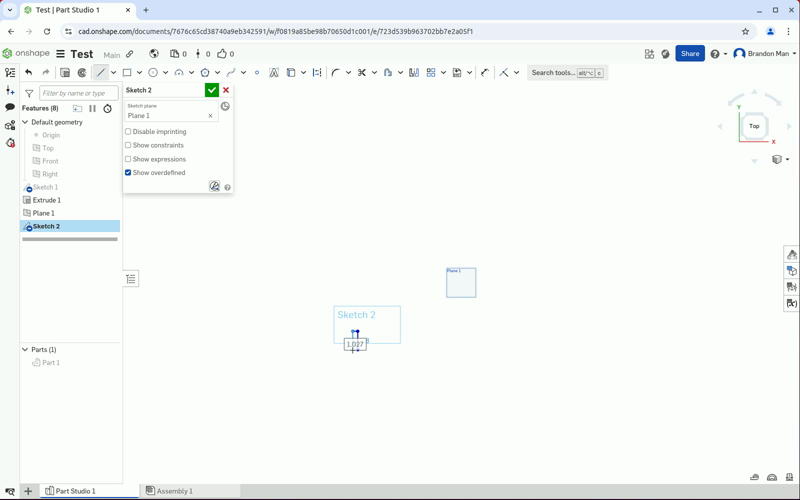
key_up(shift)
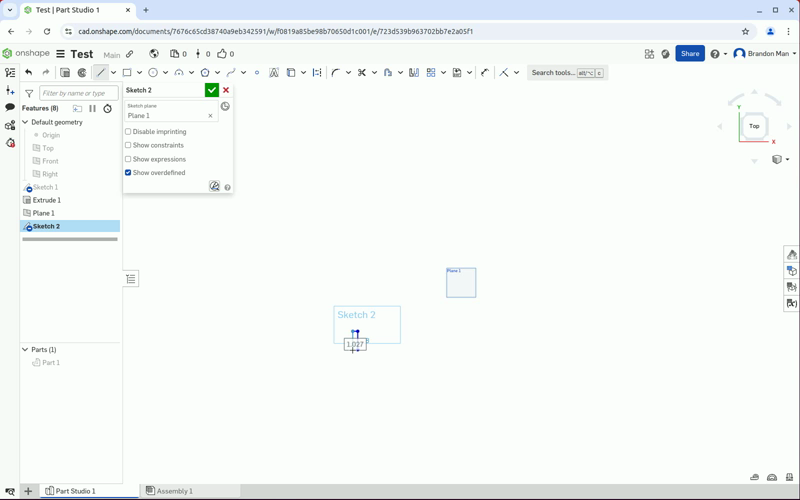
click(352, 349)
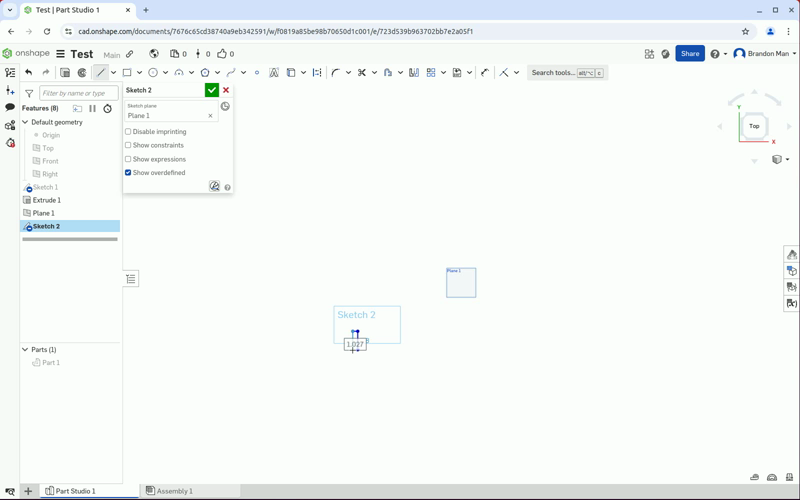
key(esc)
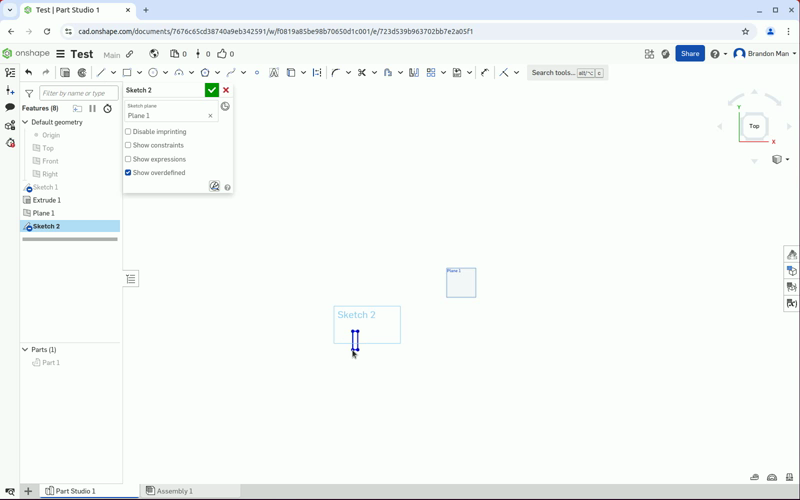
mouse_move(357, 348)
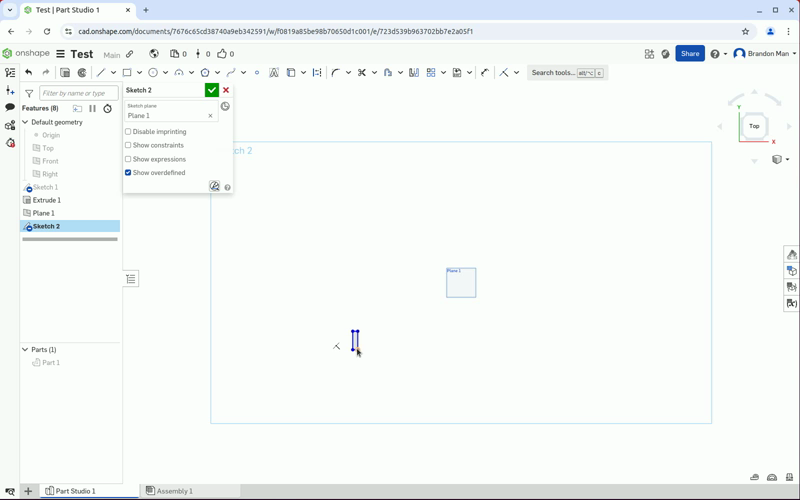
scroll(6)
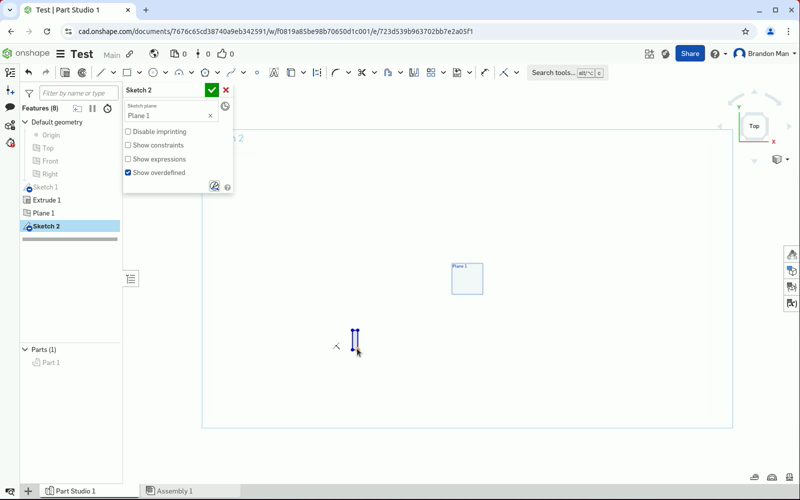
scroll(6)
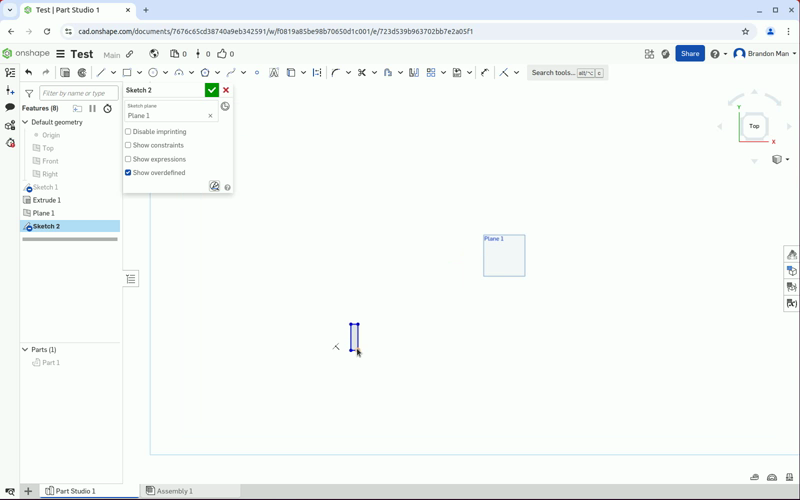
scroll(6)
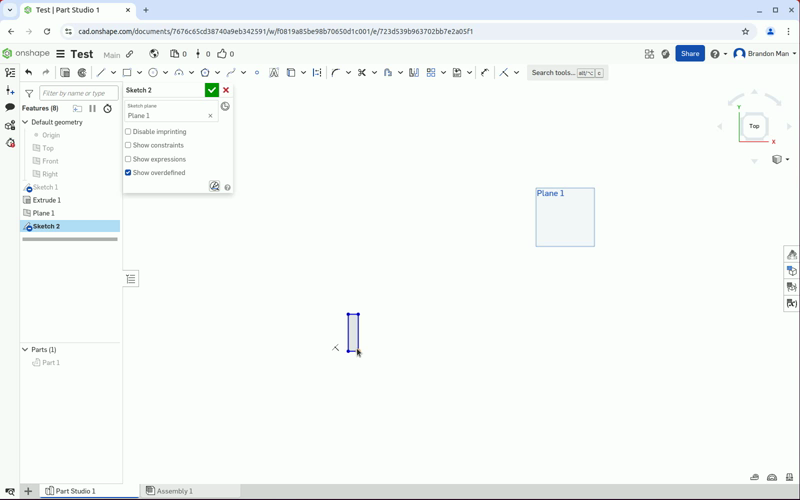
scroll(6)
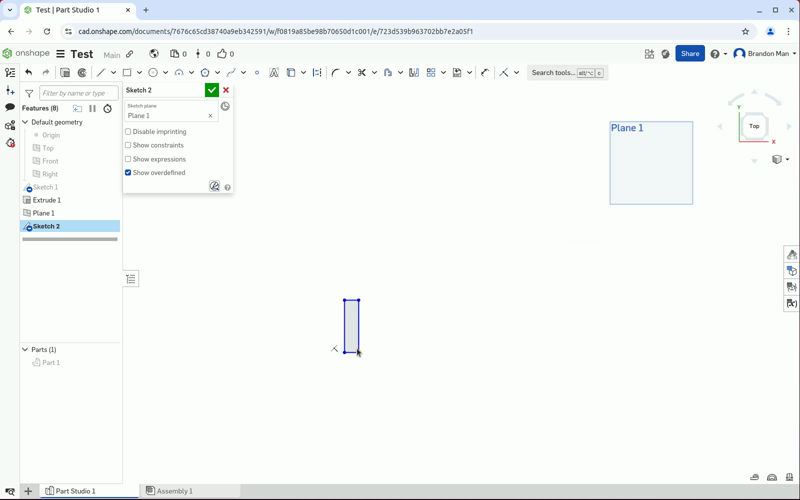
scroll(6)
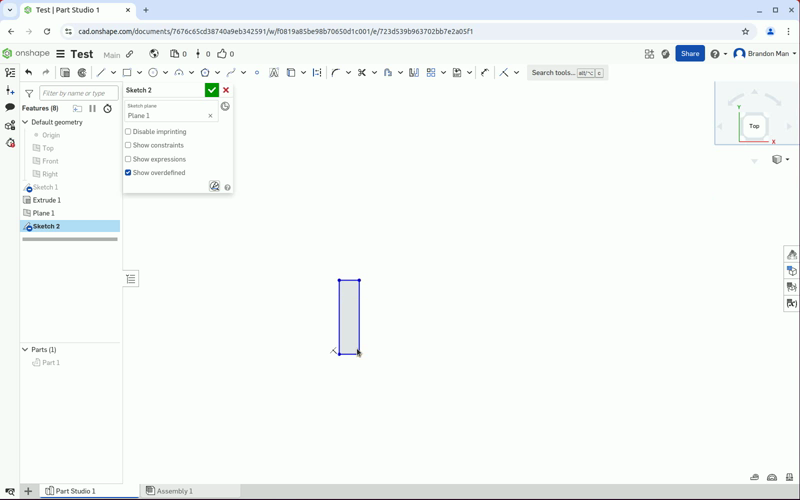
scroll(6)
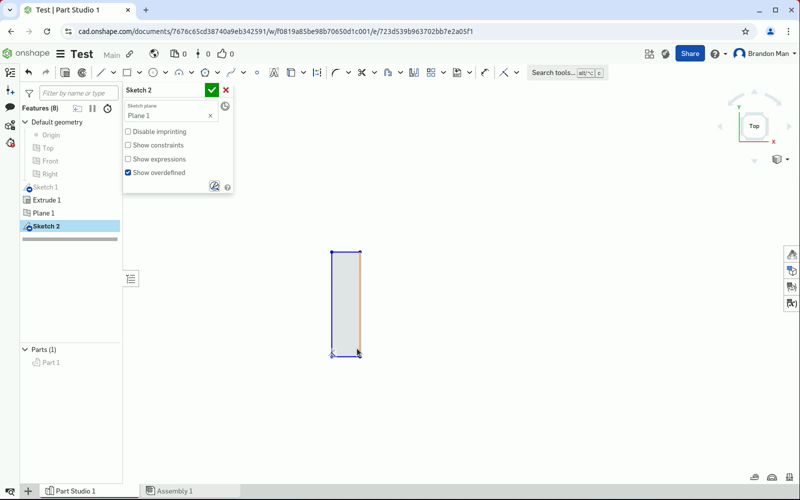
scroll(6)
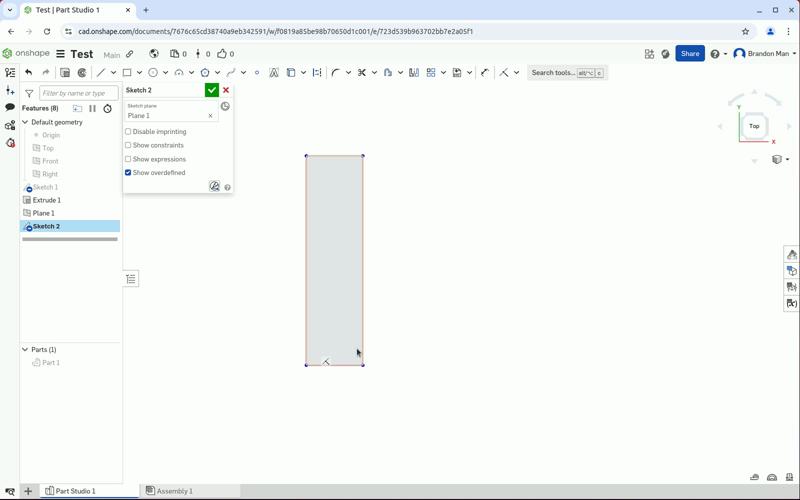
click(357, 348)
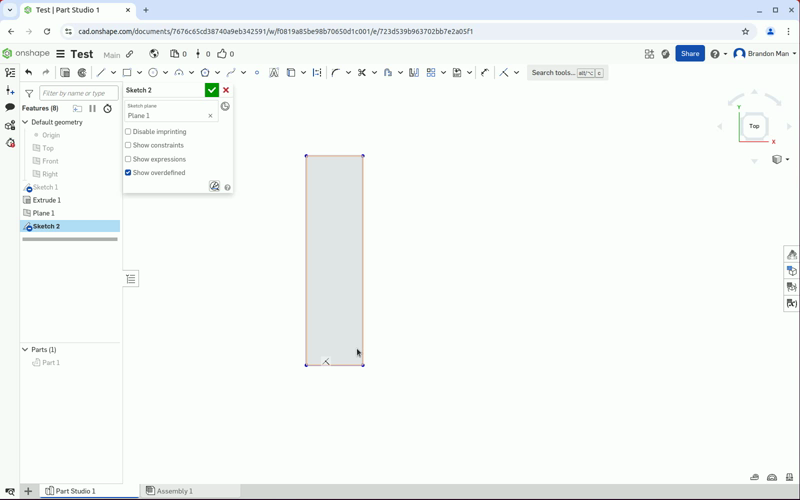
scroll(-6)
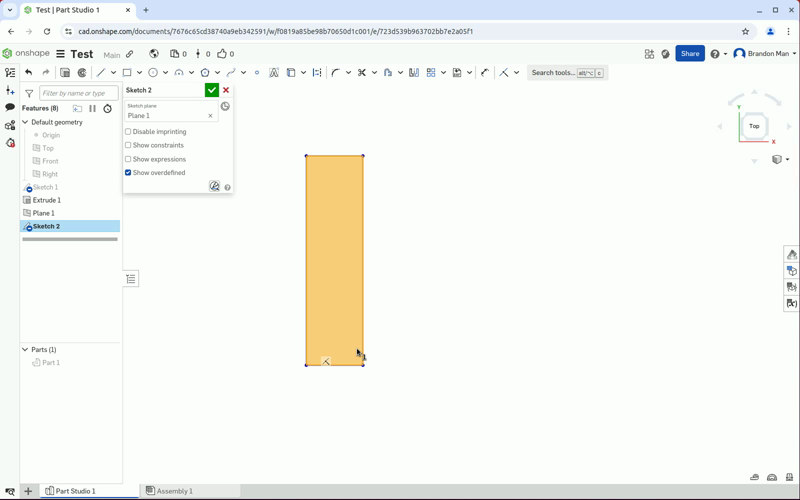
scroll(-6)
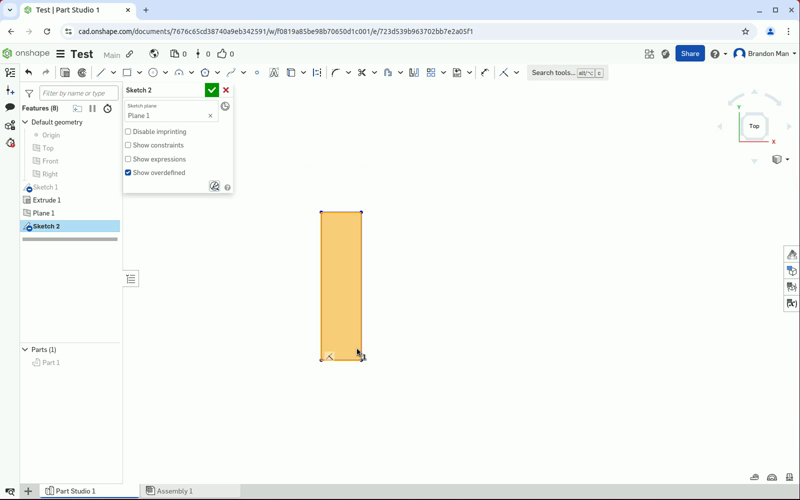
scroll(-6)
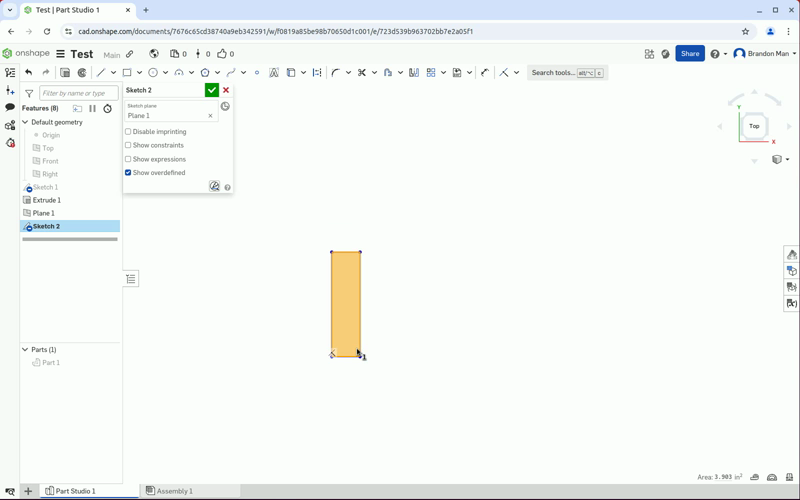
scroll(-6)
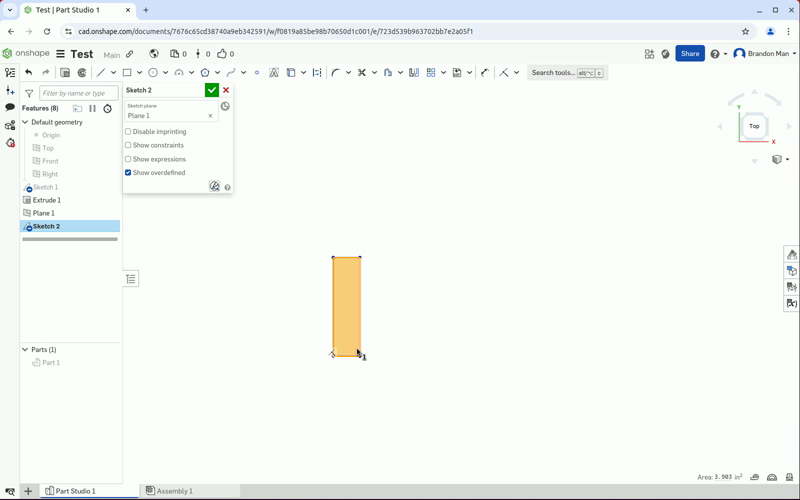
scroll(-6)
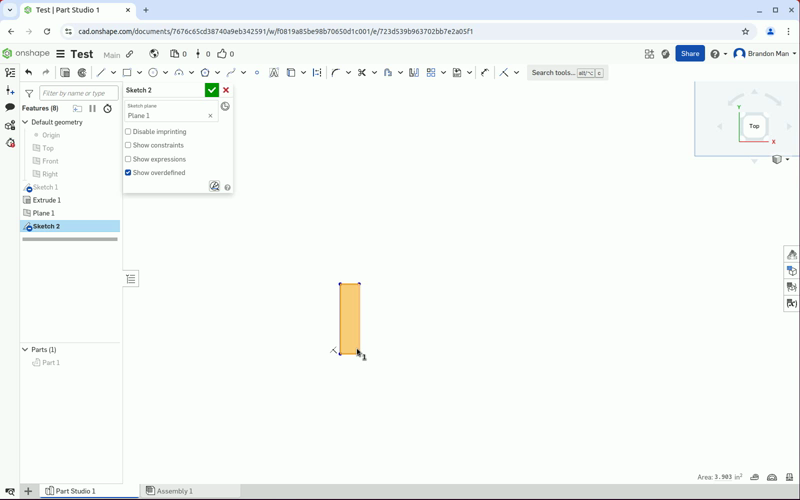
scroll(-6)
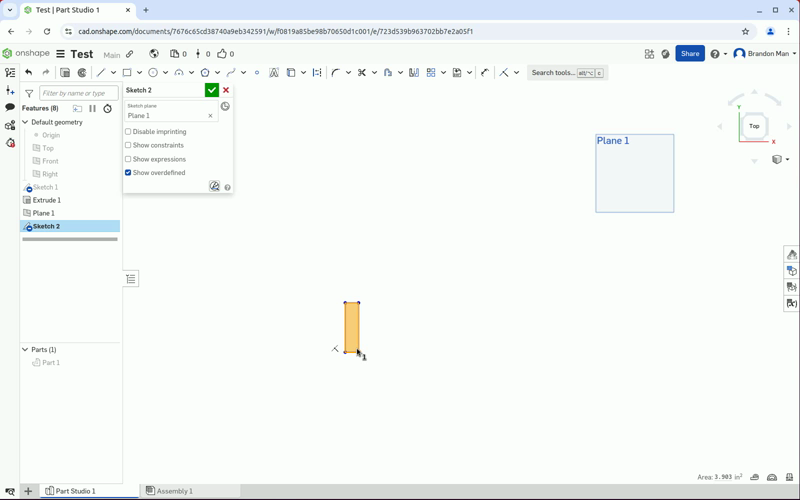
scroll(-6)
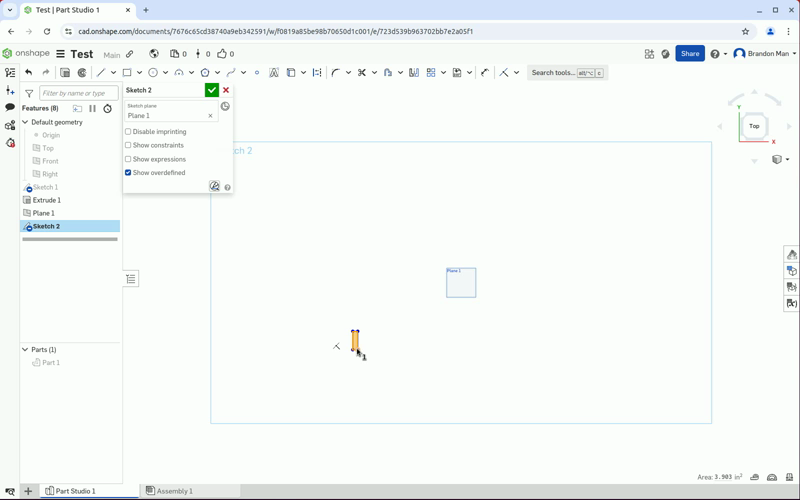
mouse_move(73, 352)
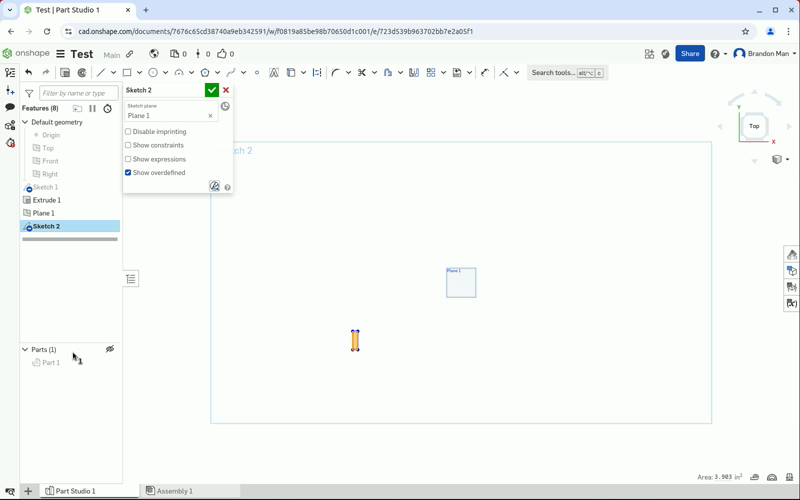
key(shift+y)
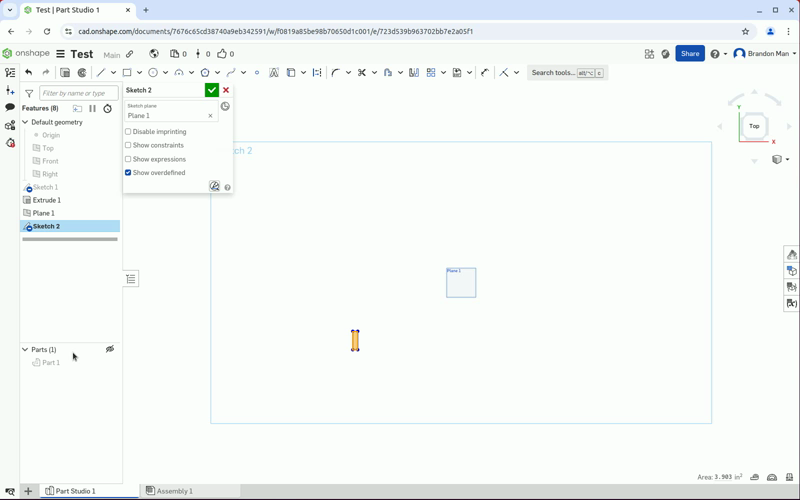
key(shift+e)
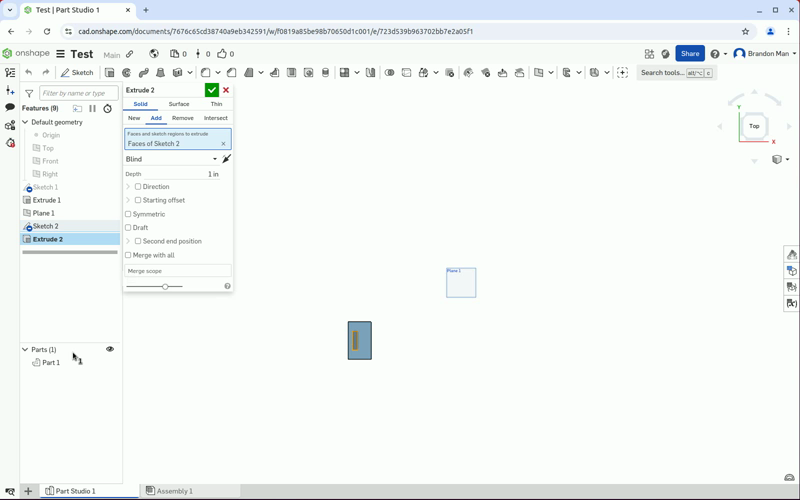
mouse_move(143, 106)
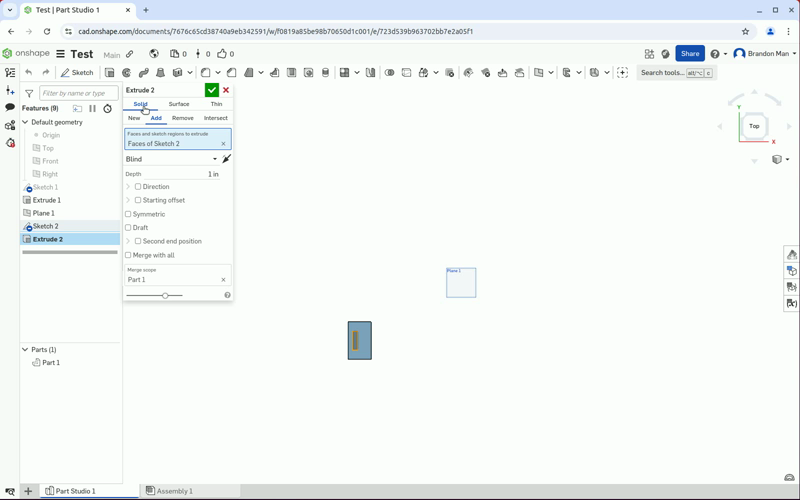
click(143, 106)
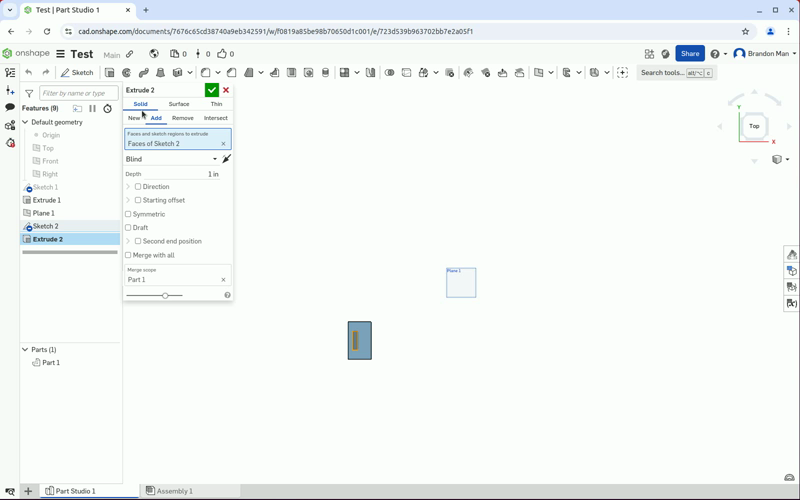
mouse_move(137, 120)
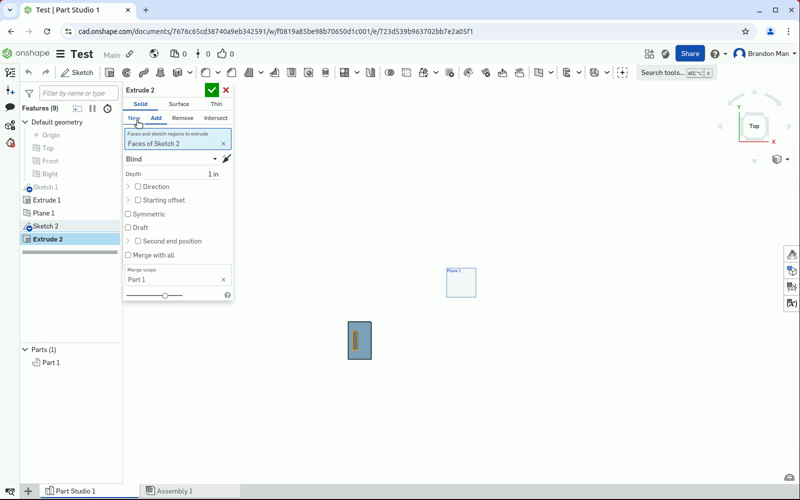
click(137, 120)
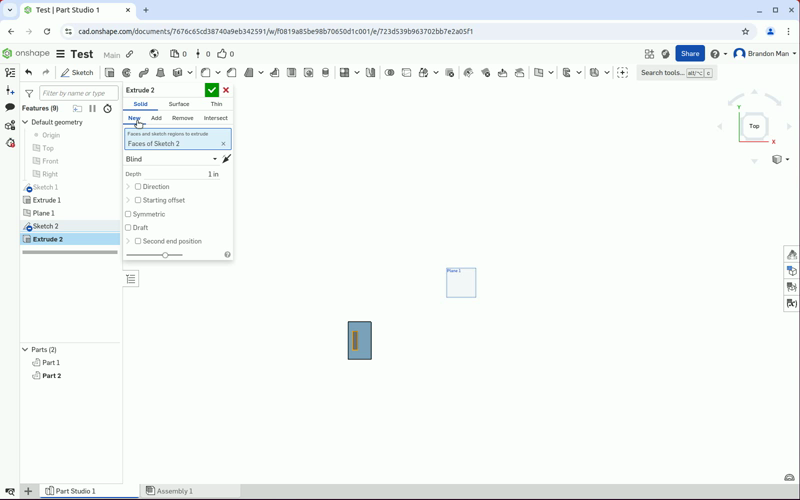
key(tab, 4)
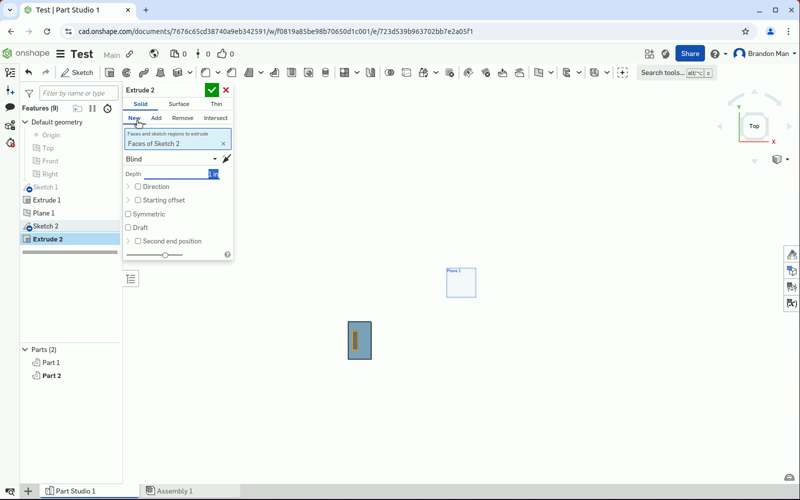
text(0.963)
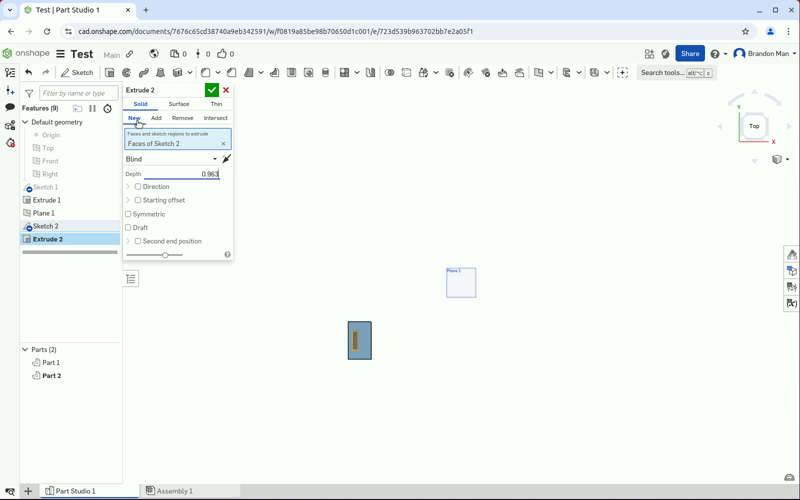
key(enter)
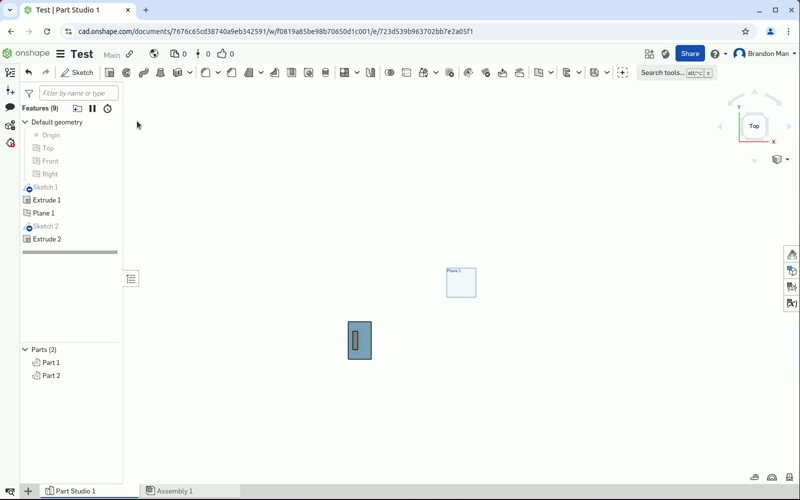
key(shift+h)
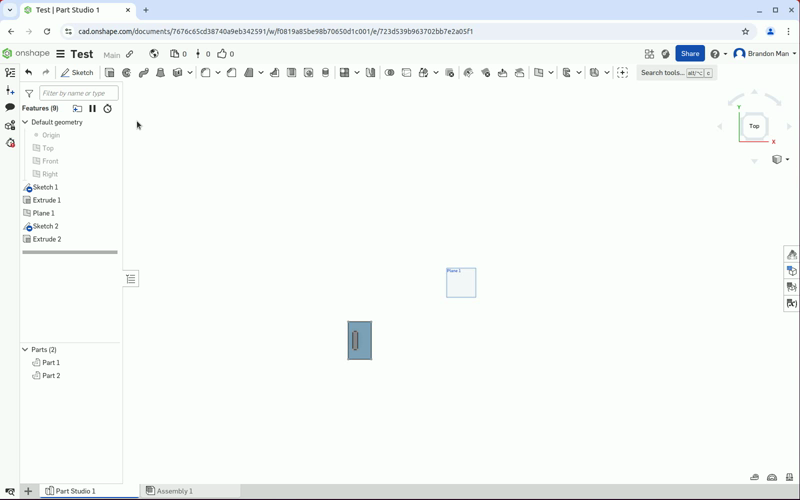
key(shift+h)
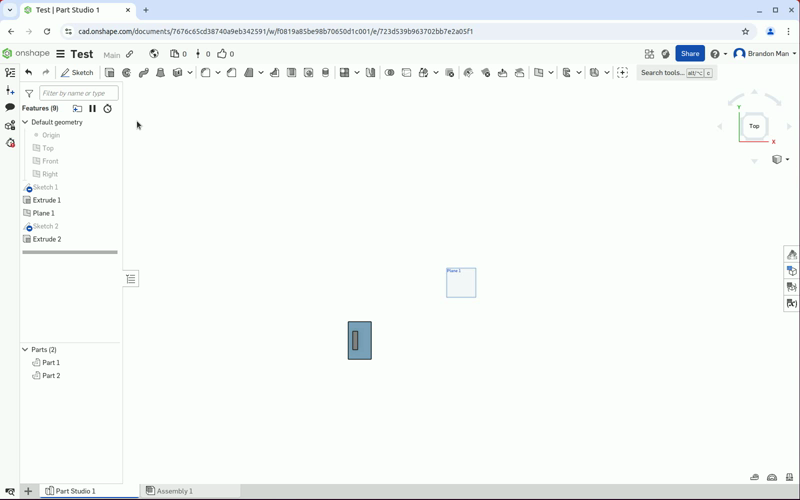
mouse_move(73, 189)
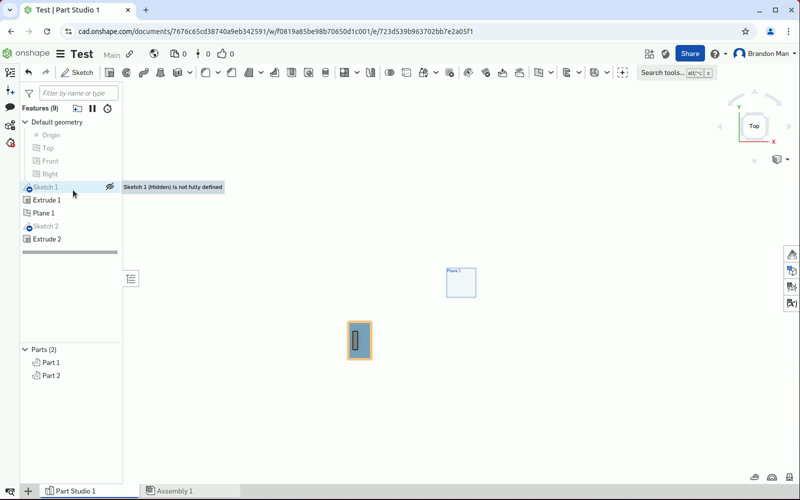
click(73, 189)
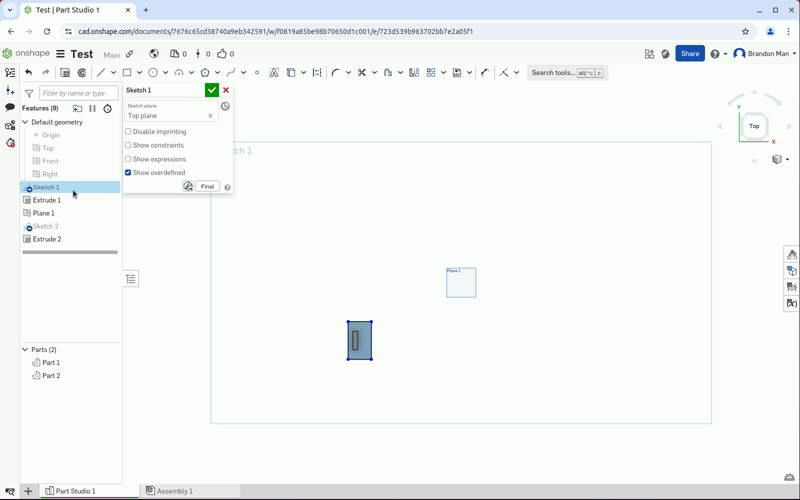
mouse_move(229, 92)
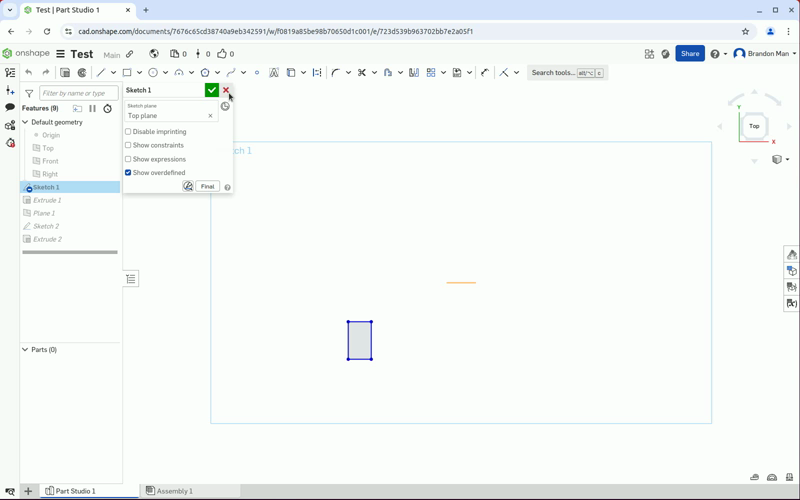
click(229, 92)
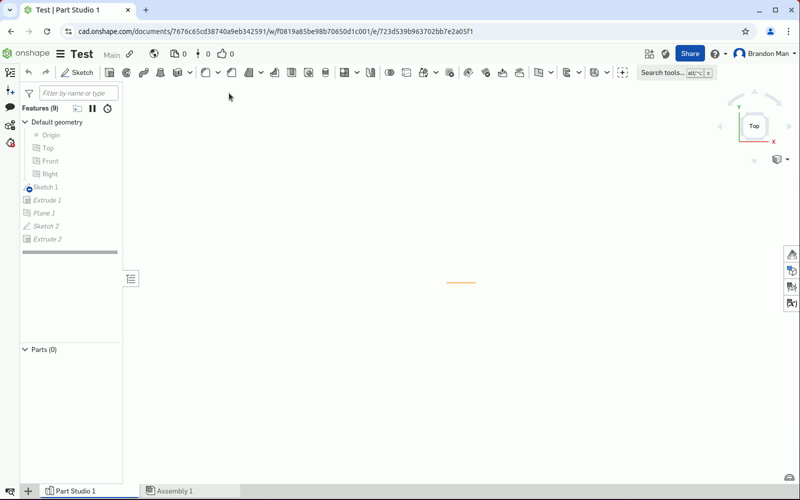
key(shift+s)
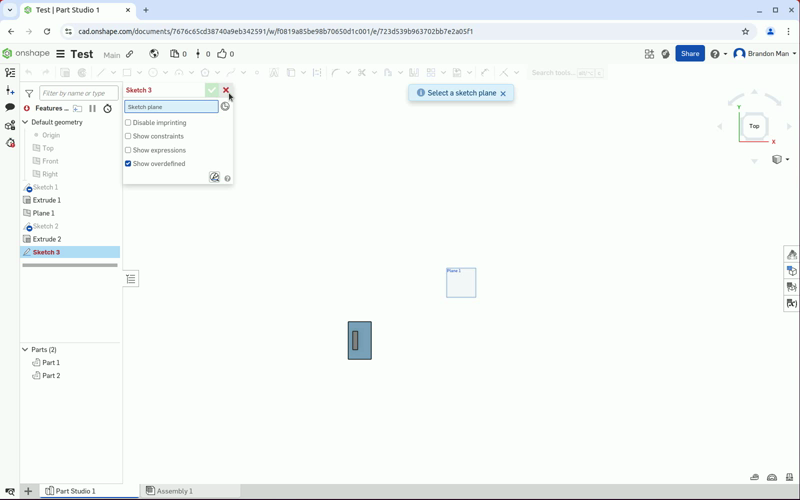
mouse_move(73, 215)
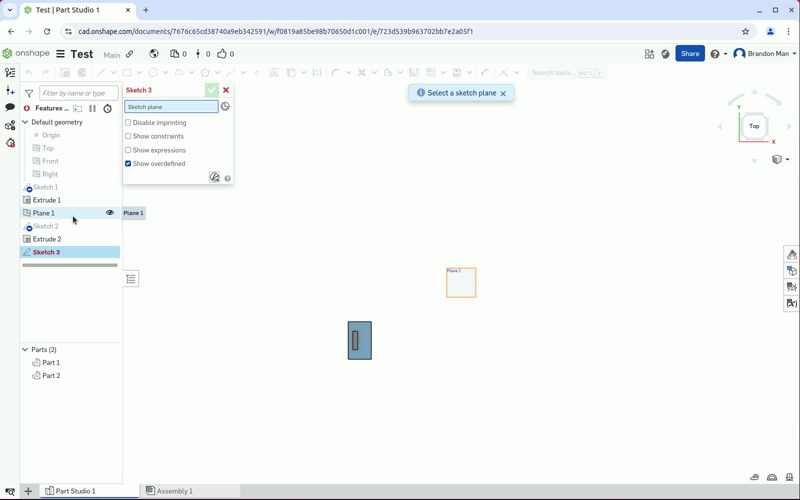
click(73, 215)
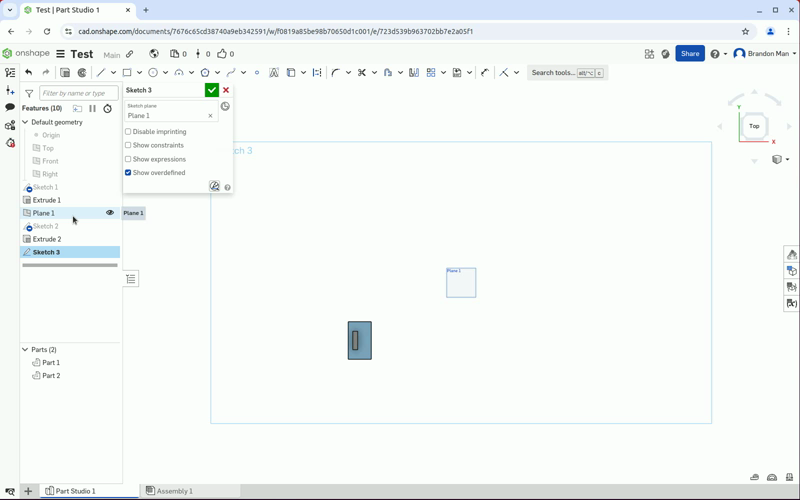
mouse_move(73, 352)
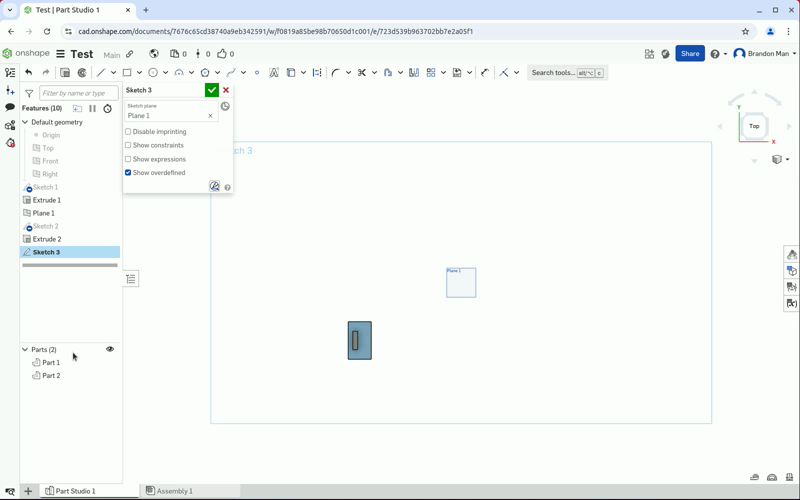
key(y)
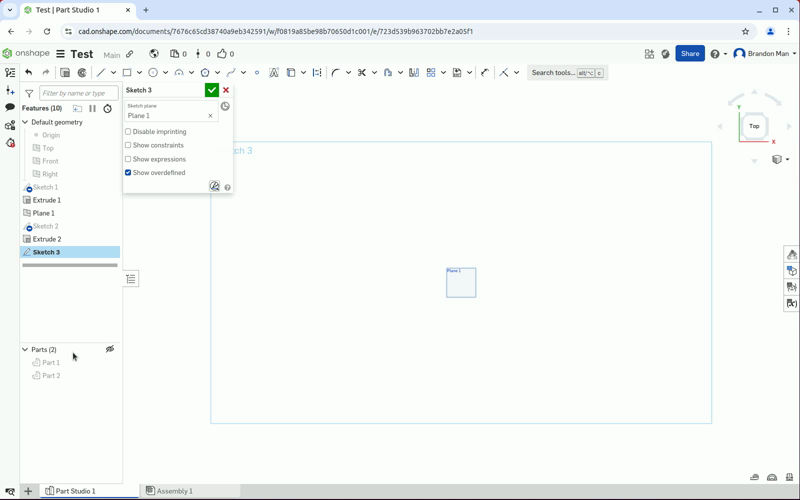
key(l)
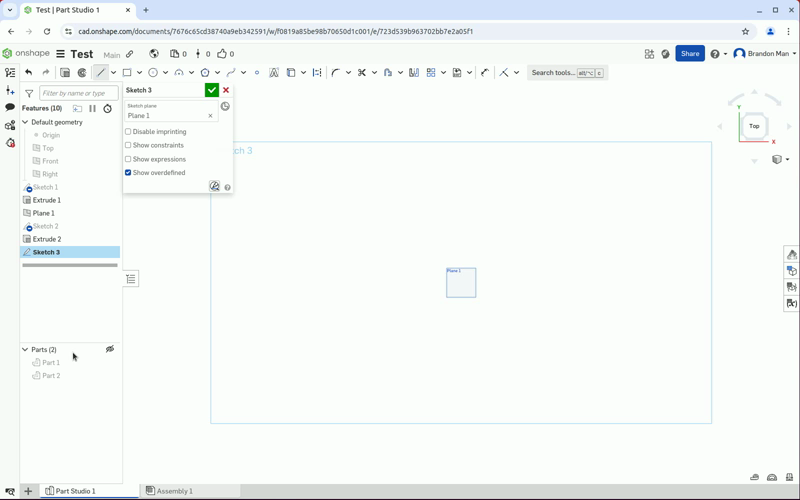
key_down(shift)
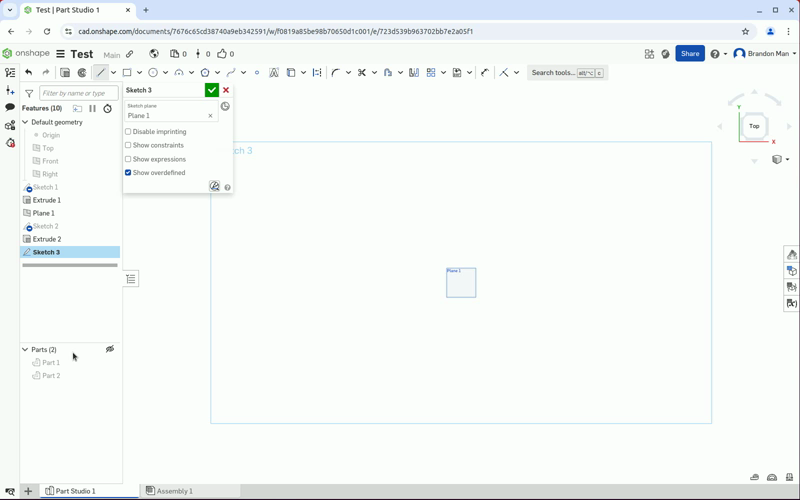
mouse_move(362, 349)
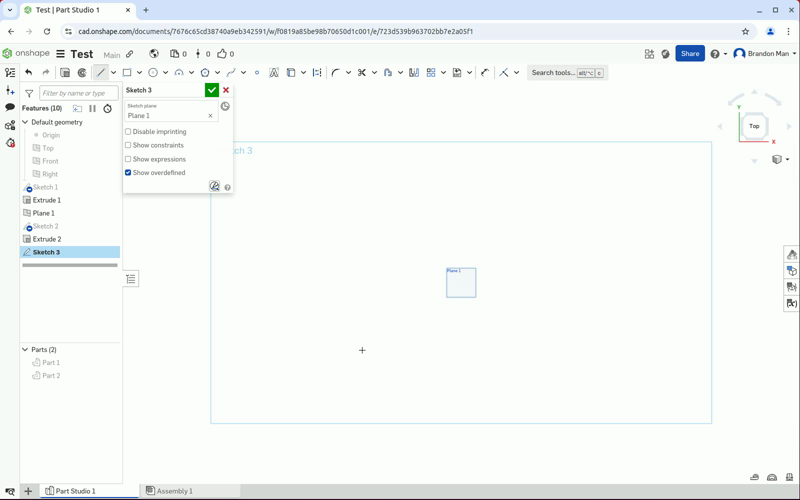
click(362, 349)
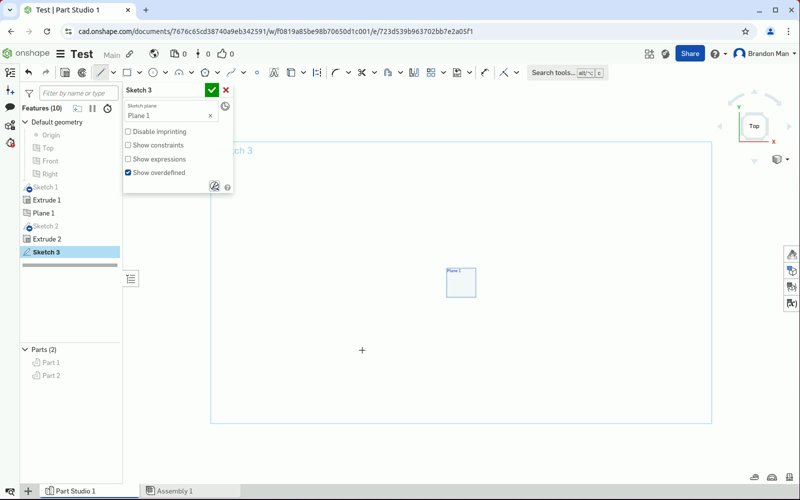
key_up(shift)
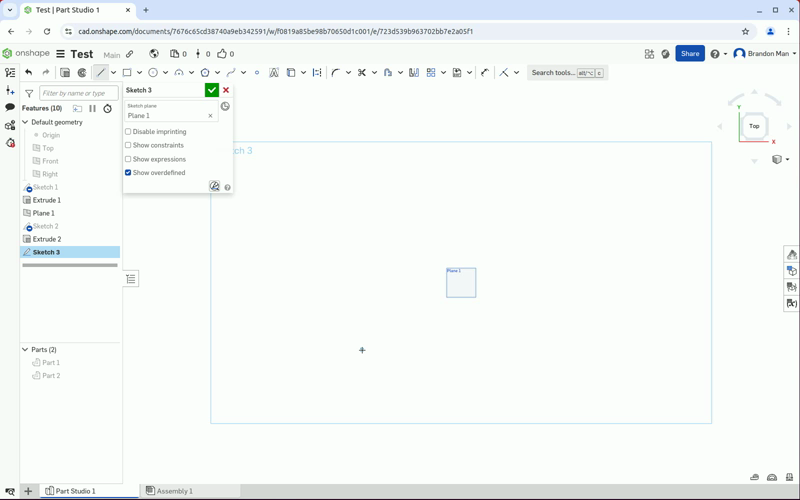
key_down(shift)
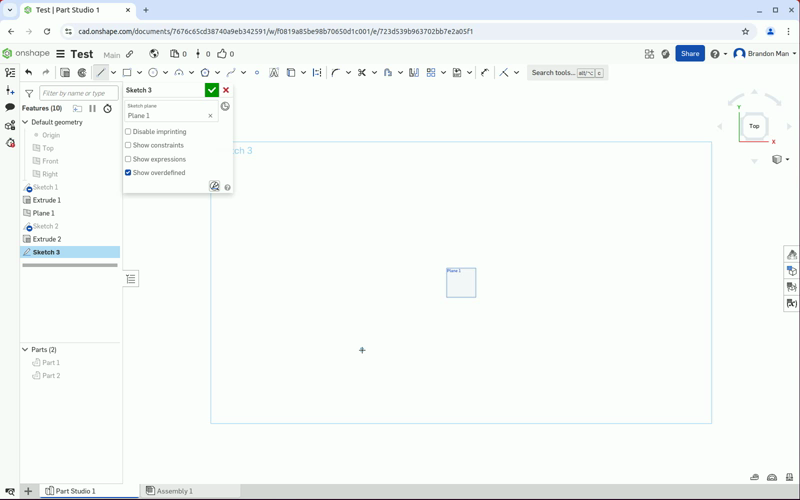
mouse_move(392, 349)
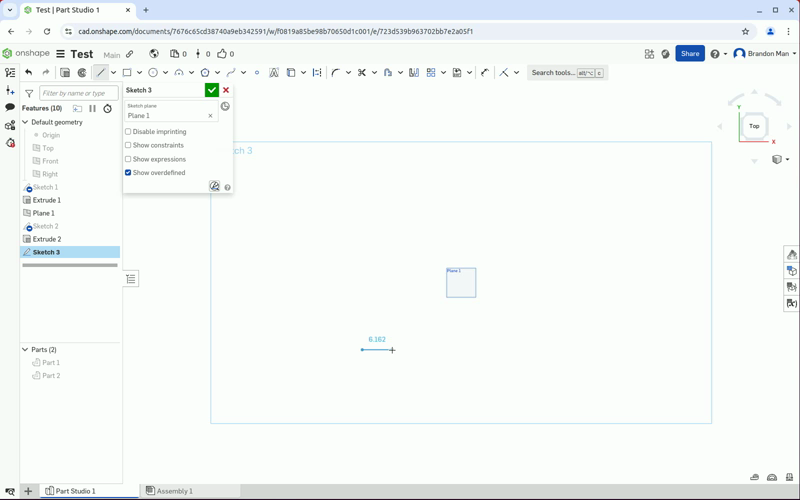
mouse_move(367, 349)
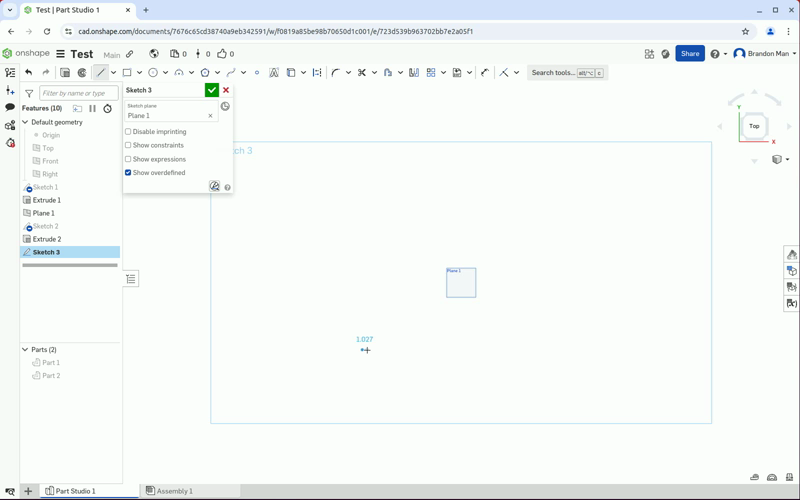
scroll(6)
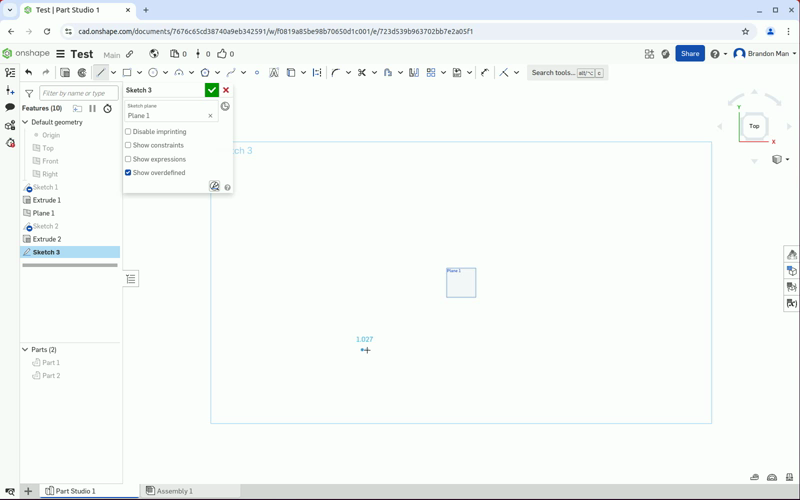
scroll(6)
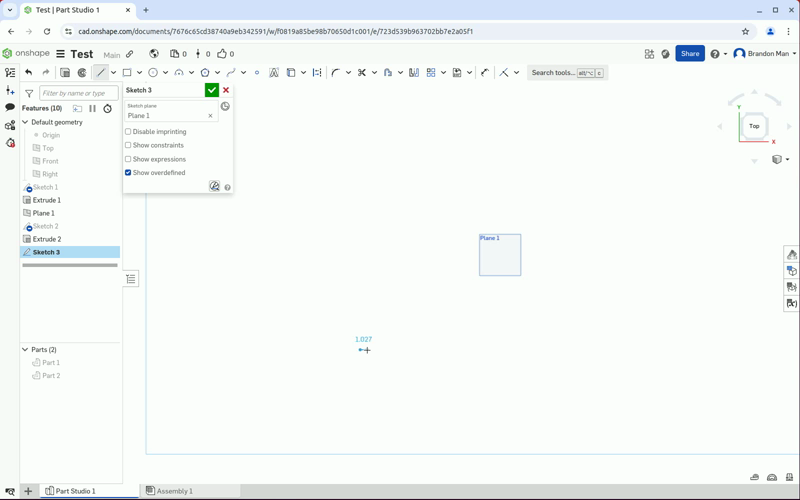
scroll(6)
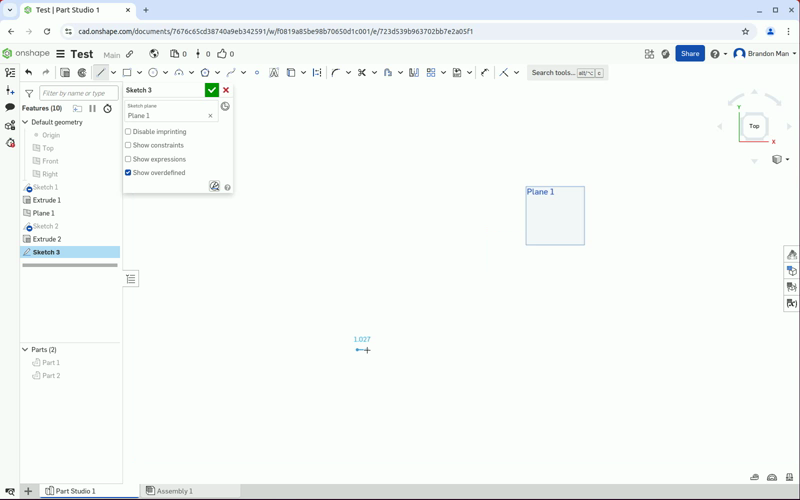
scroll(6)
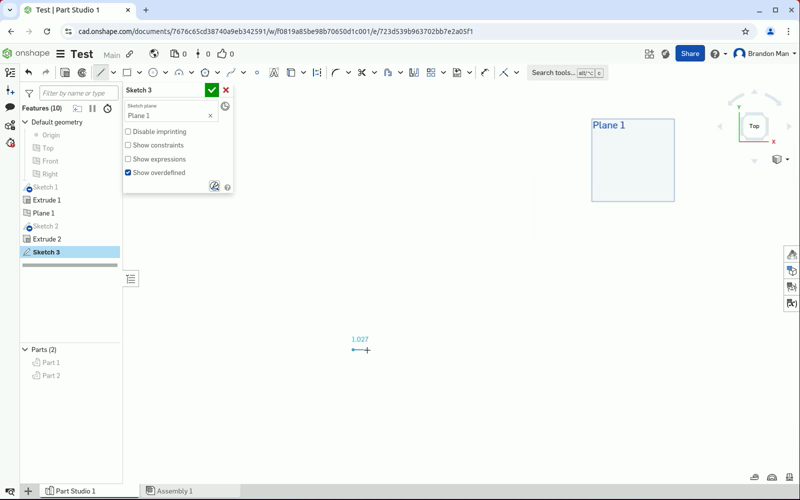
scroll(6)
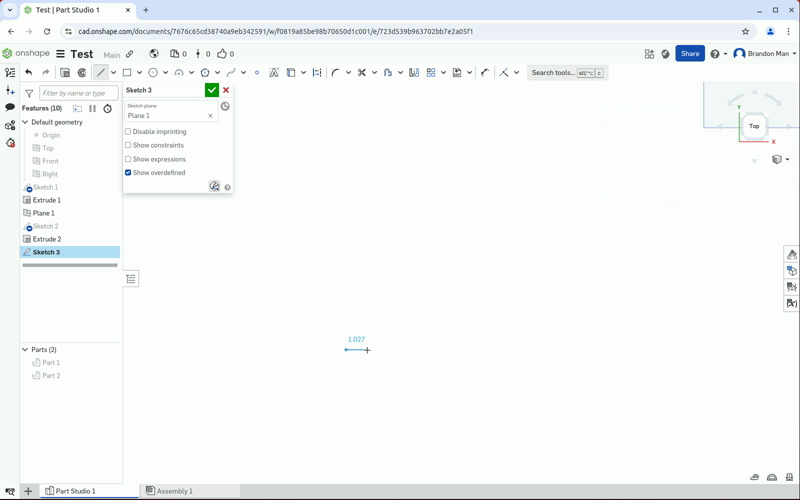
scroll(6)
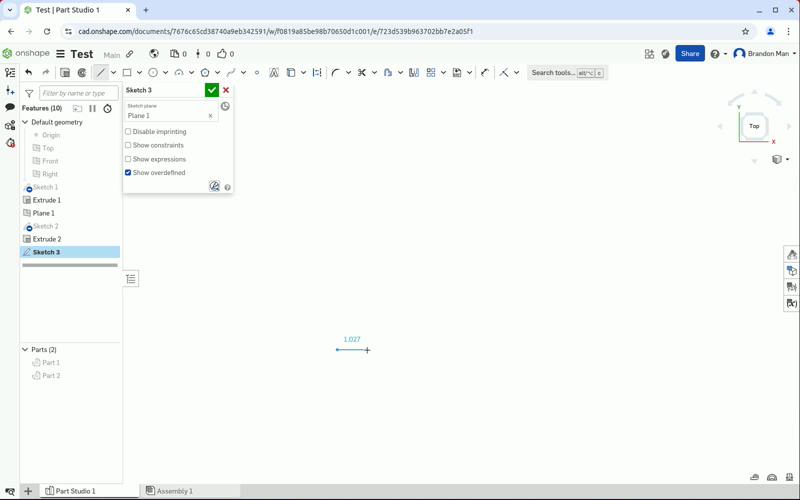
scroll(6)
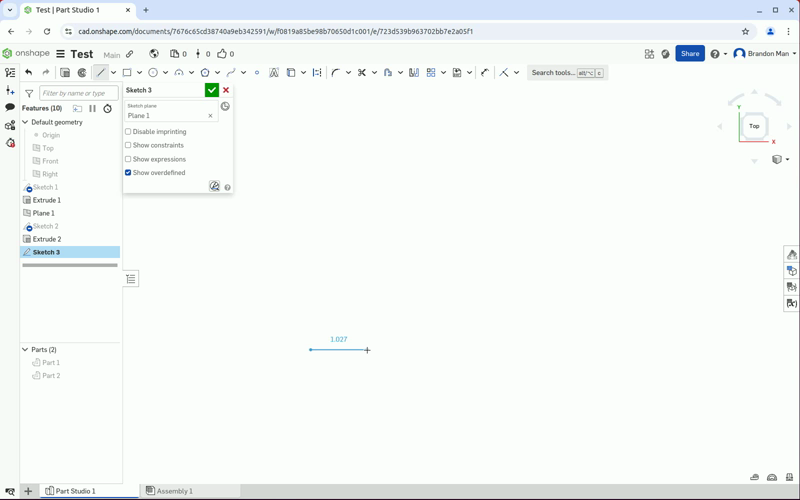
click(367, 349)
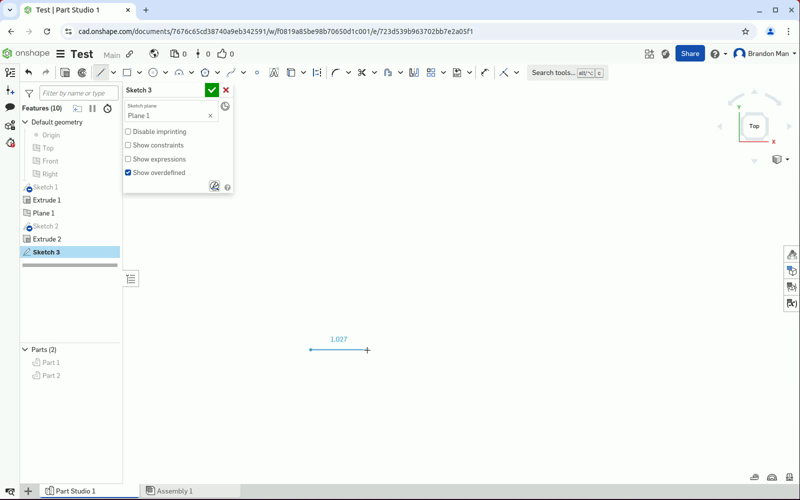
scroll(-6)
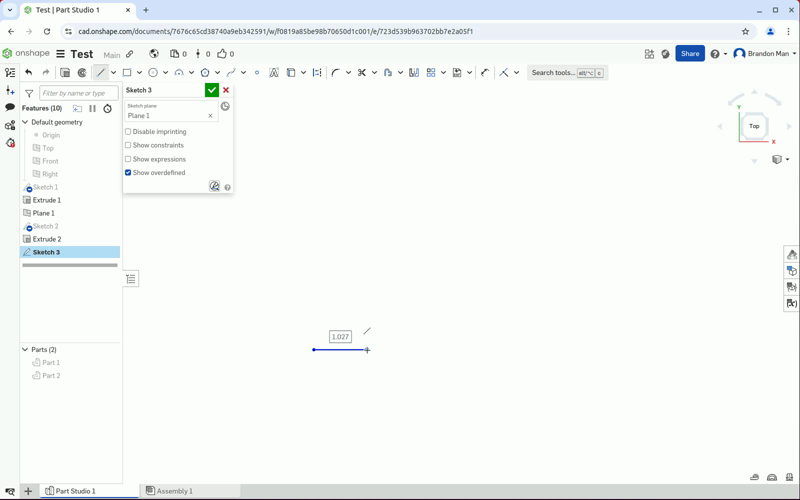
scroll(-6)
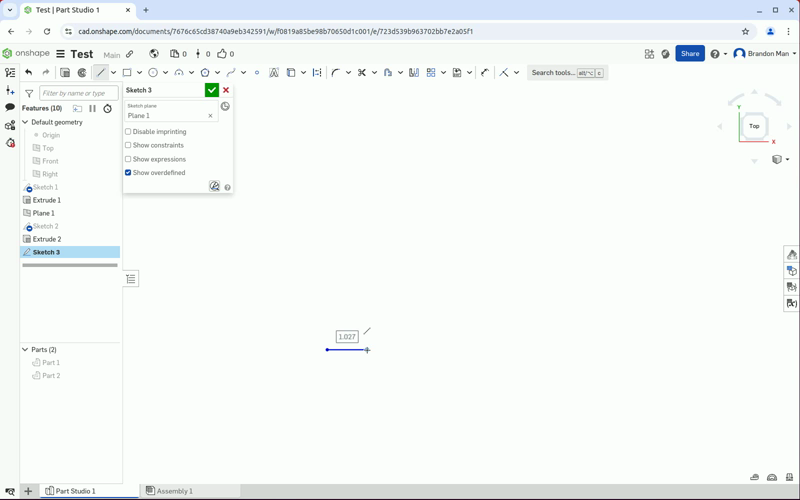
scroll(-6)
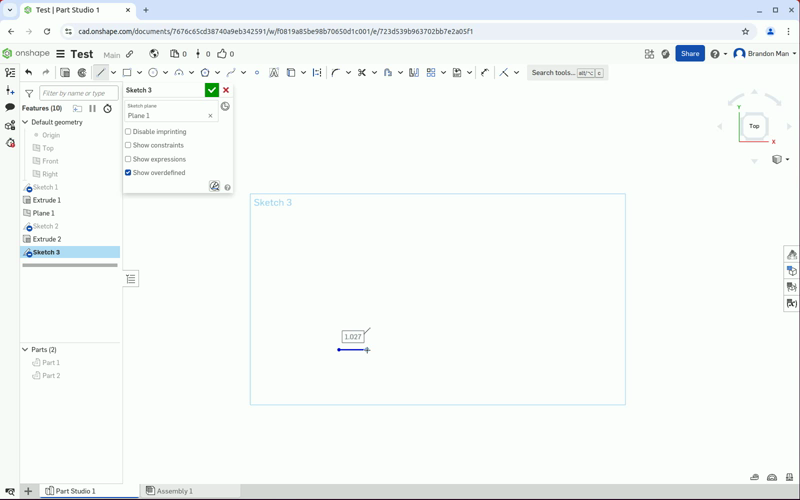
scroll(-6)
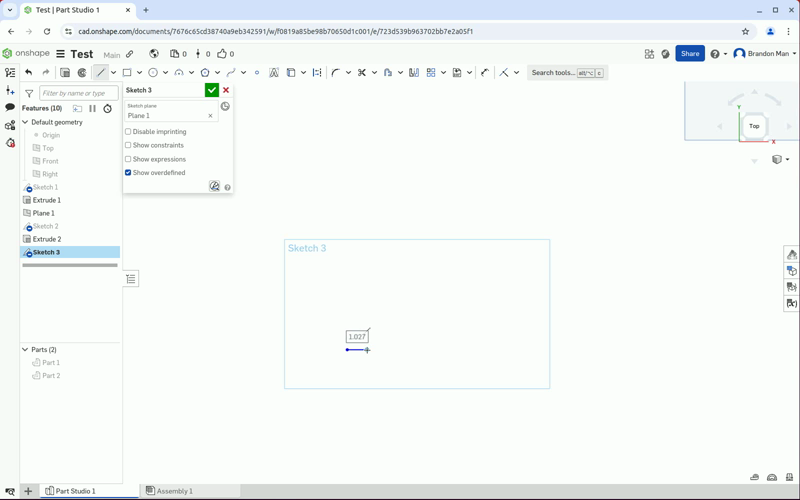
scroll(-6)
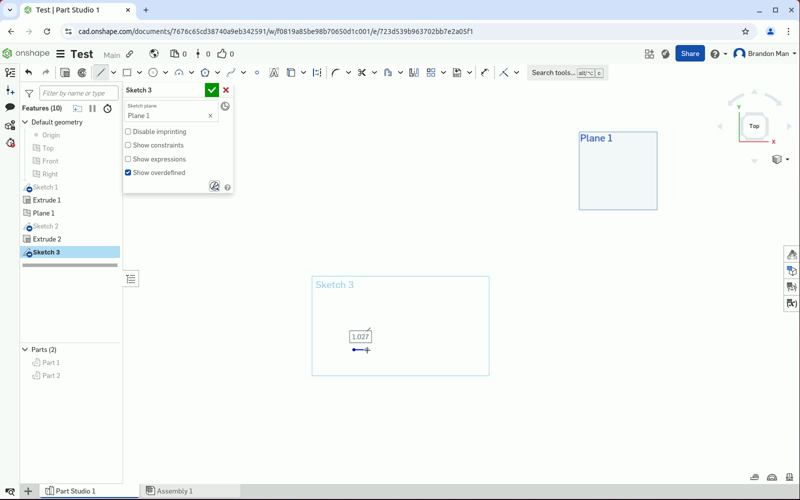
scroll(-6)
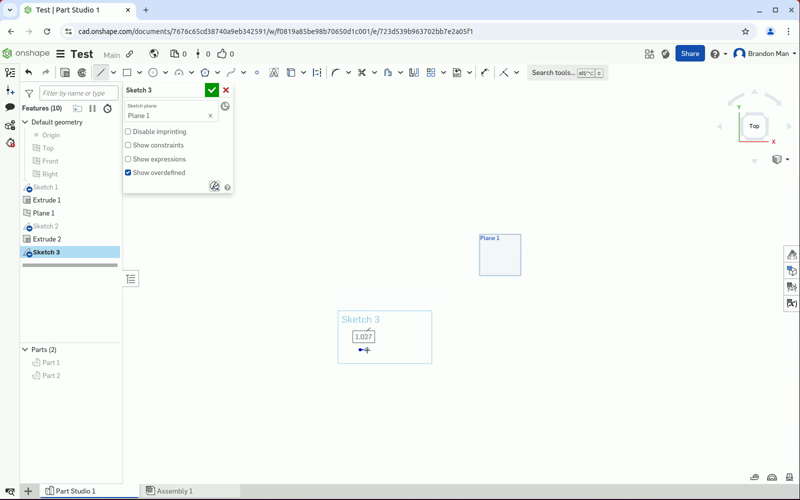
scroll(-6)
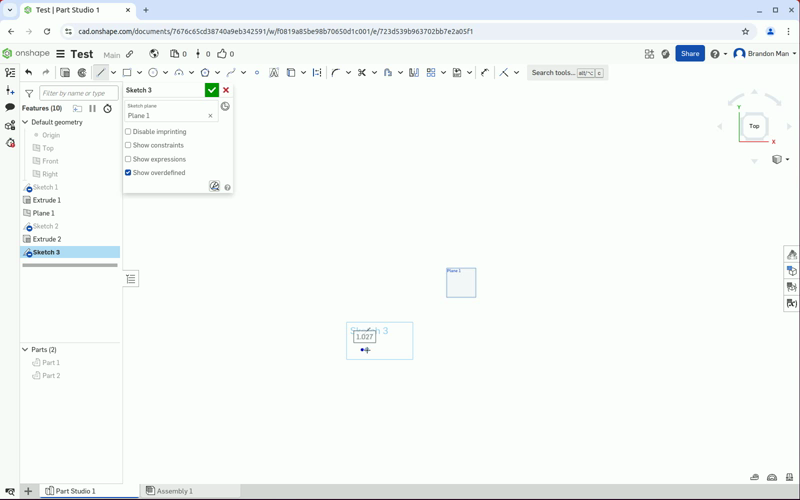
key_up(shift)
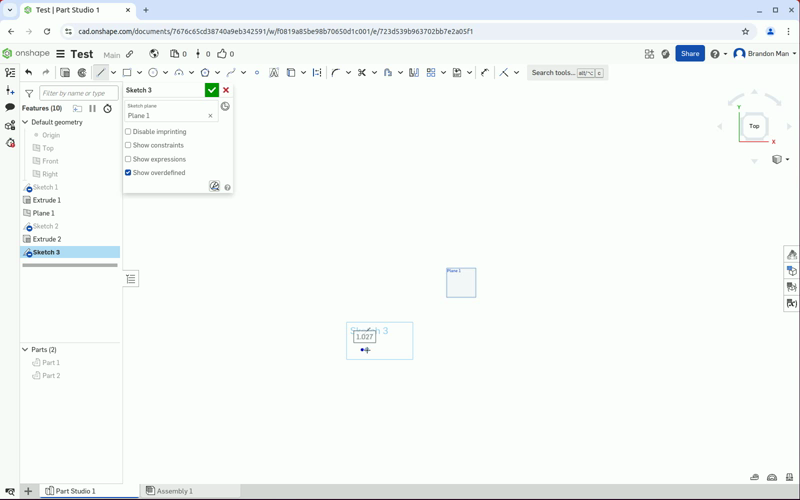
key_down(shift)
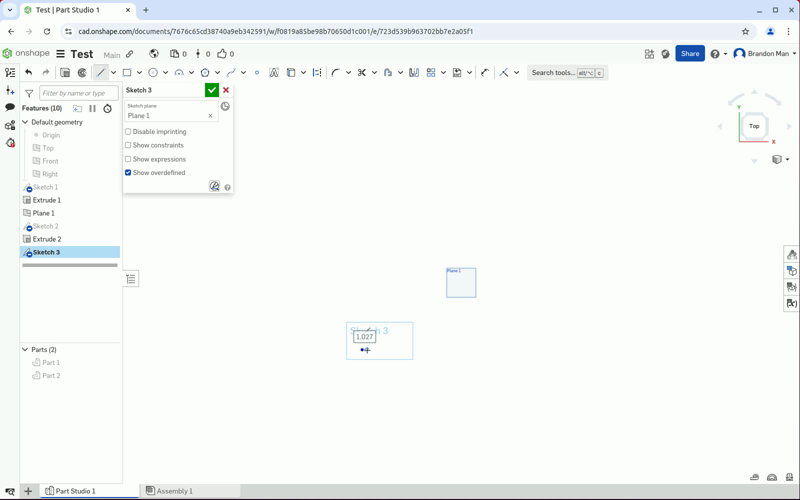
mouse_move(397, 349)
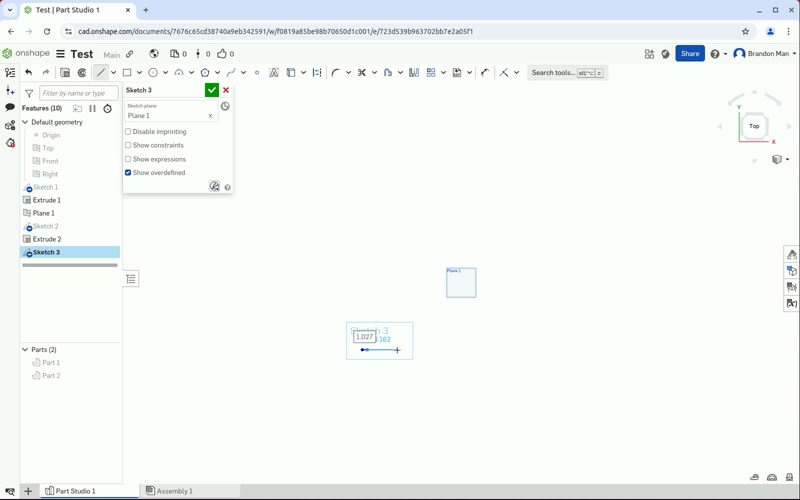
mouse_move(367, 331)
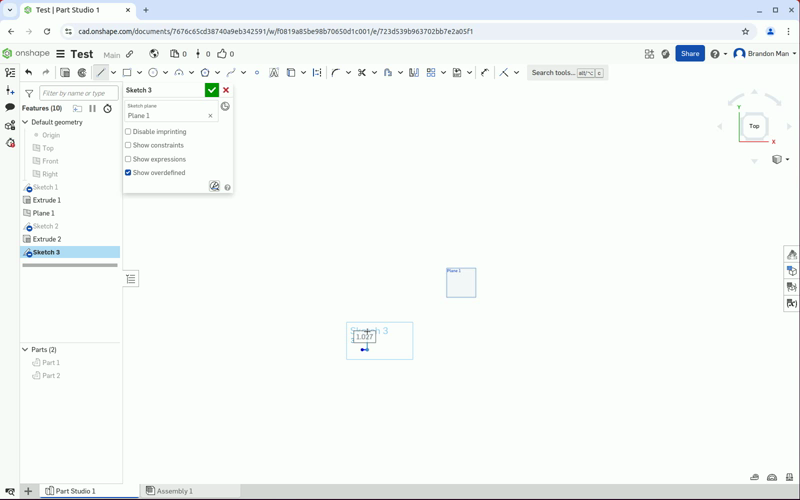
click(367, 331)
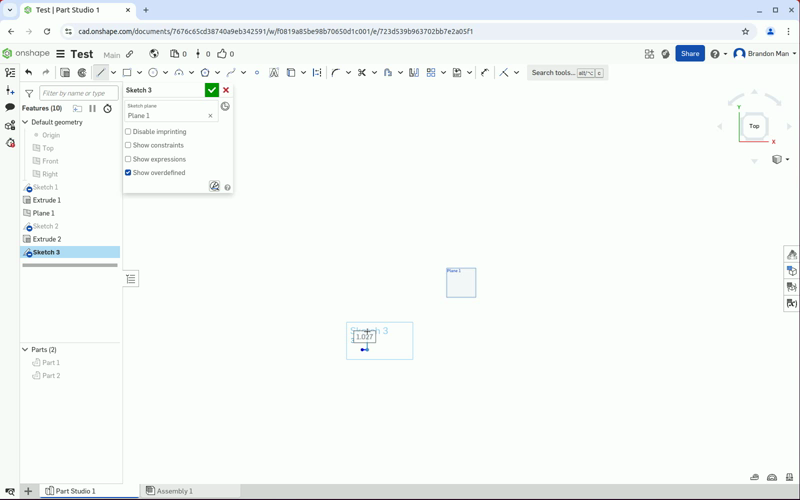
key_up(shift)
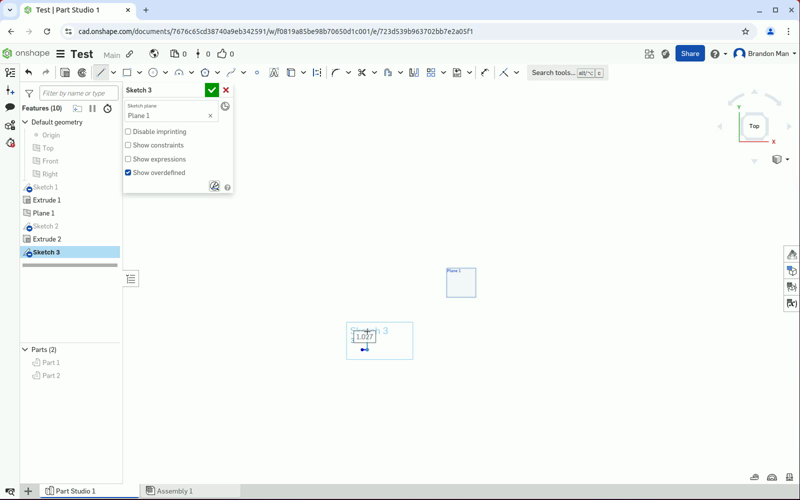
key_down(shift)
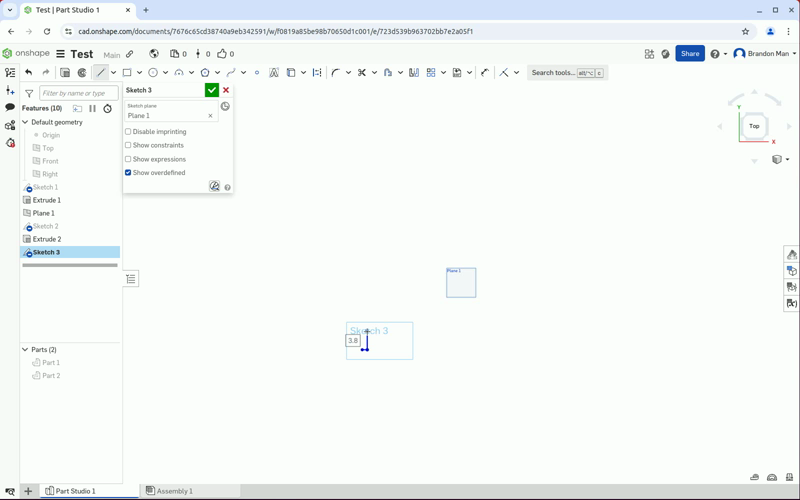
mouse_move(397, 331)
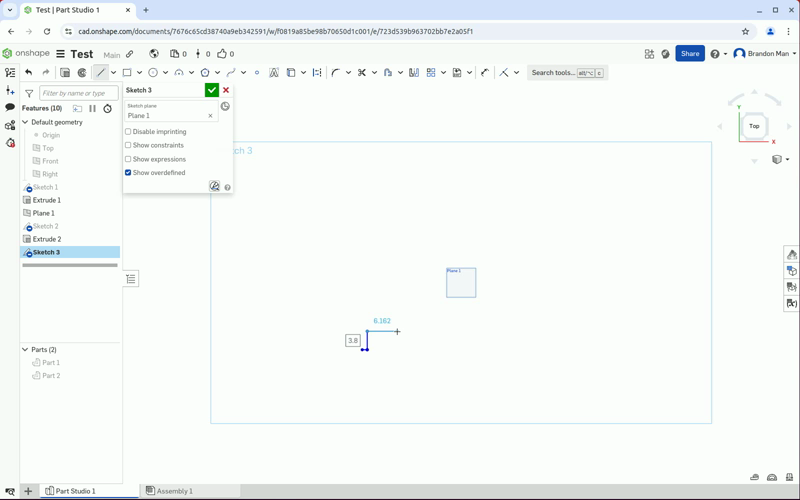
mouse_move(362, 331)
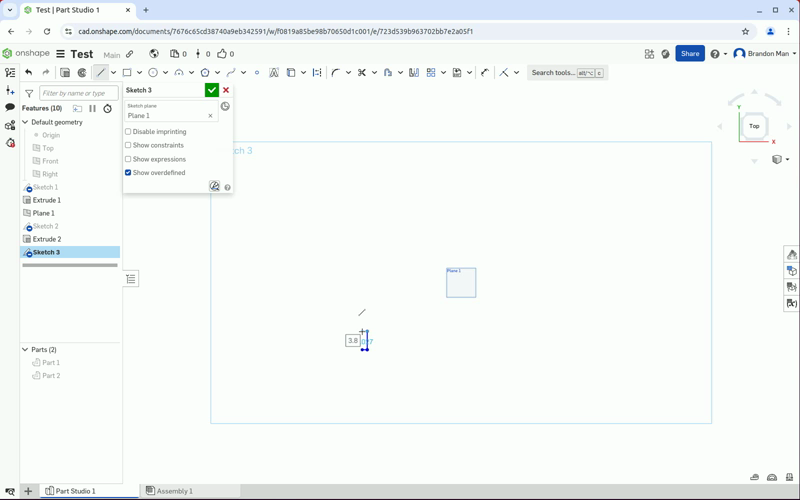
scroll(6)
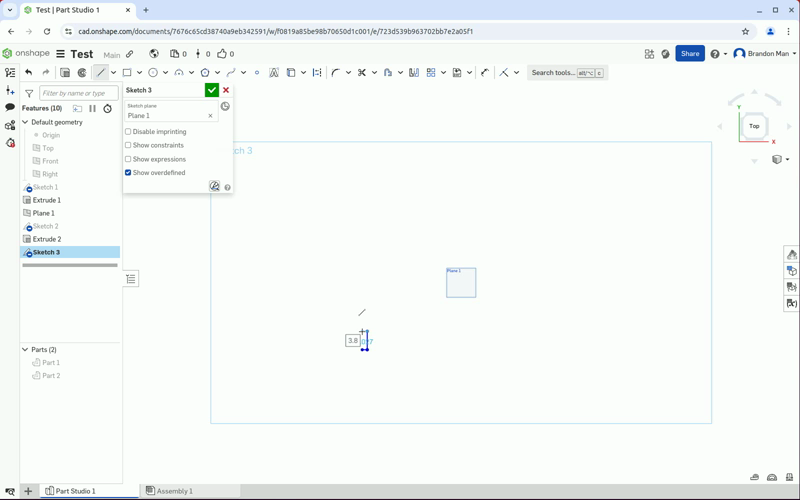
scroll(6)
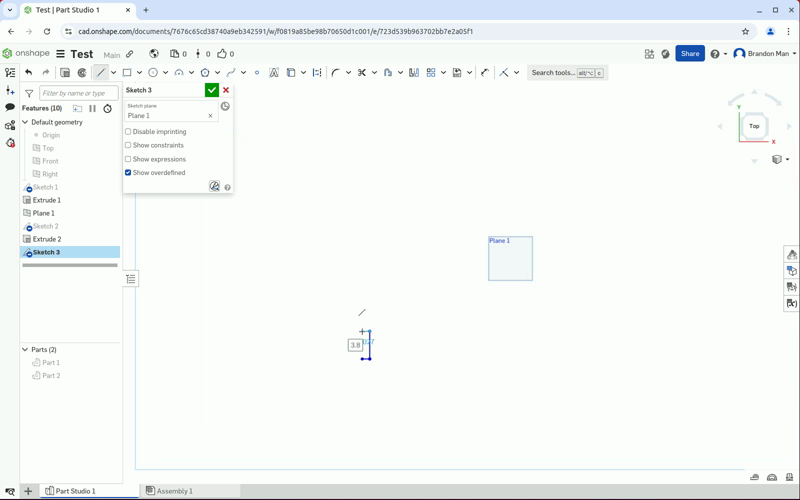
scroll(6)
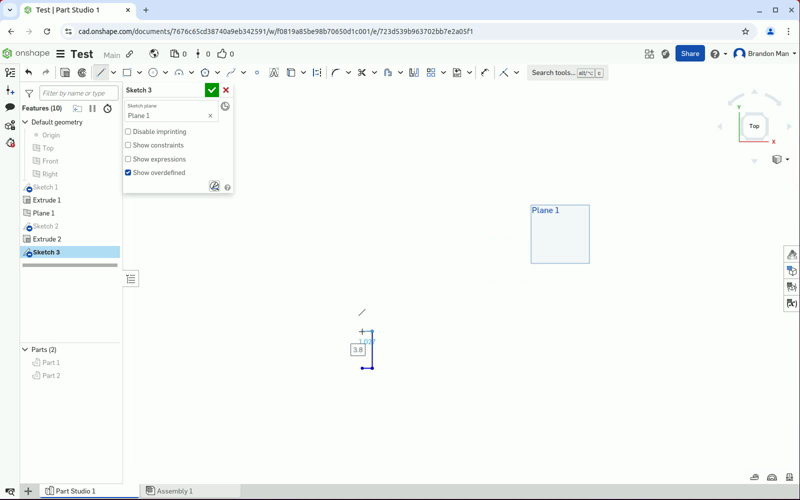
scroll(6)
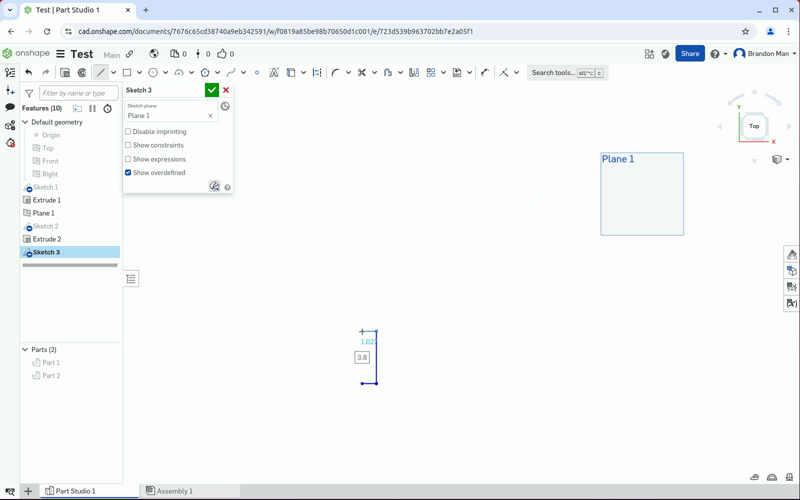
scroll(6)
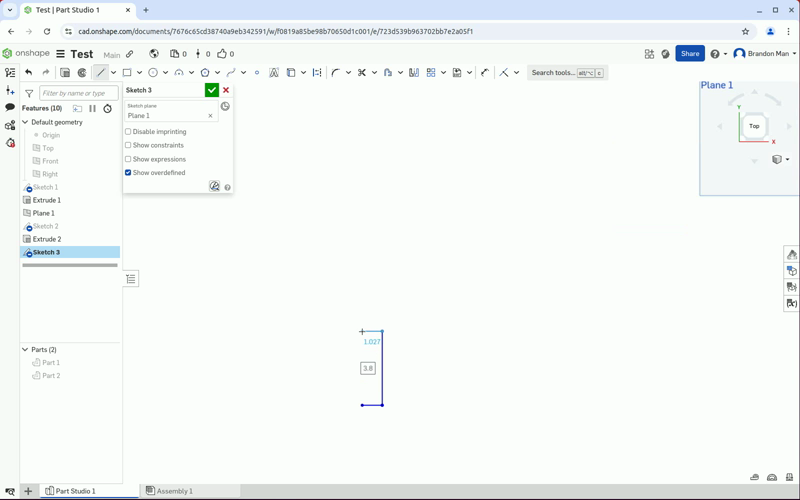
scroll(6)
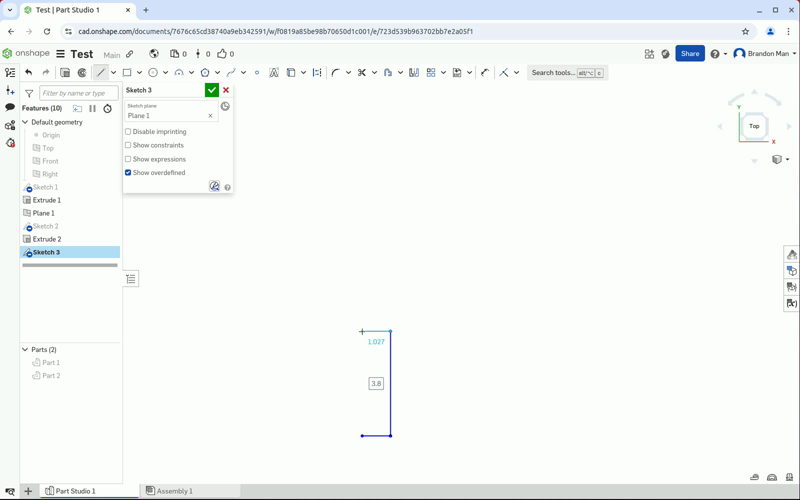
scroll(6)
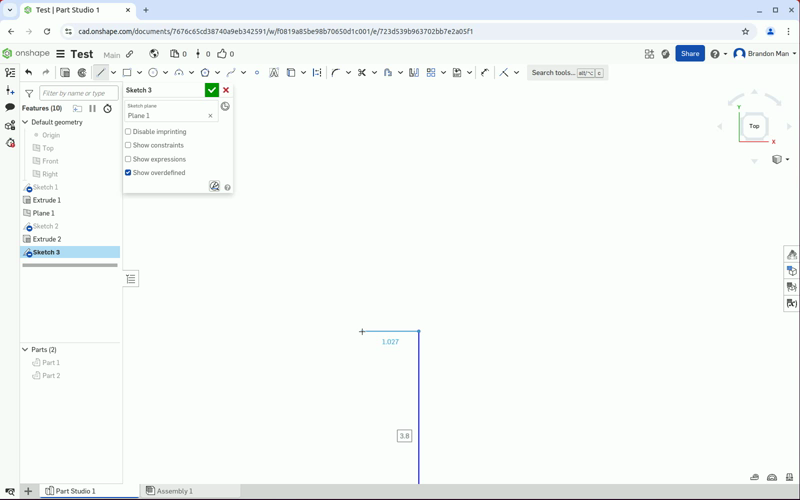
click(362, 331)
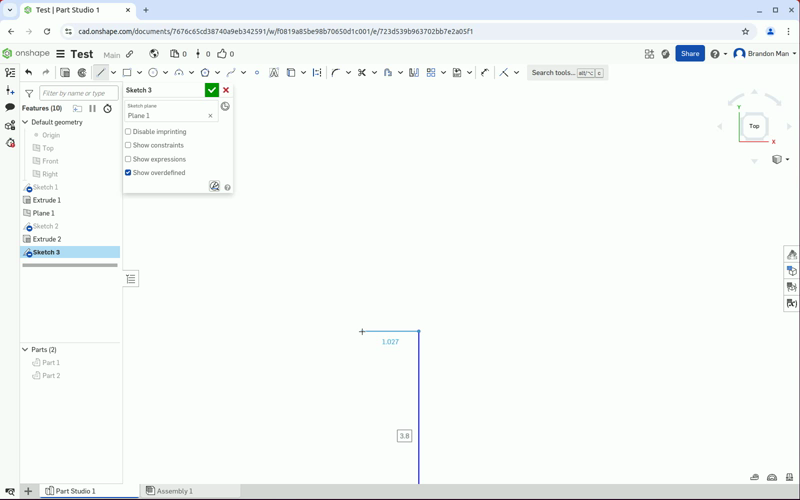
scroll(-6)
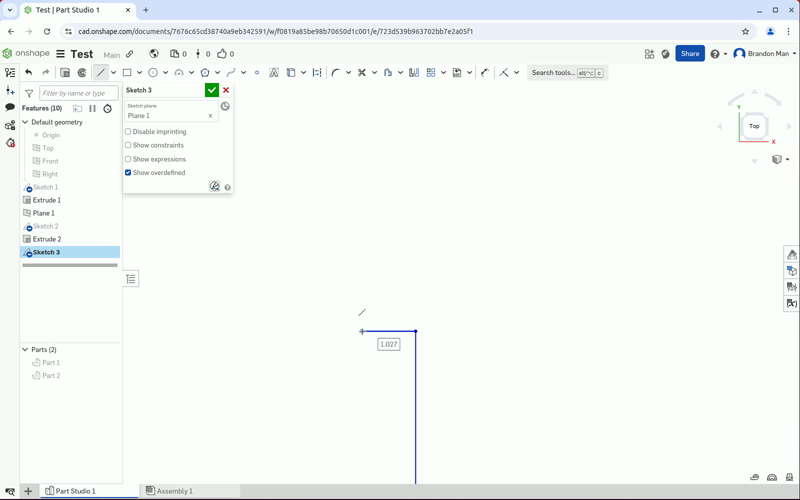
scroll(-6)
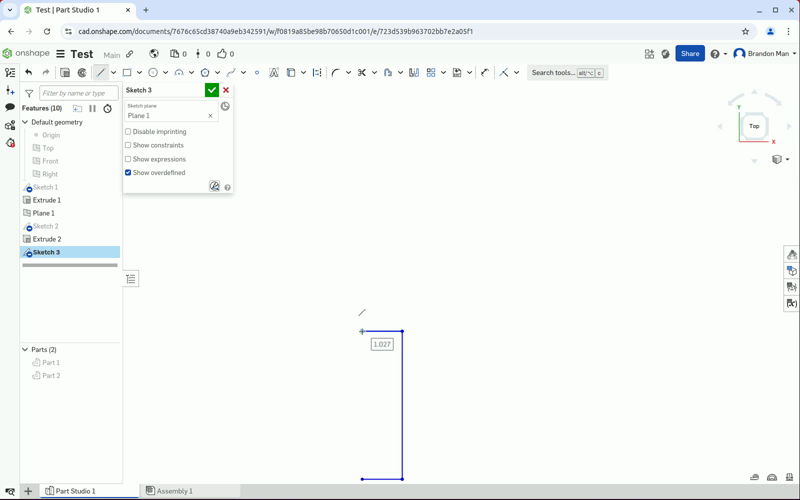
scroll(-6)
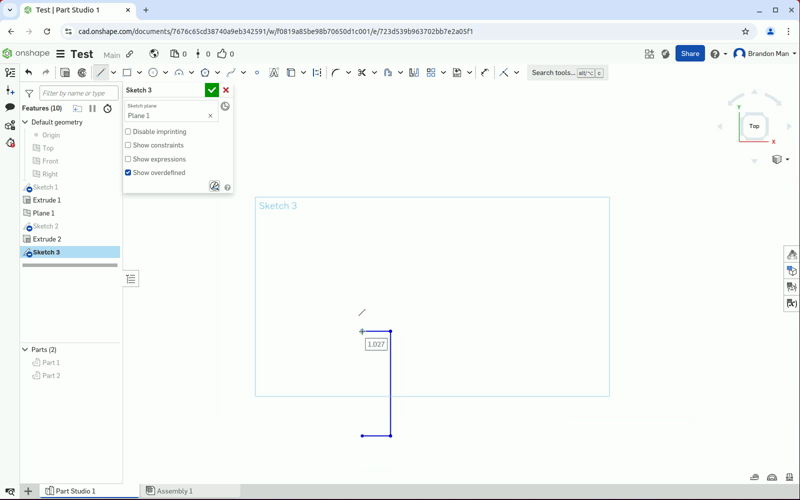
scroll(-6)
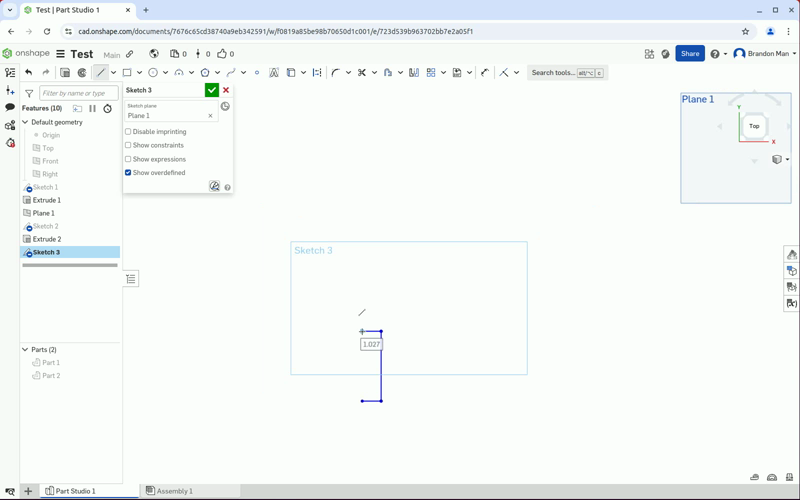
scroll(-6)
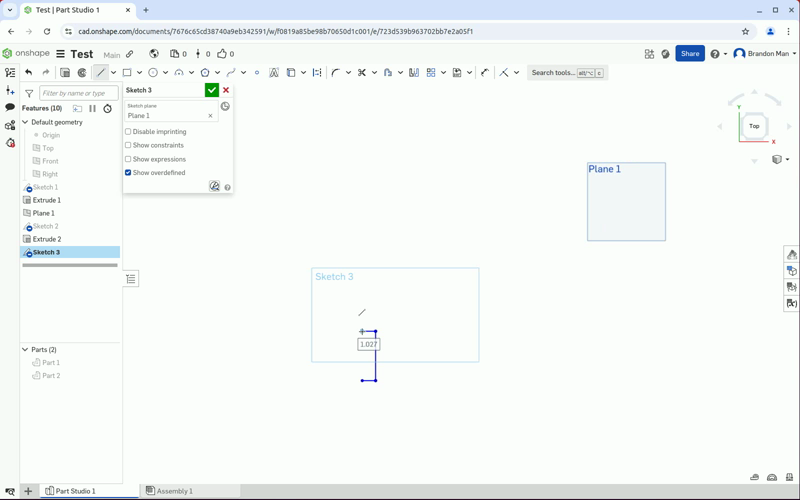
scroll(-6)
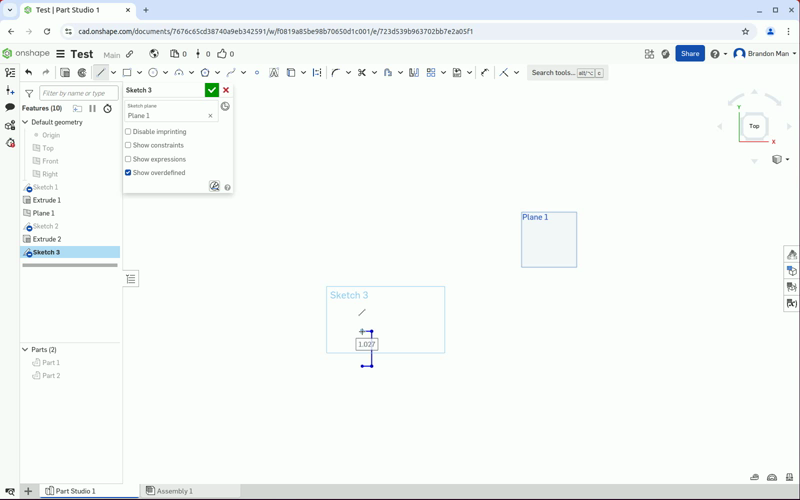
scroll(-6)
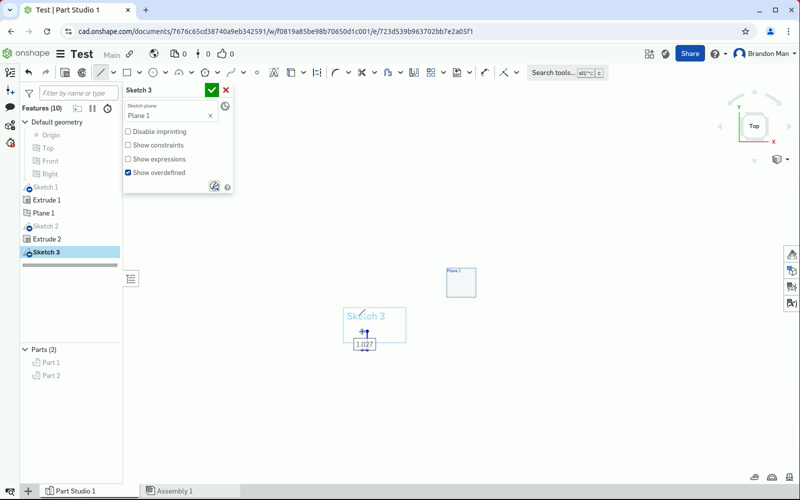
key_up(shift)
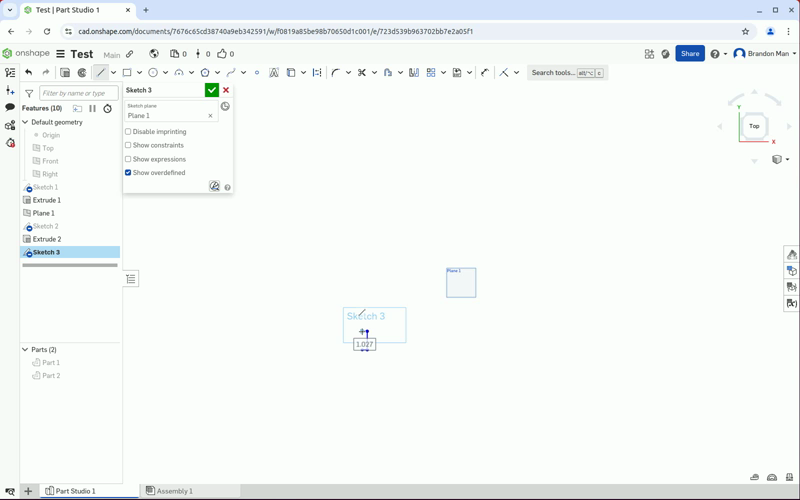
mouse_move(392, 331)
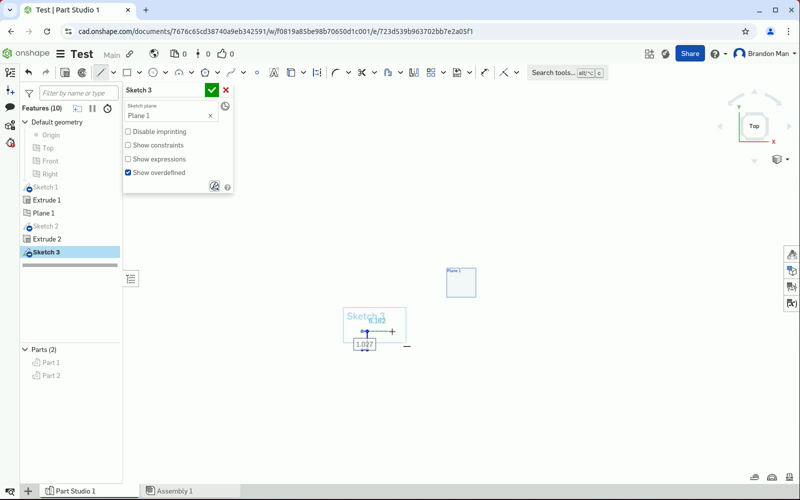
key_down(shift)
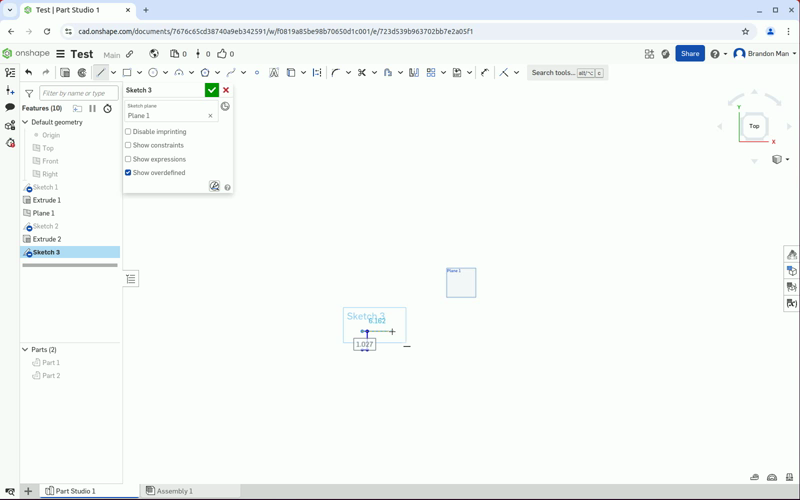
mouse_move(362, 349)
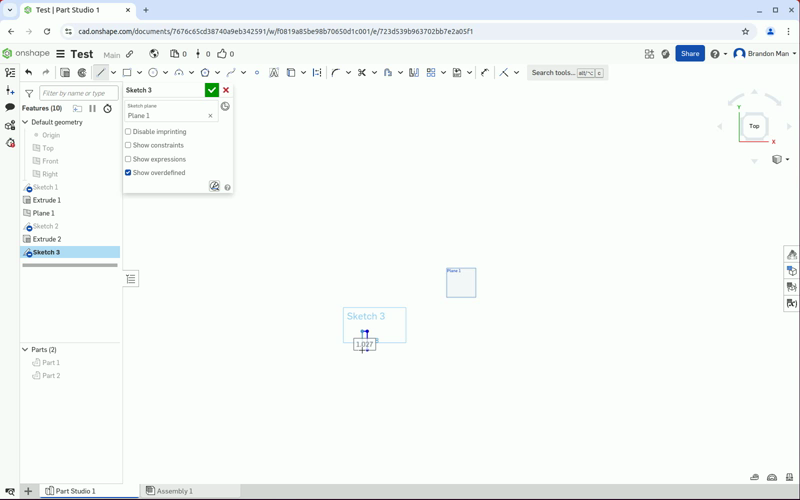
key_up(shift)
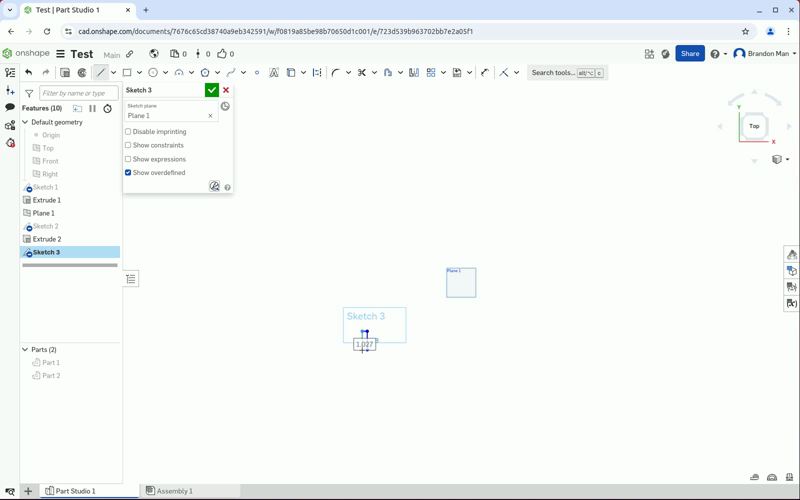
click(362, 349)
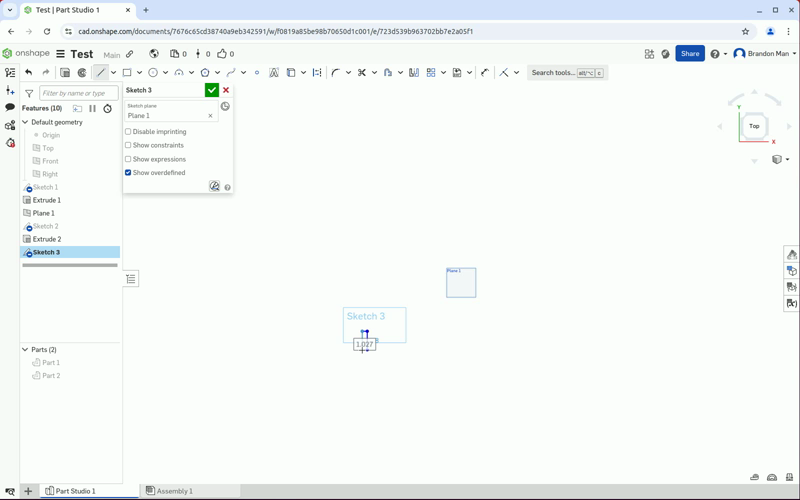
key(esc)
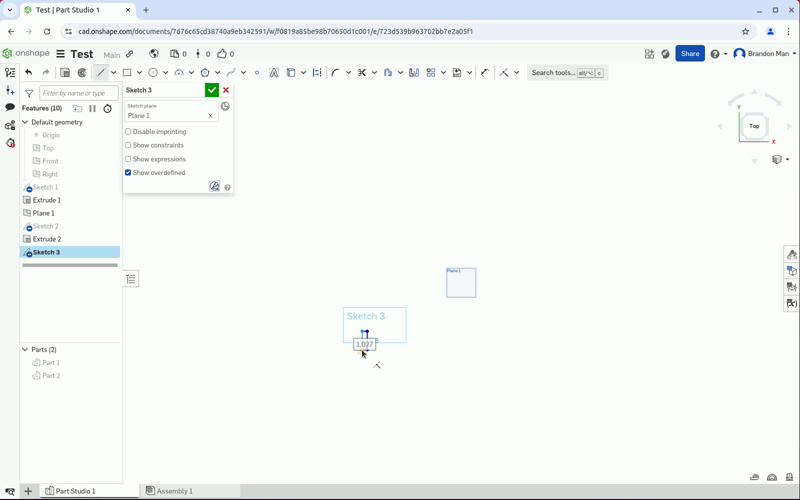
mouse_move(366, 349)
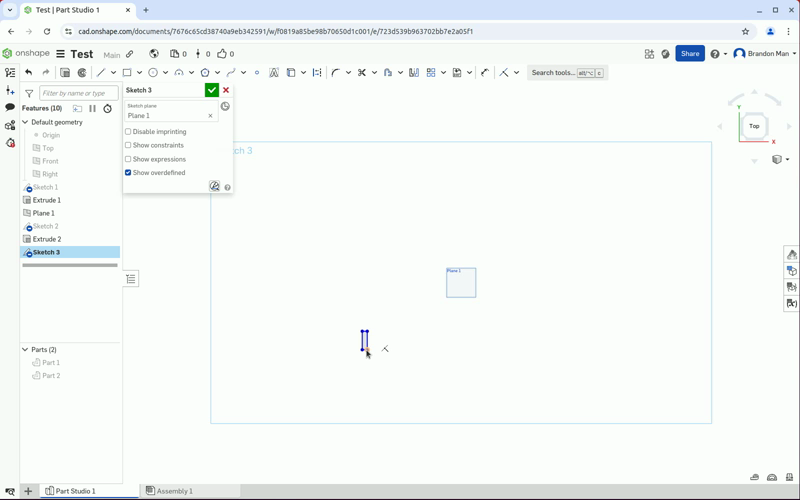
scroll(6)
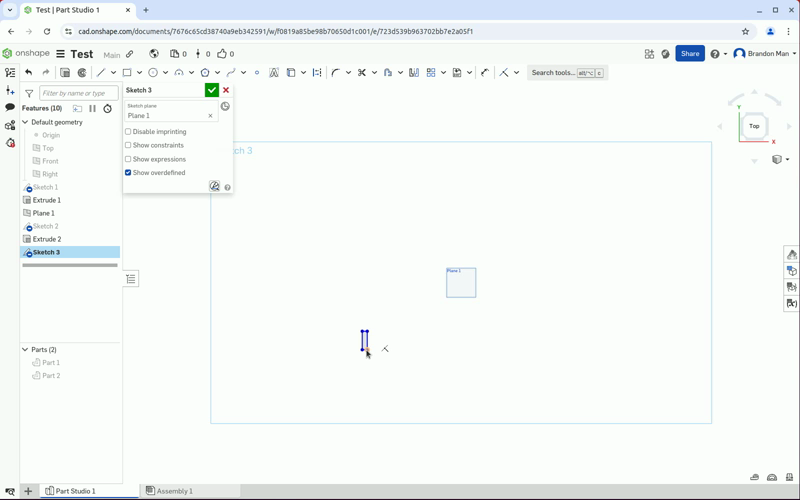
scroll(6)
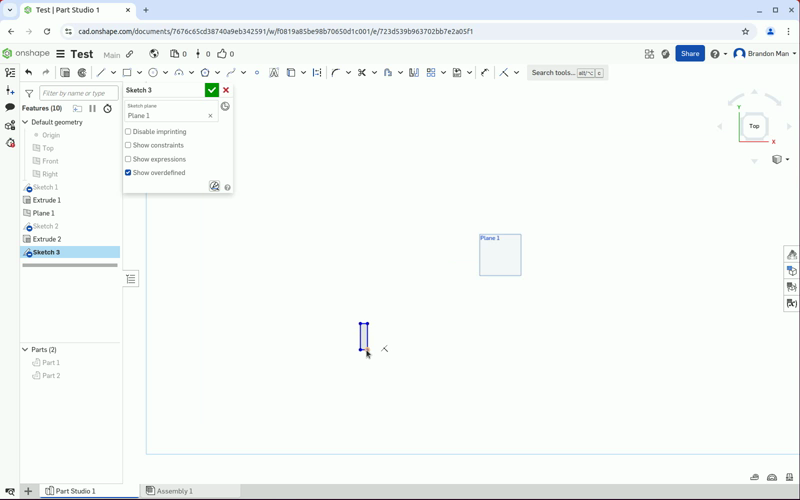
scroll(6)
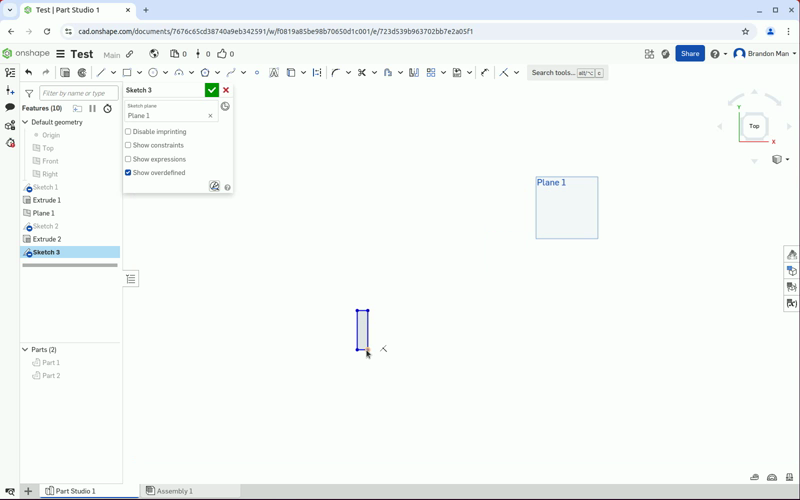
scroll(6)
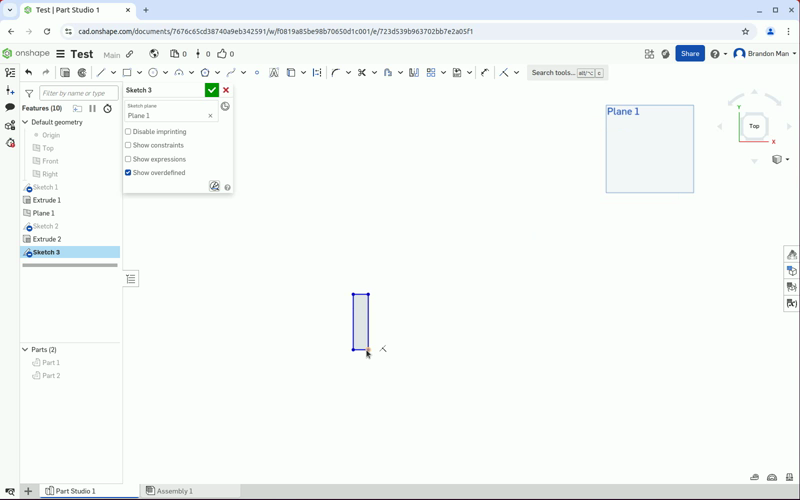
scroll(6)
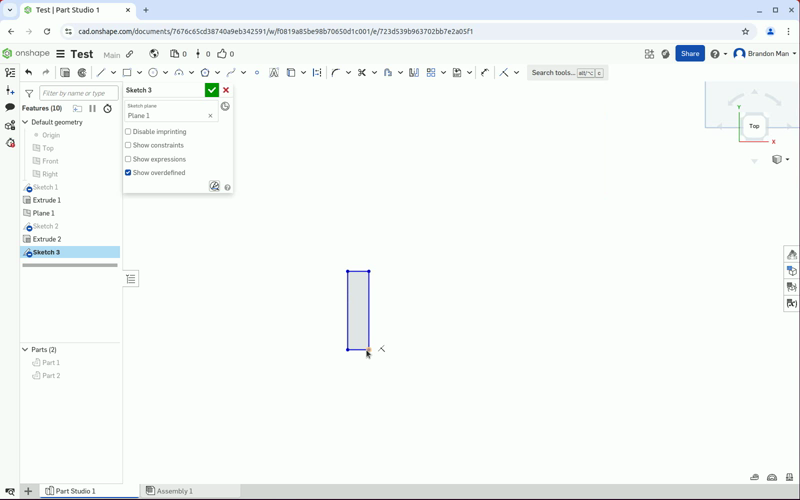
scroll(6)
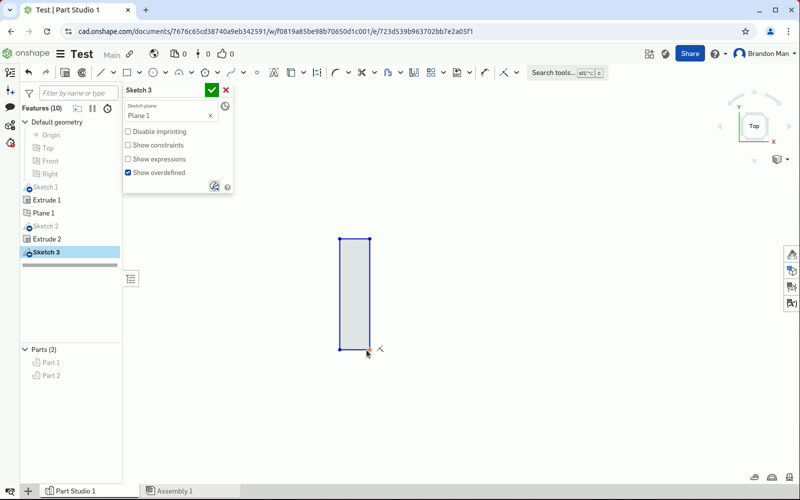
scroll(6)
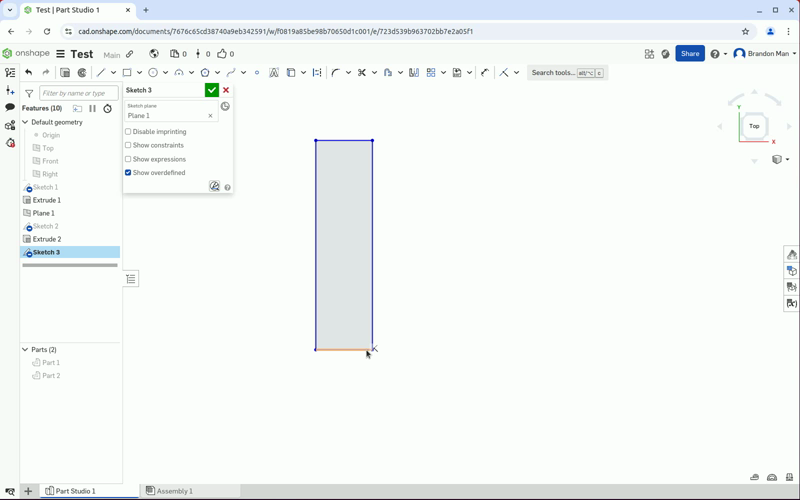
click(366, 349)
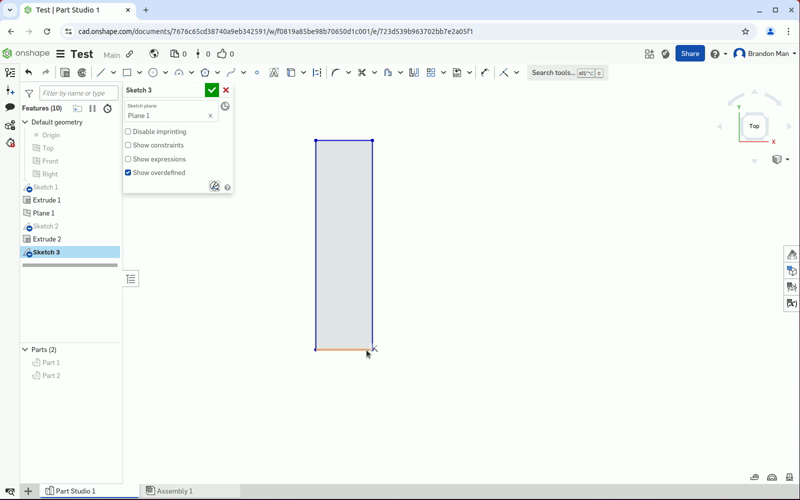
scroll(-6)
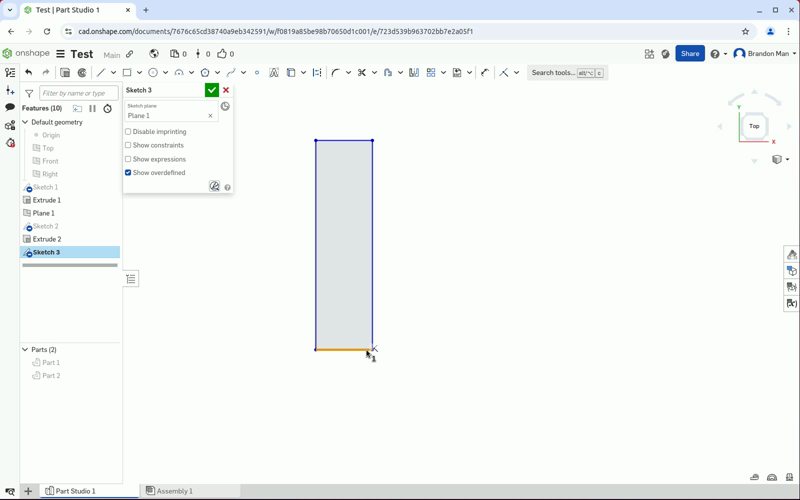
scroll(-6)
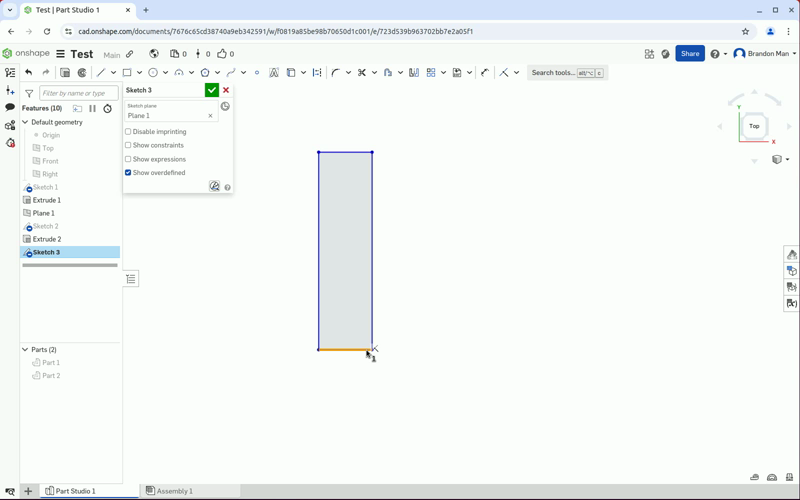
scroll(-6)
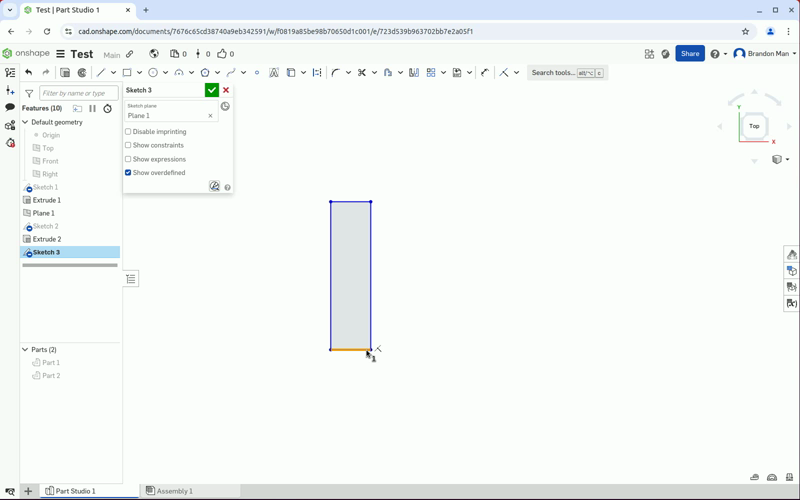
scroll(-6)
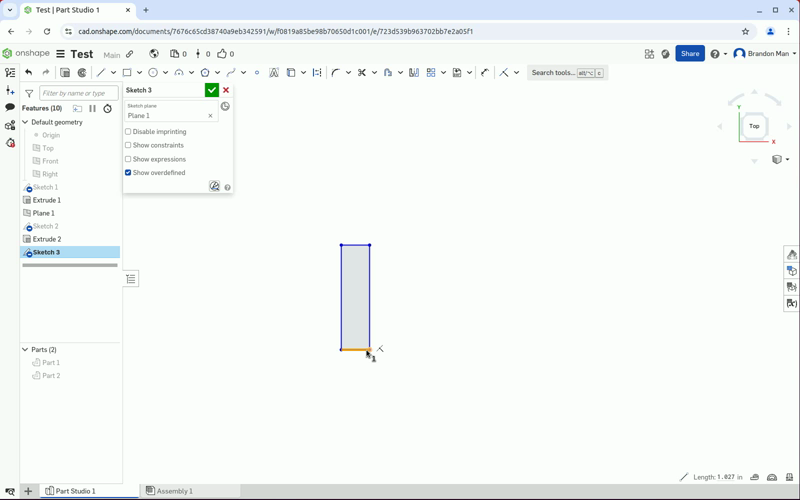
scroll(-6)
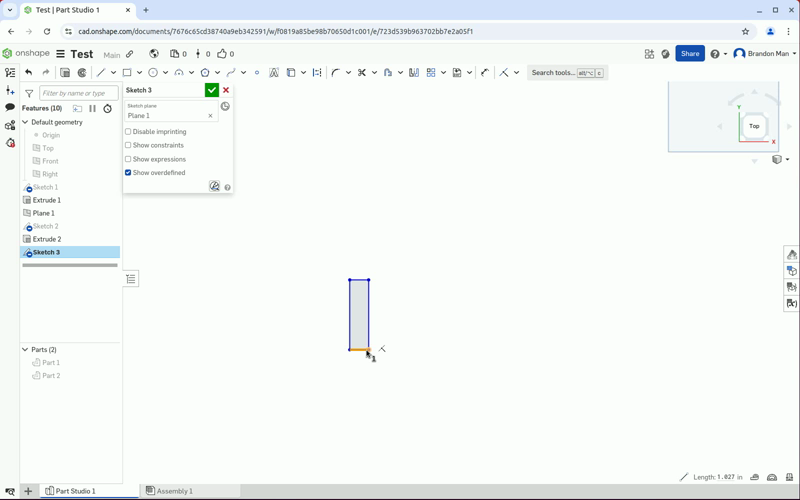
scroll(-6)
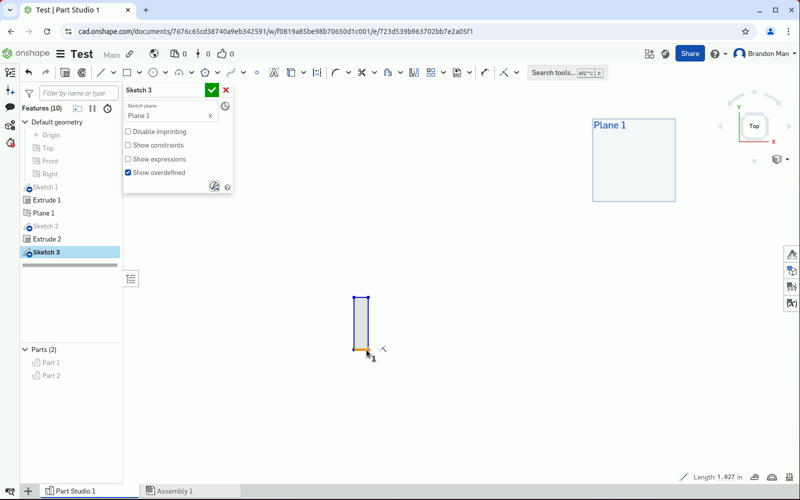
scroll(-6)
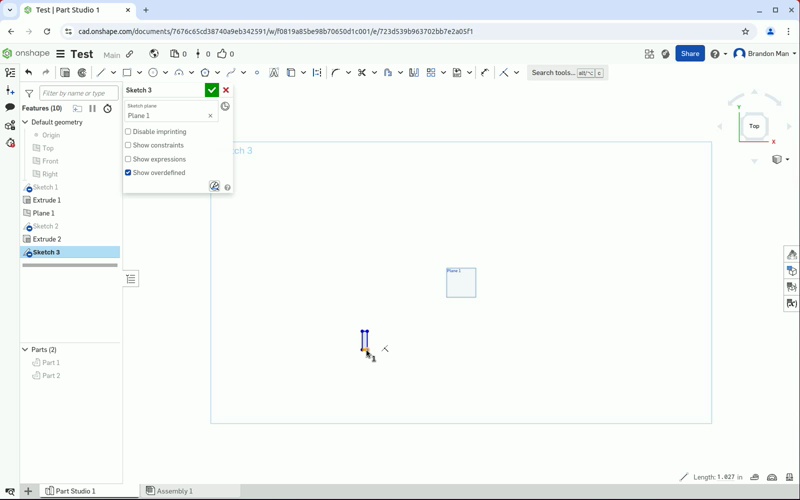
mouse_move(73, 352)
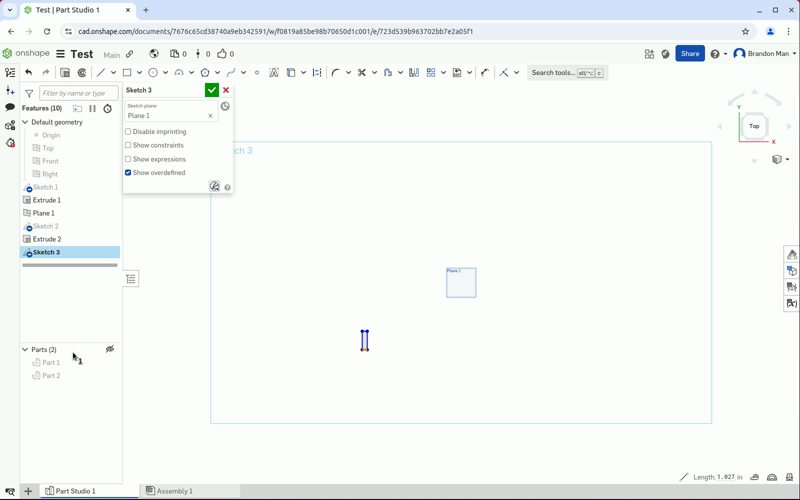
key(shift+y)
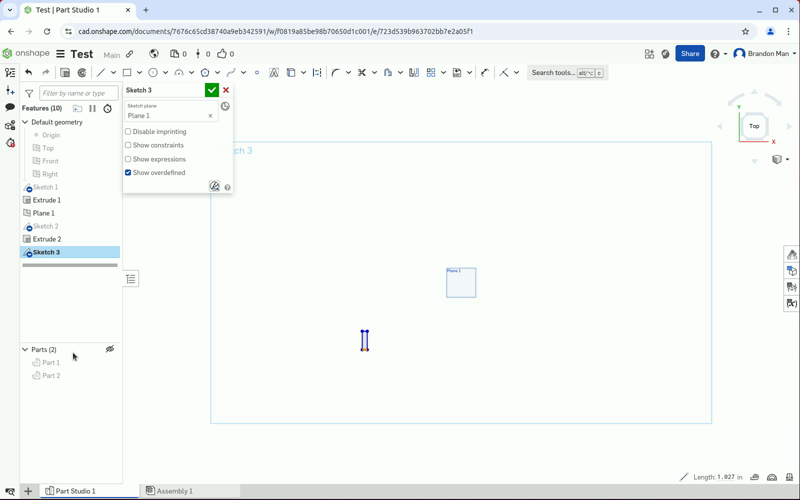
key(shift+e)
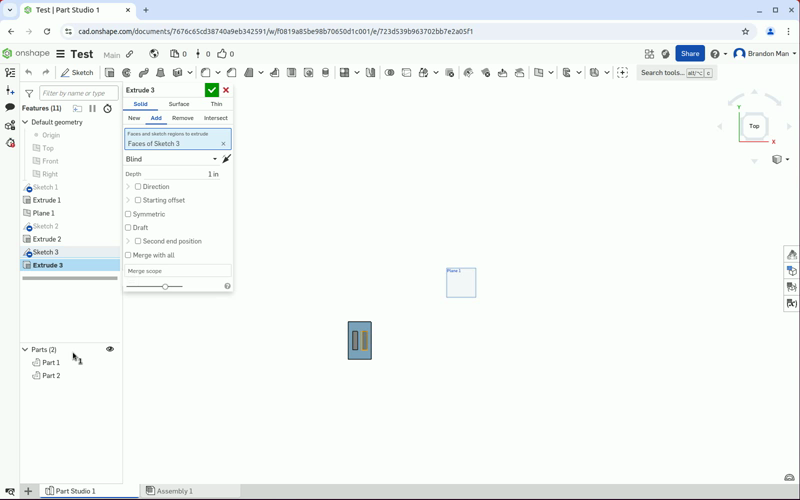
mouse_move(143, 106)
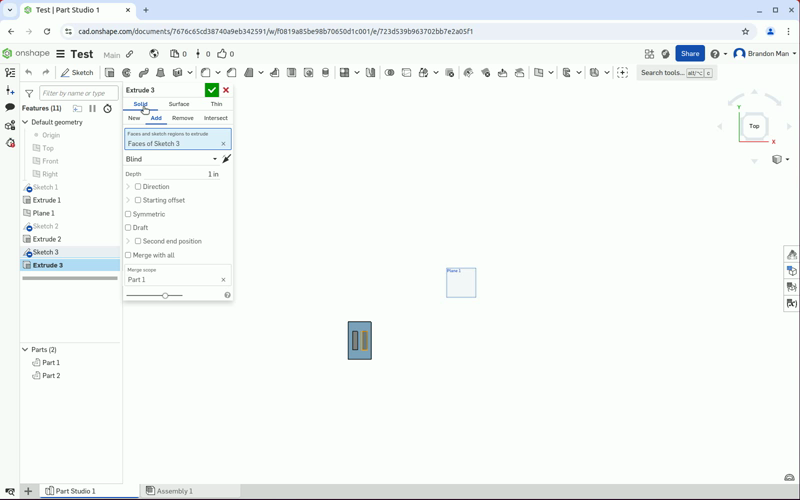
click(143, 106)
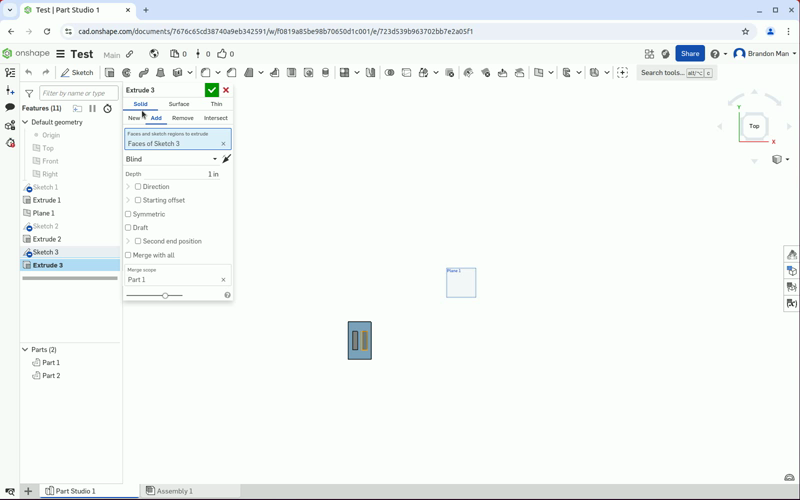
mouse_move(137, 120)
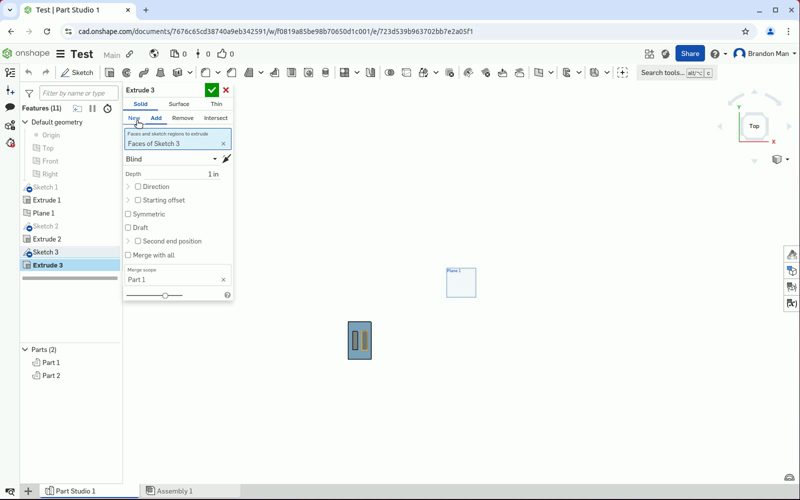
click(137, 120)
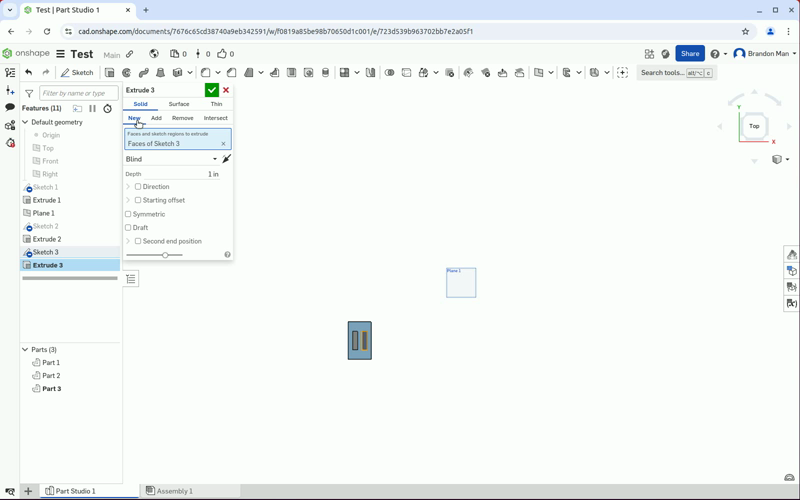
key(tab, 4)
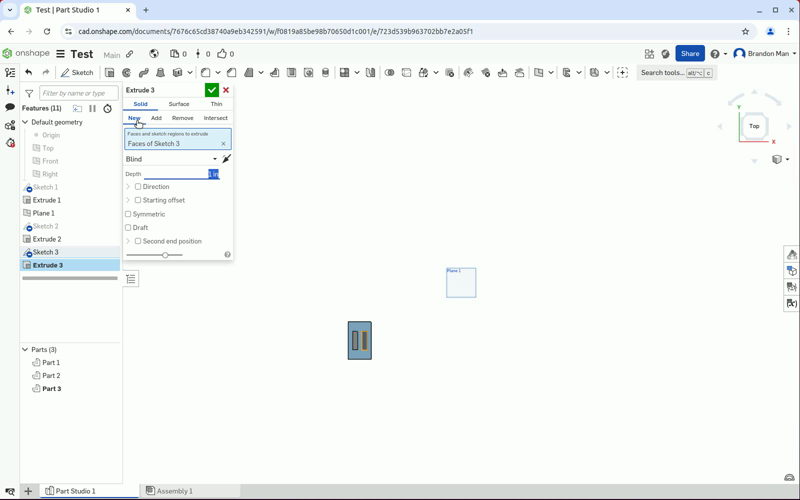
text(0.963)
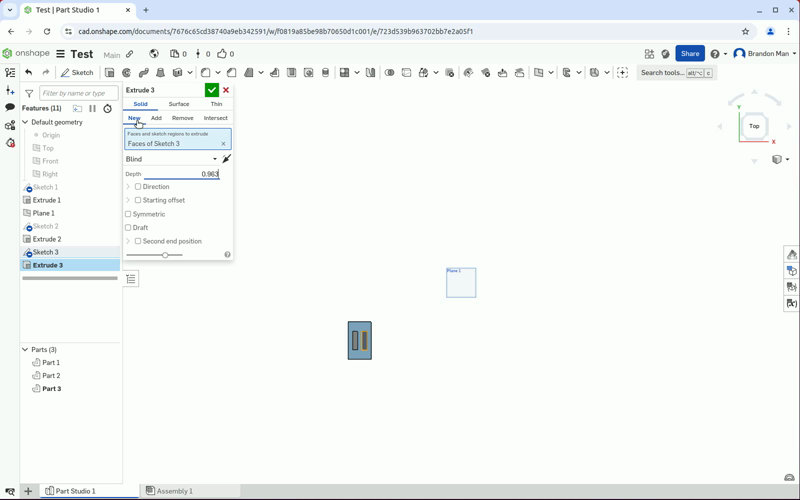
key(enter)
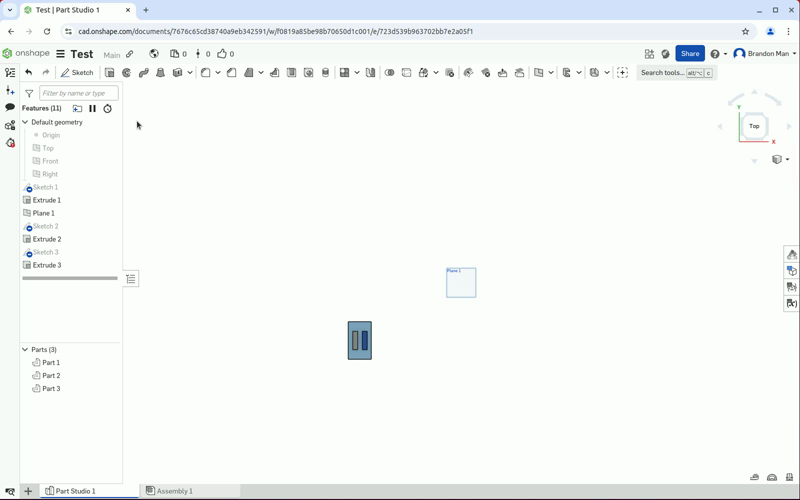
key(shift+h)
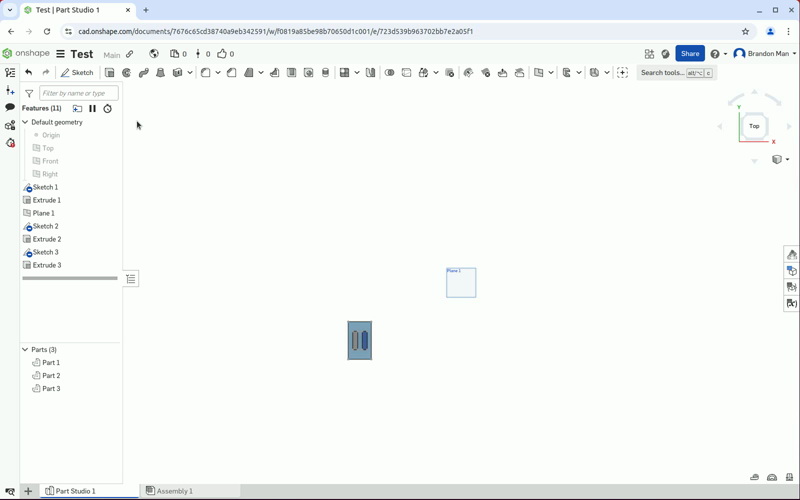
key(shift+h)
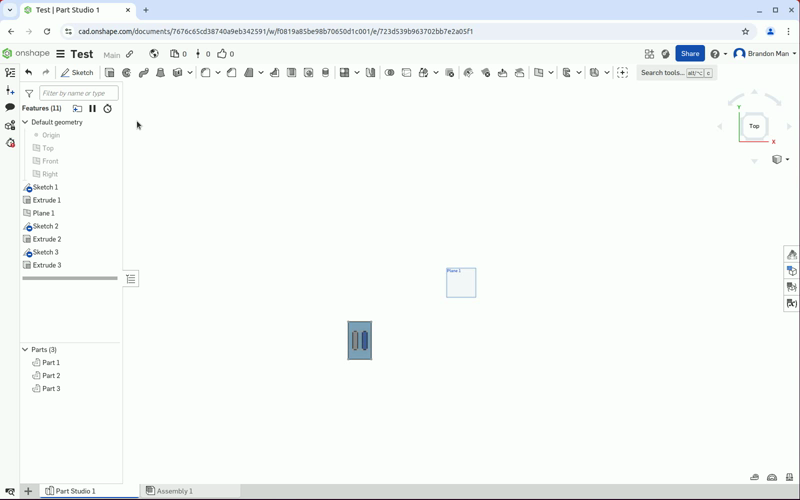
key(shift+7)
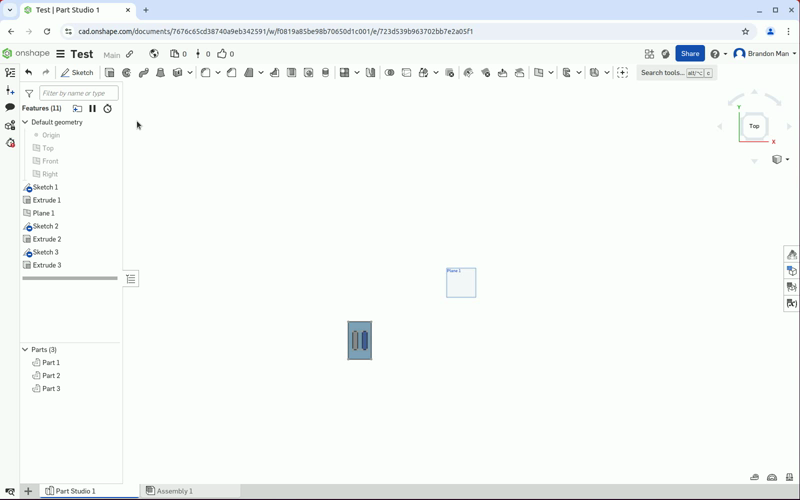
key(up, 3)
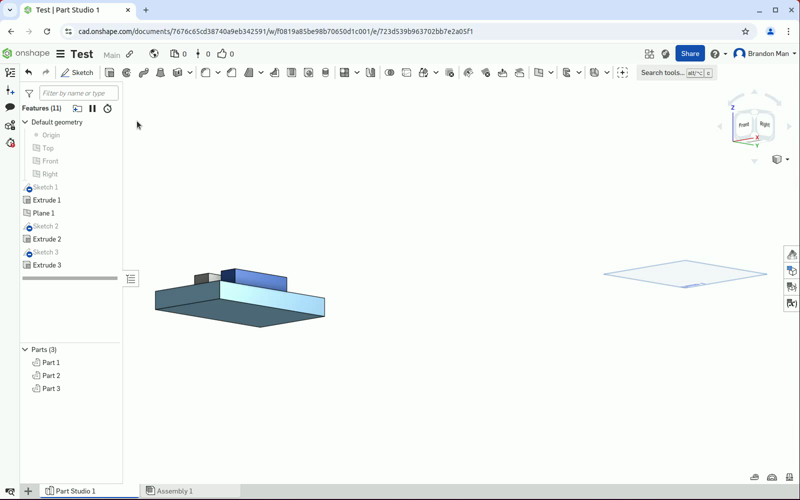
key(left, 3)
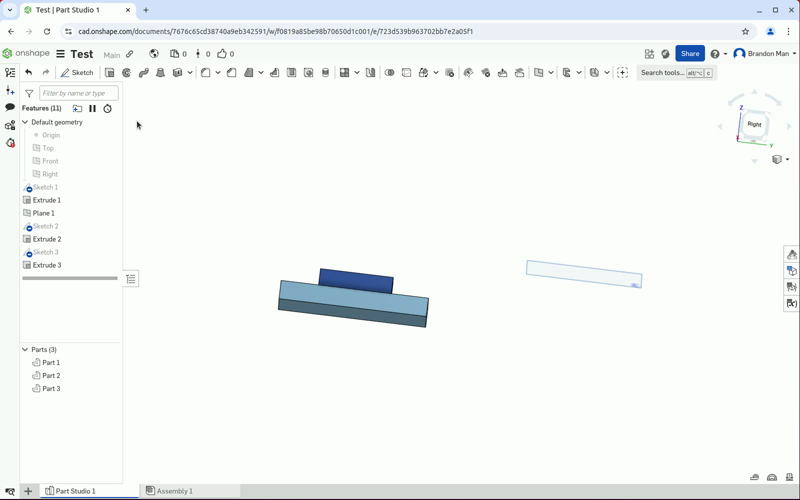
key(right, 3)
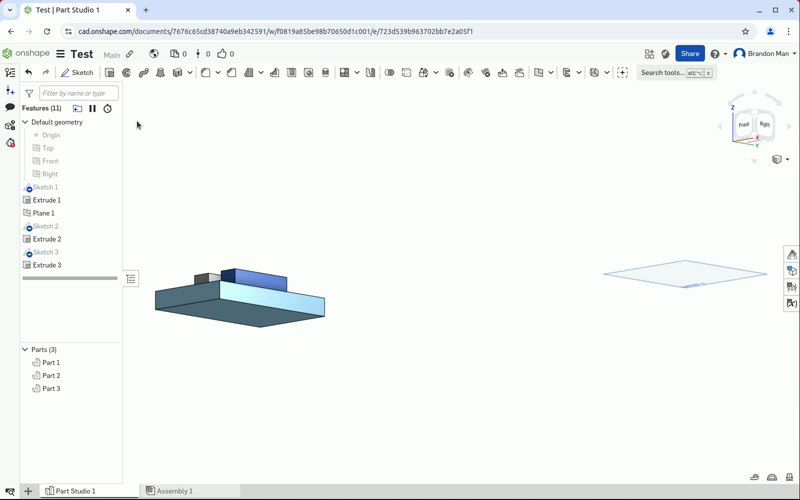
key(down, 3)
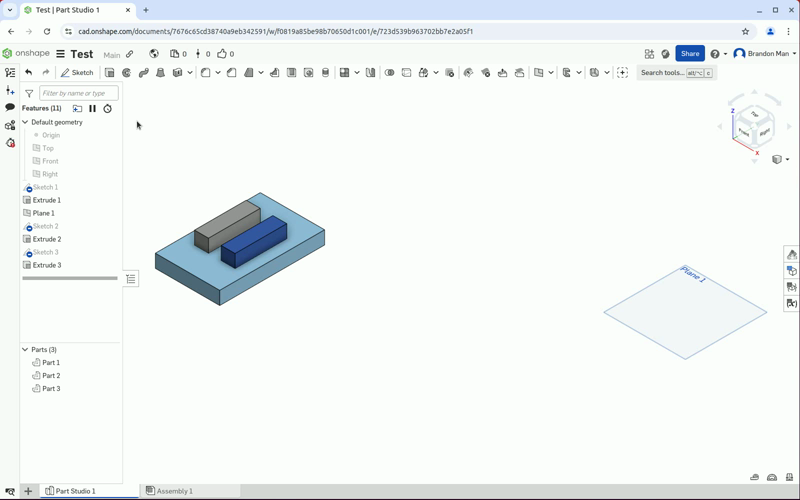
mouse_move(73, 189)
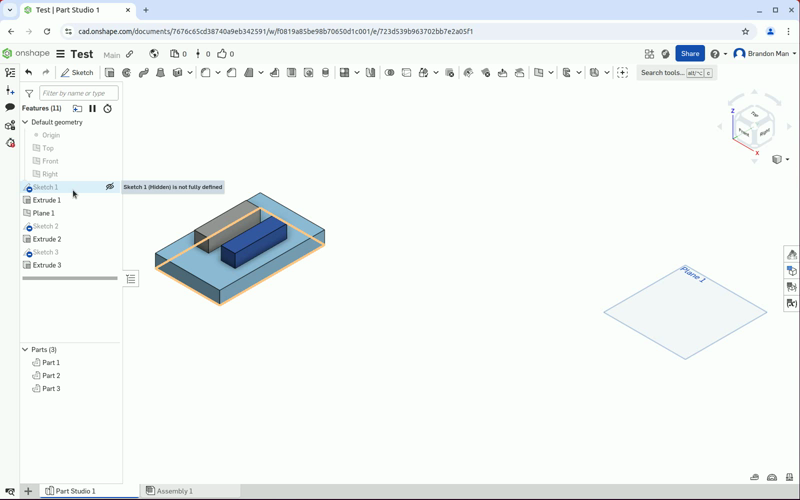
click(73, 189)